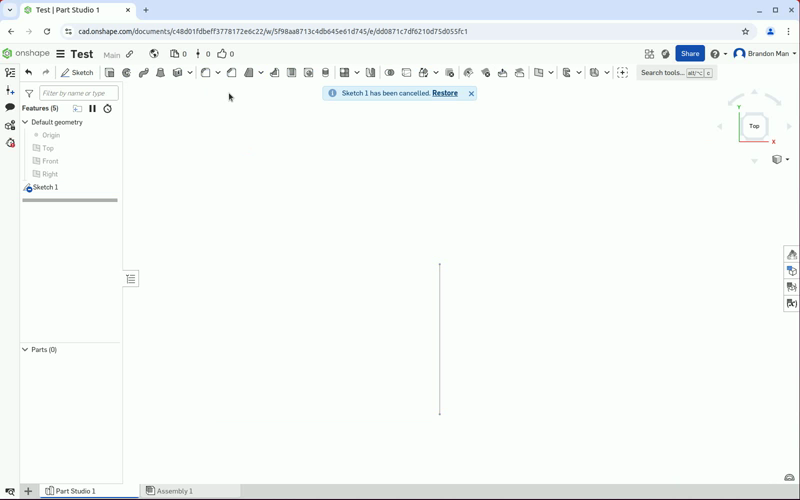
key(shift+h)
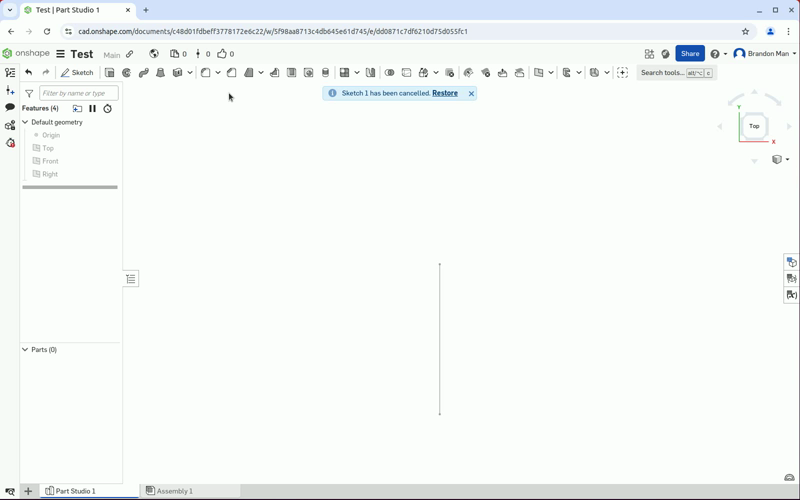
mouse_move(73, 352)
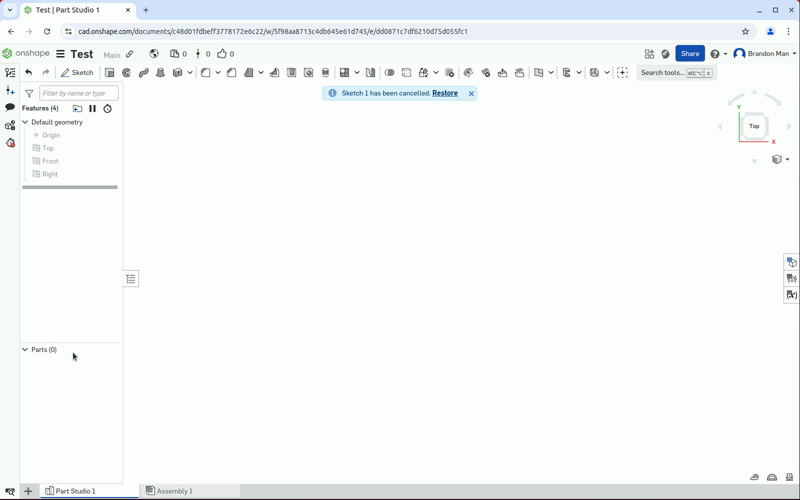
key(y)
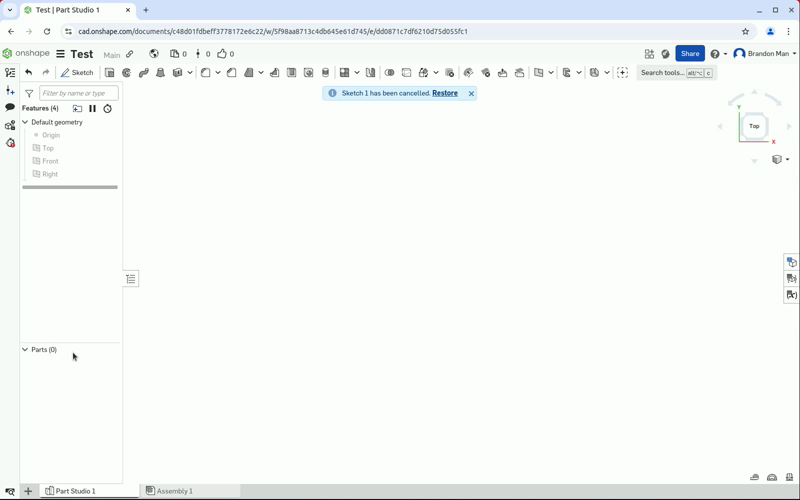
key(shift+p)
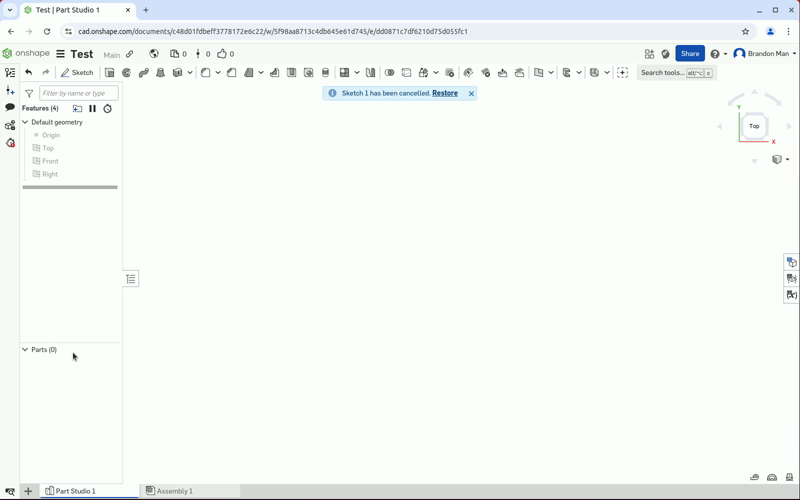
key(space)
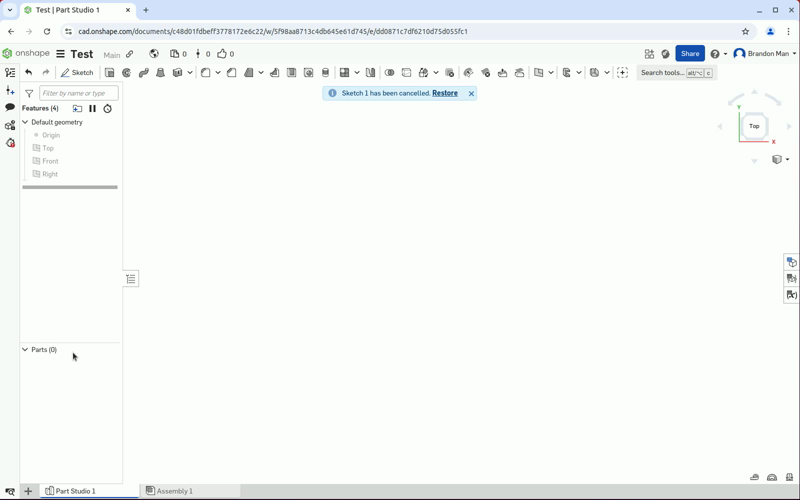
key_down(shift)
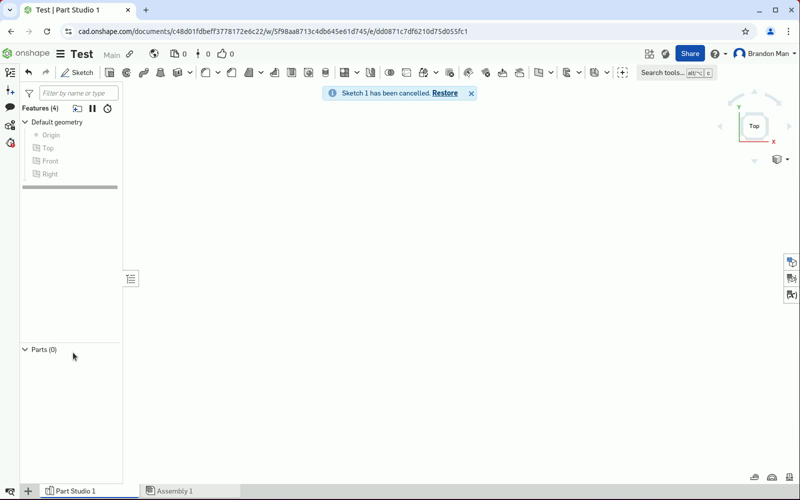
key(up)
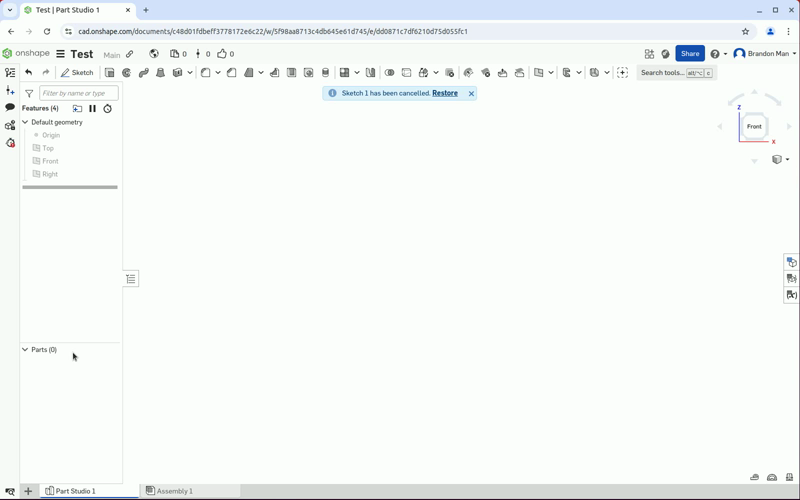
key_up(shift)
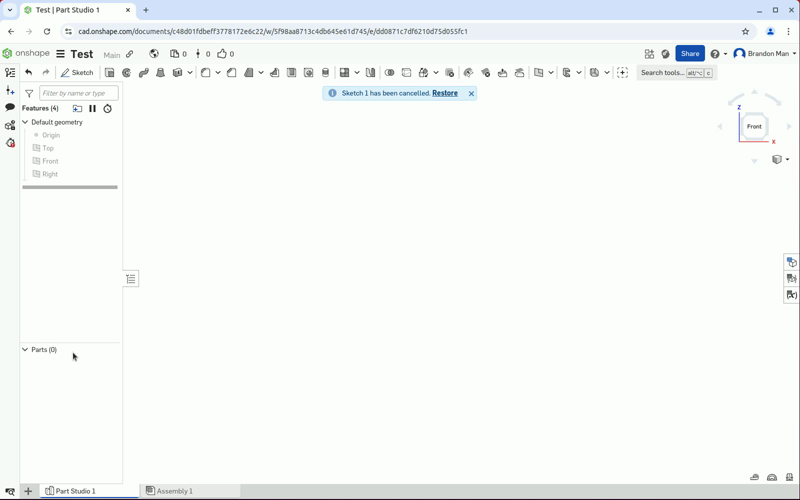
mouse_move(73, 352)
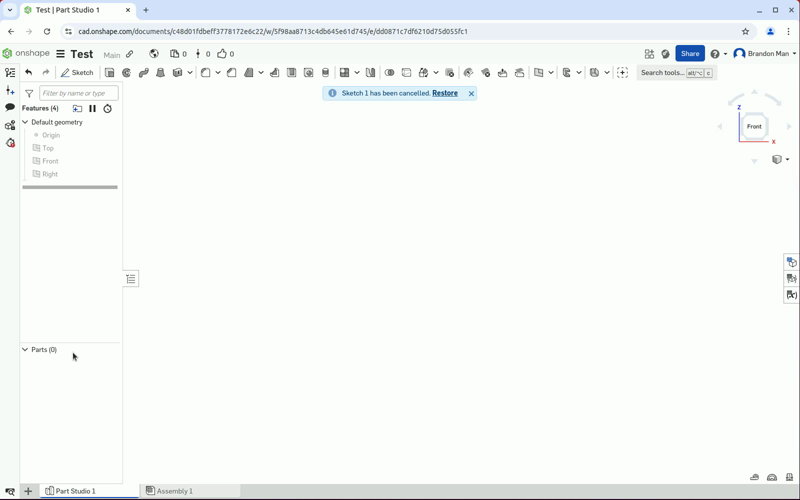
key(shift+y)
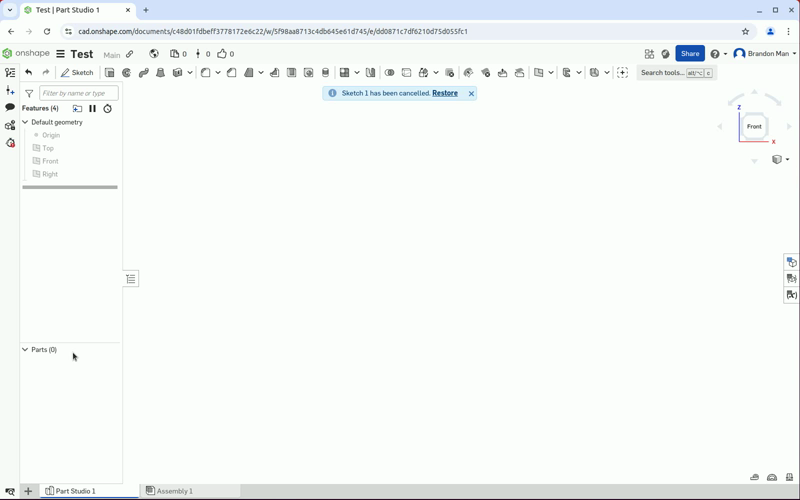
key(shift+s)
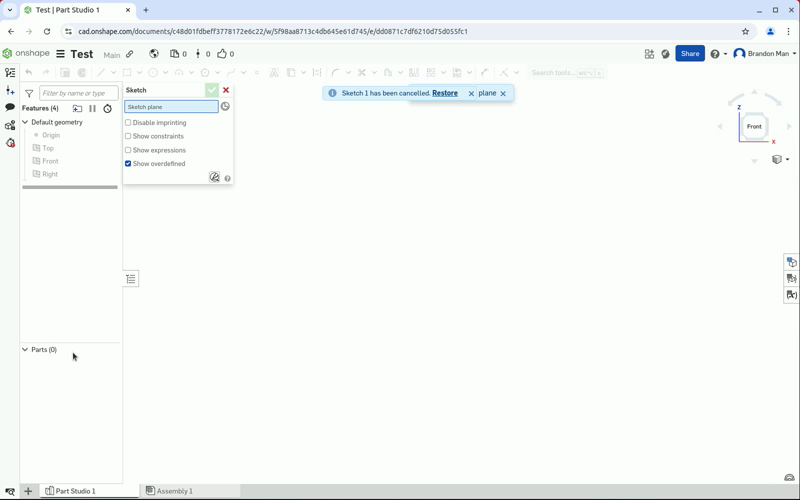
mouse_move(73, 163)
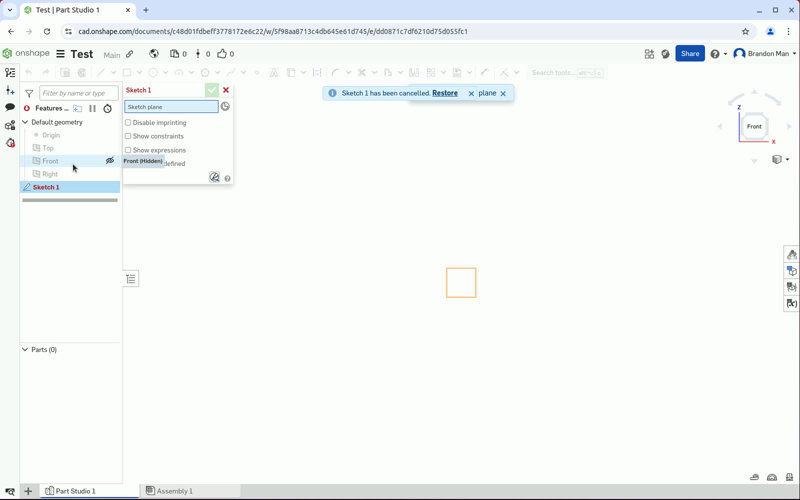
click(73, 163)
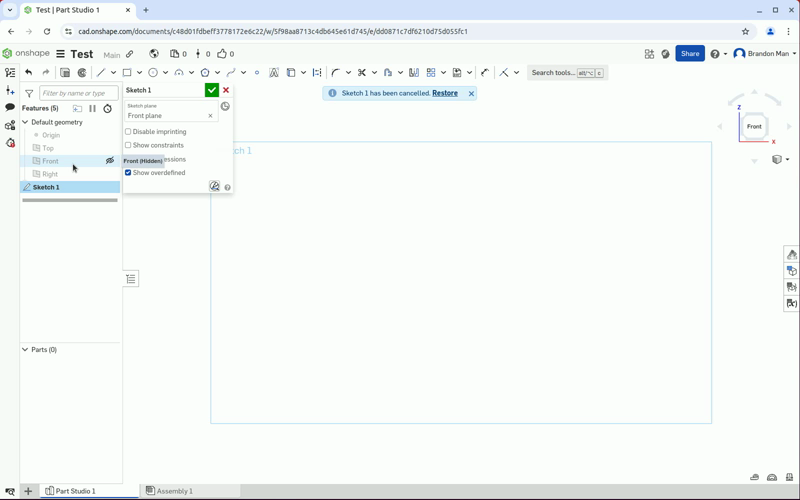
mouse_move(73, 352)
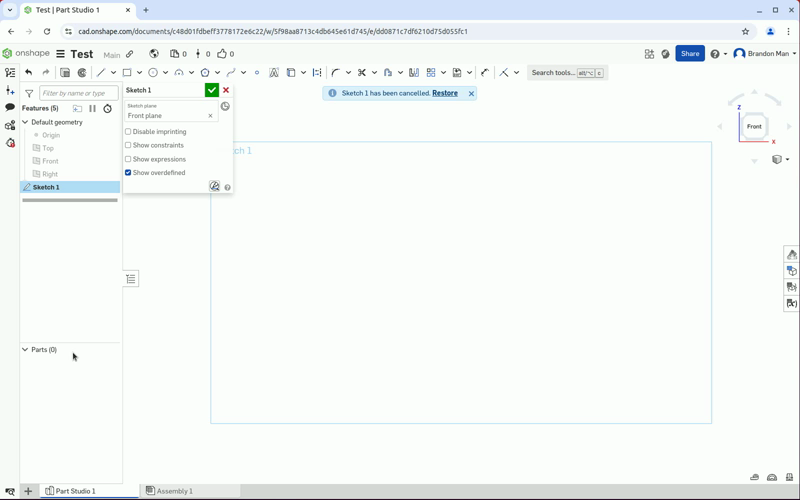
key(y)
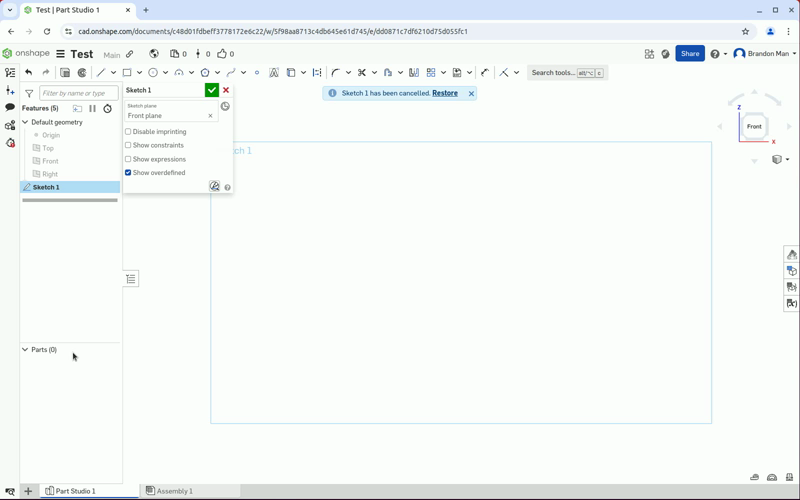
key(l)
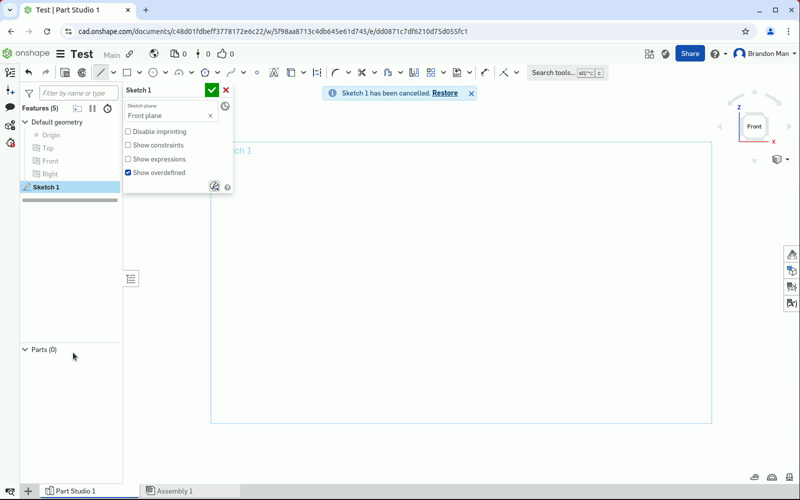
key_down(shift)
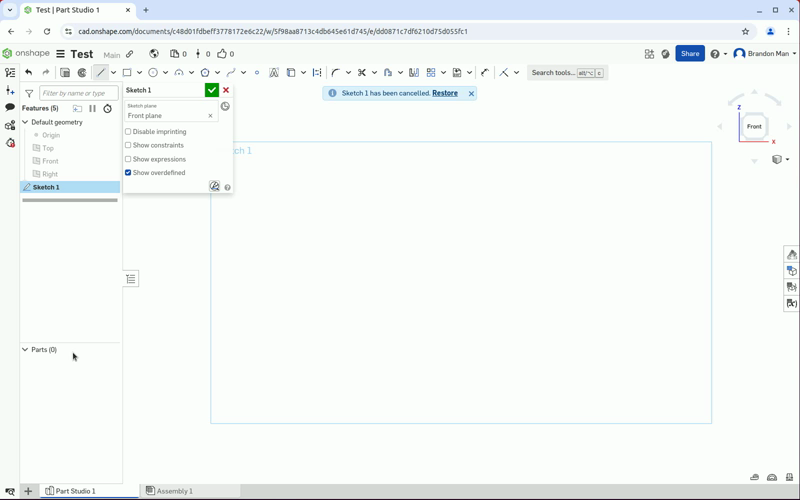
mouse_move(449, 282)
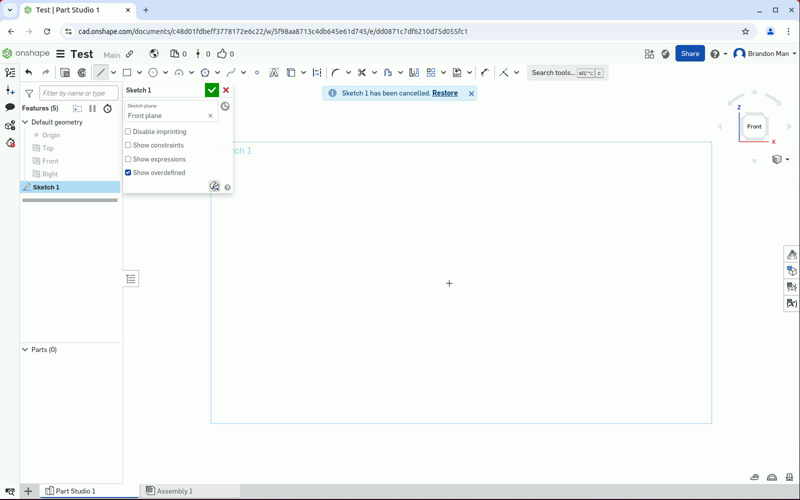
click(449, 282)
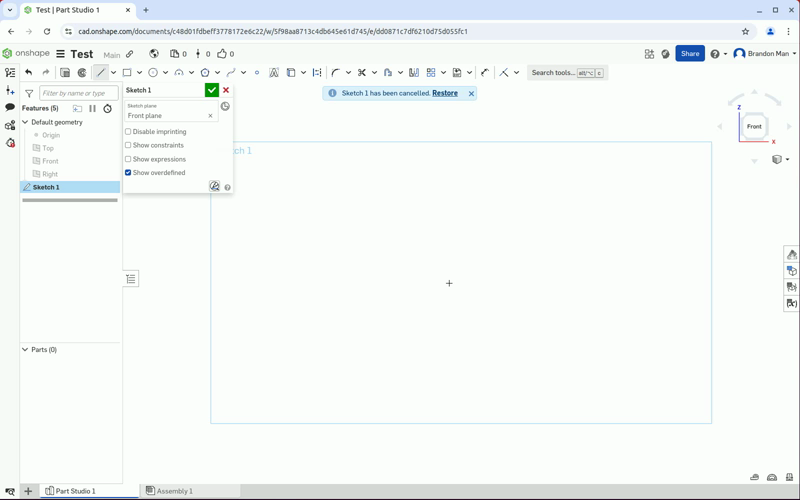
key_up(shift)
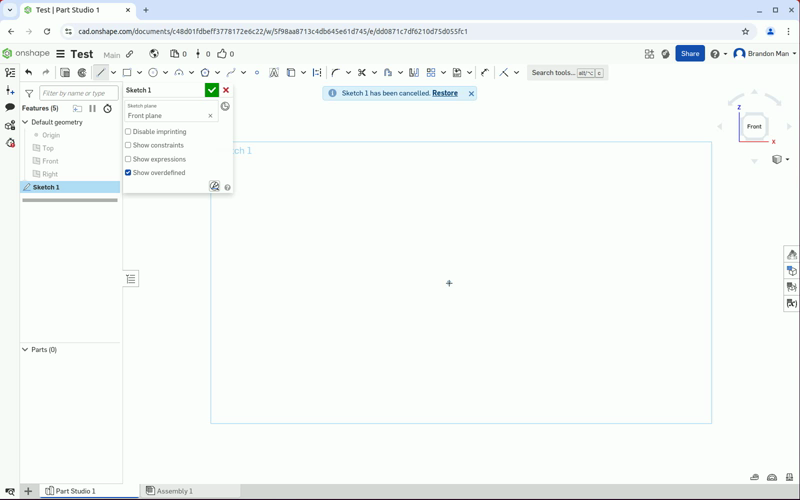
key_down(shift)
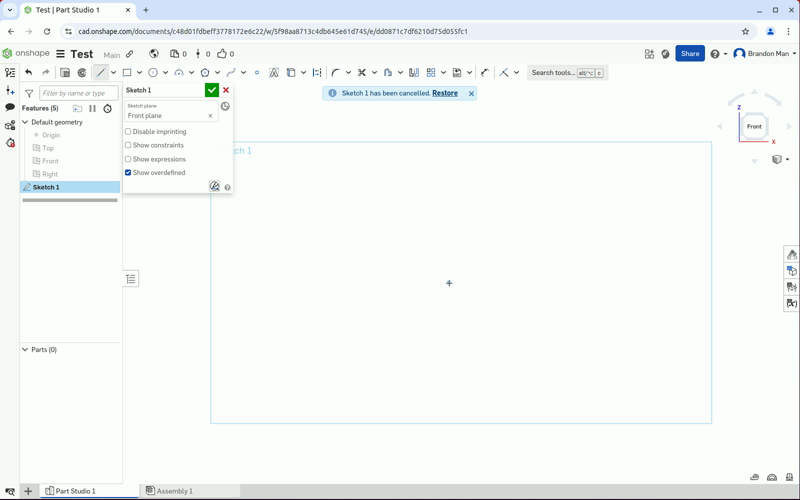
mouse_move(479, 282)
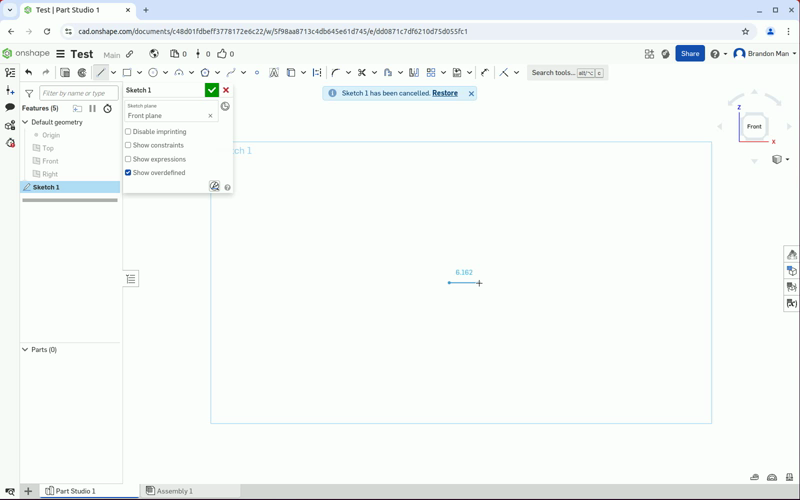
mouse_move(461, 282)
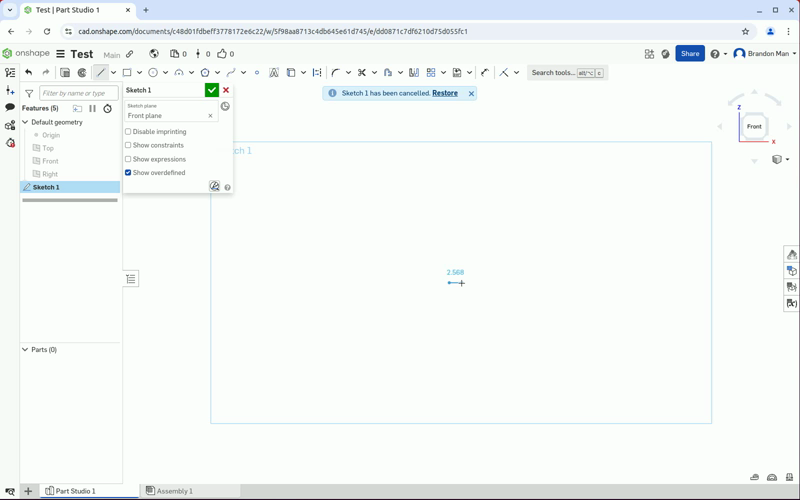
click(461, 282)
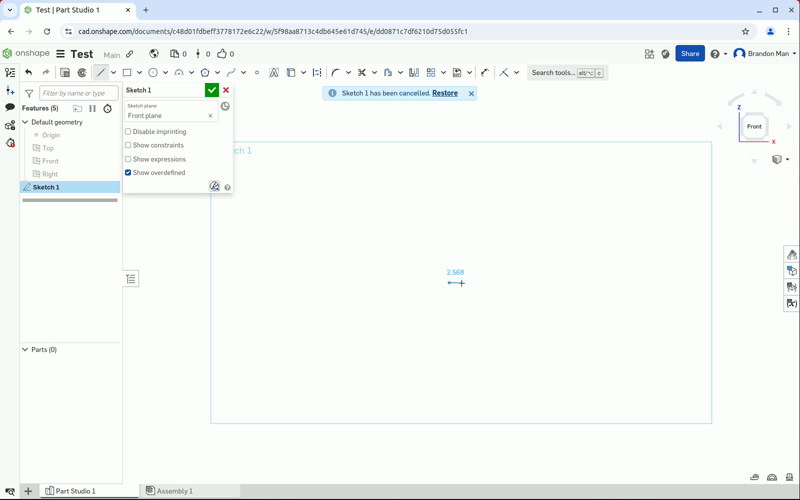
key_up(shift)
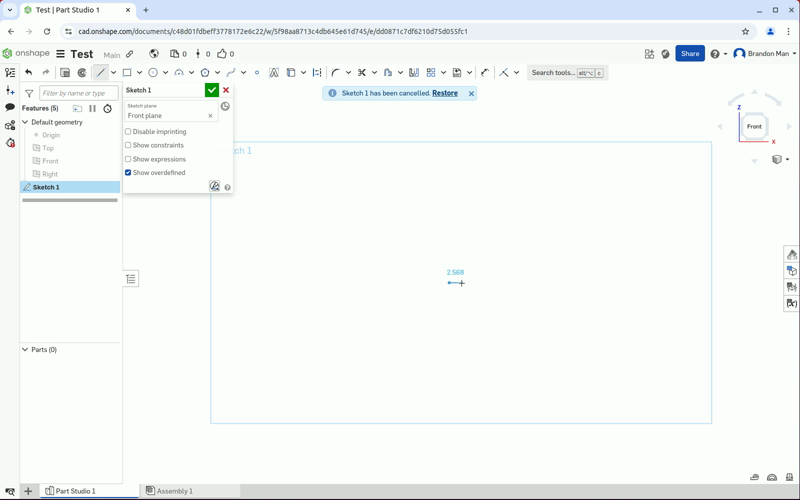
key_down(shift)
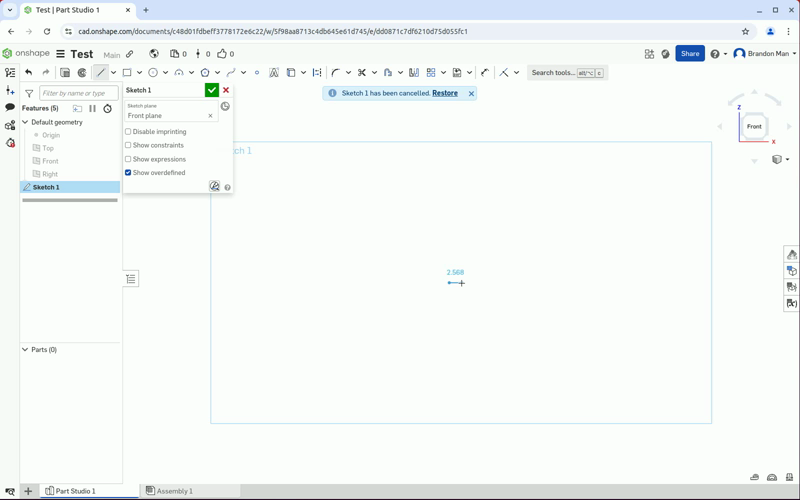
mouse_move(491, 282)
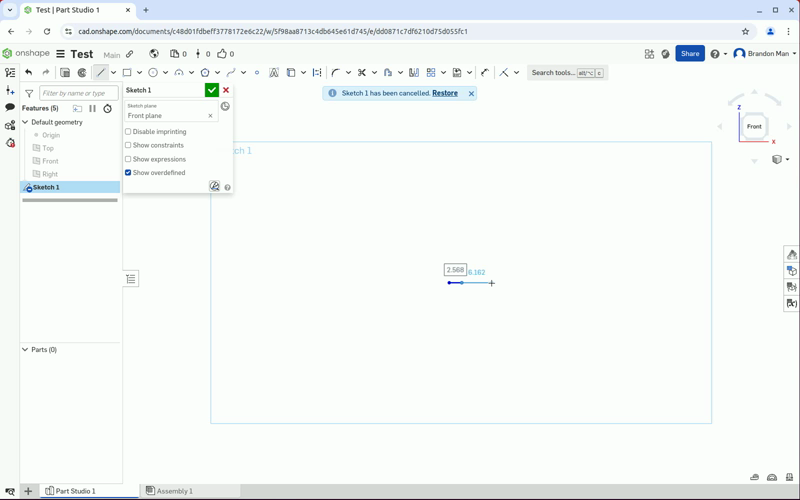
mouse_move(461, 278)
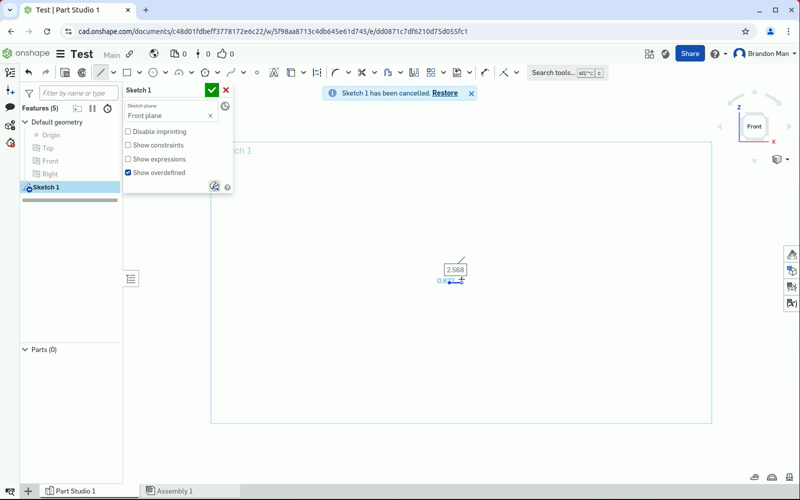
scroll(6)
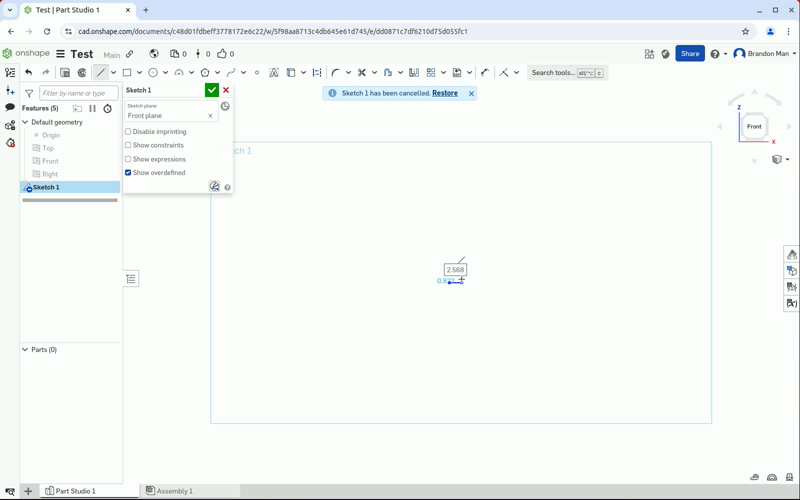
scroll(6)
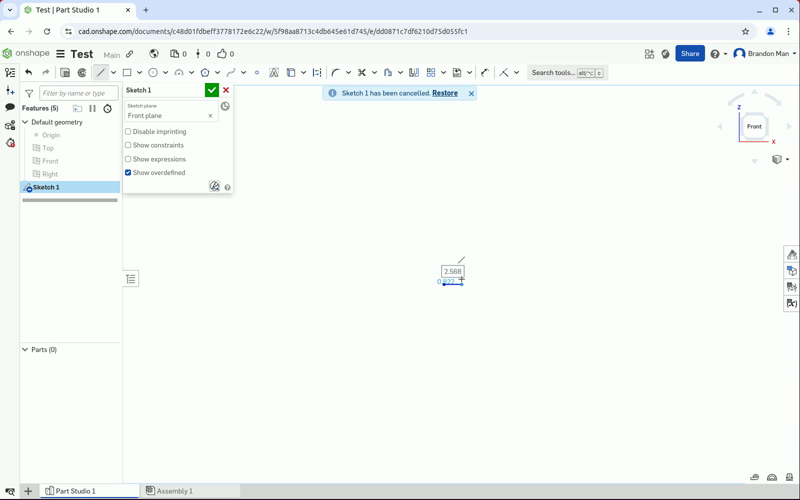
scroll(6)
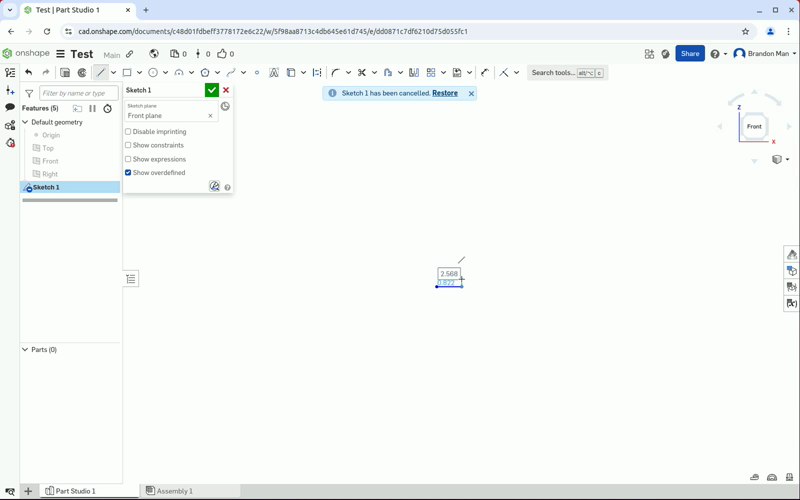
scroll(6)
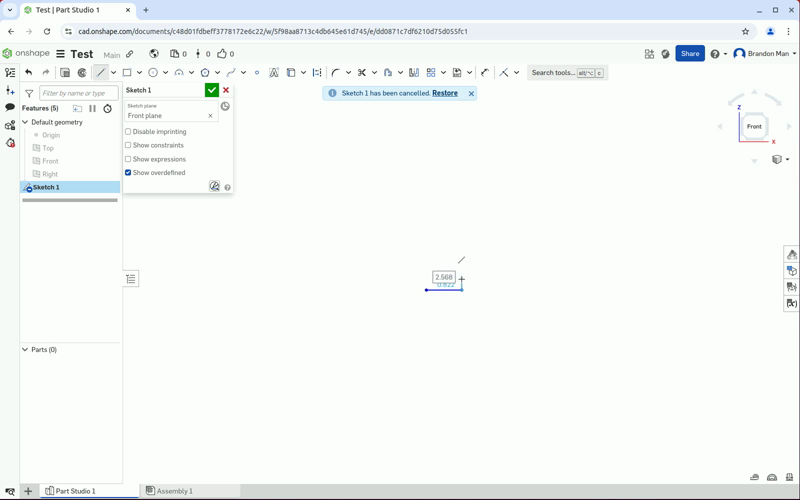
scroll(6)
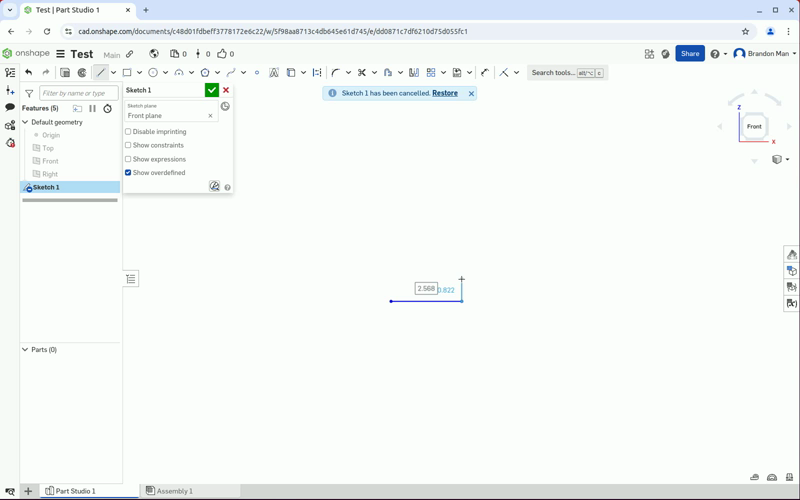
scroll(6)
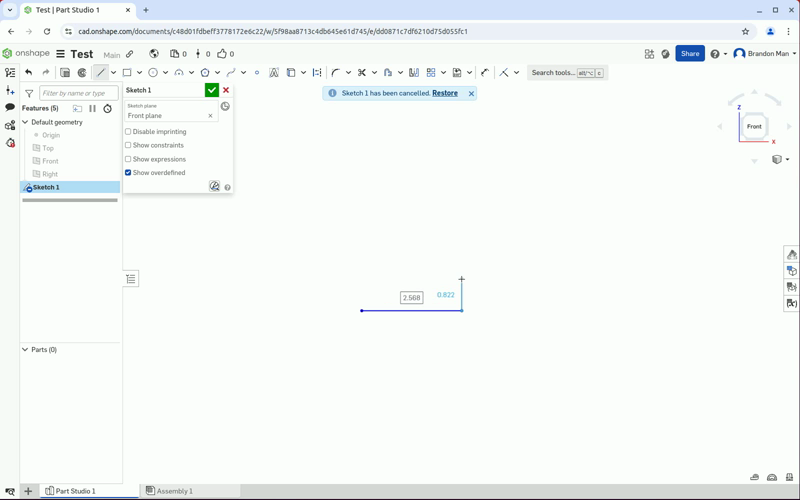
scroll(6)
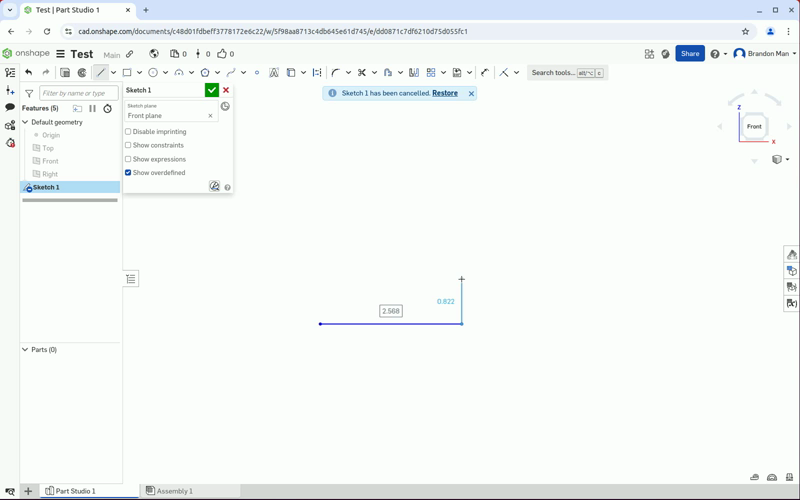
click(461, 278)
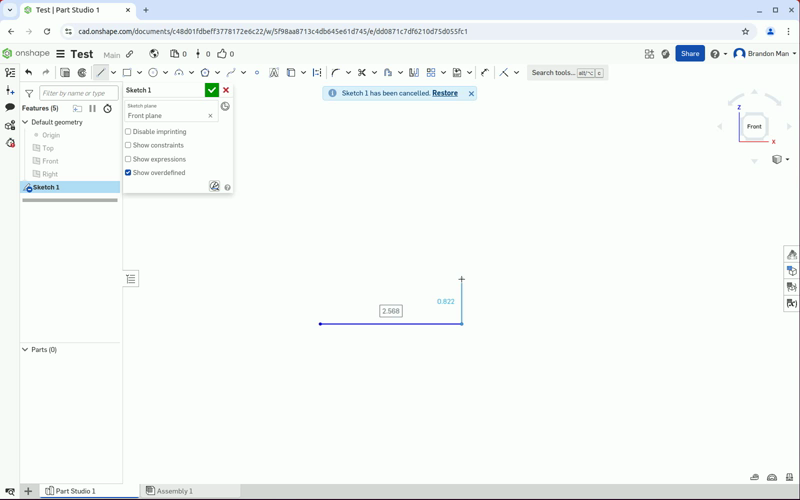
scroll(-6)
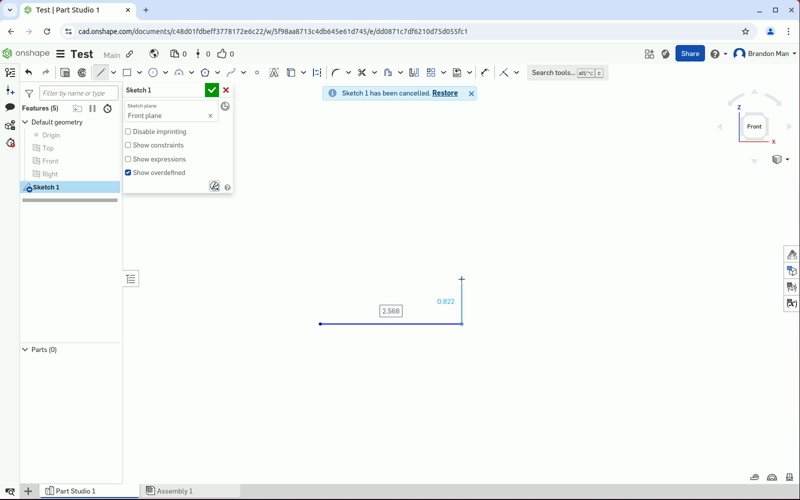
scroll(-6)
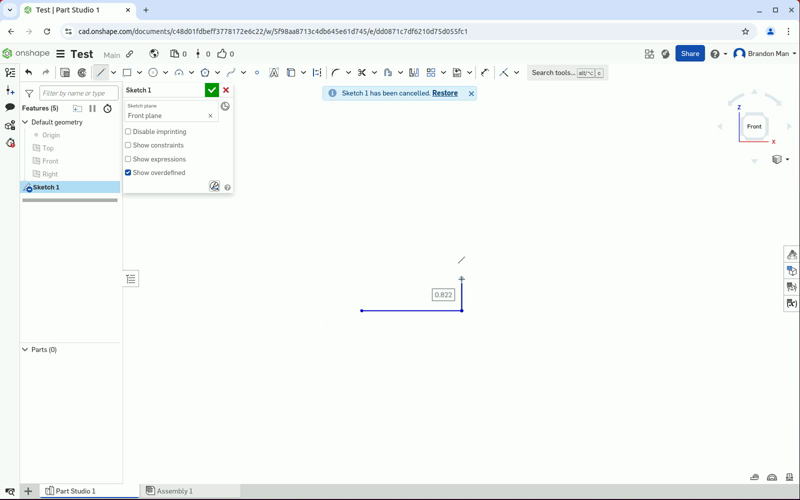
scroll(-6)
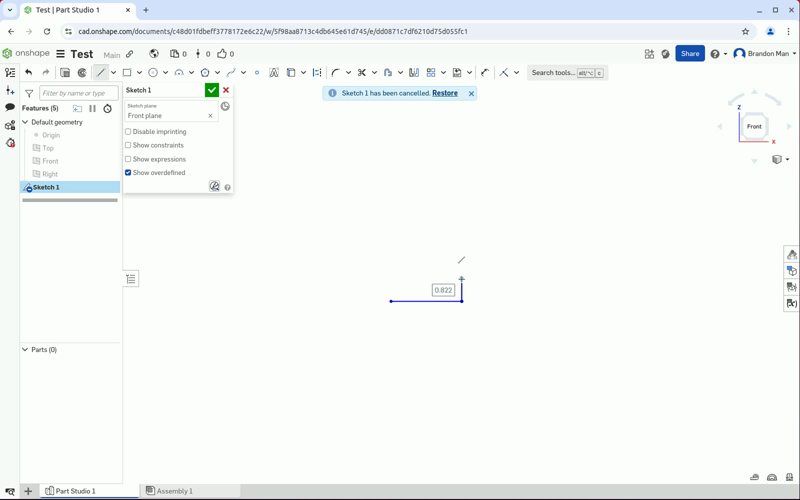
scroll(-6)
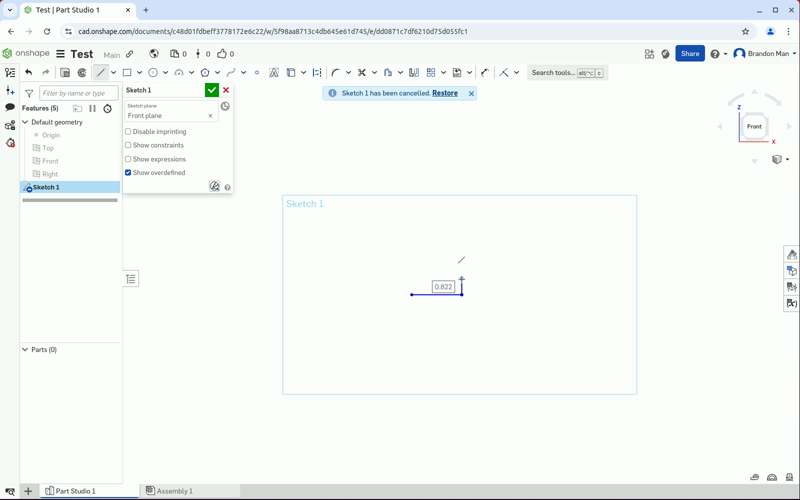
scroll(-6)
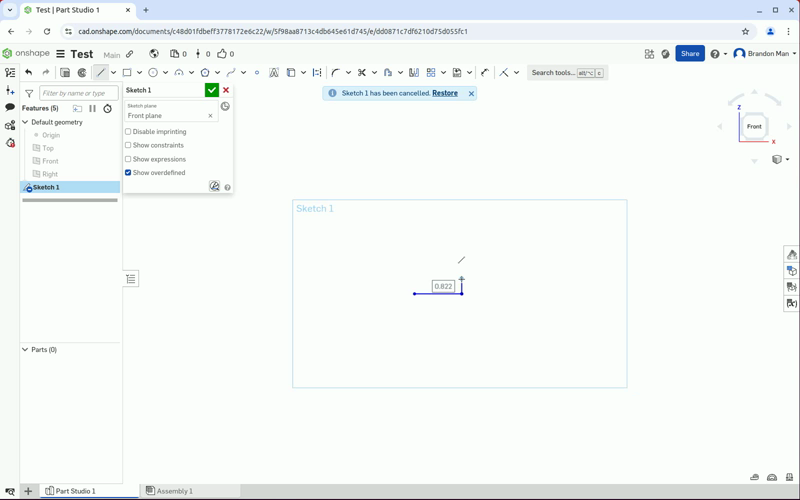
scroll(-6)
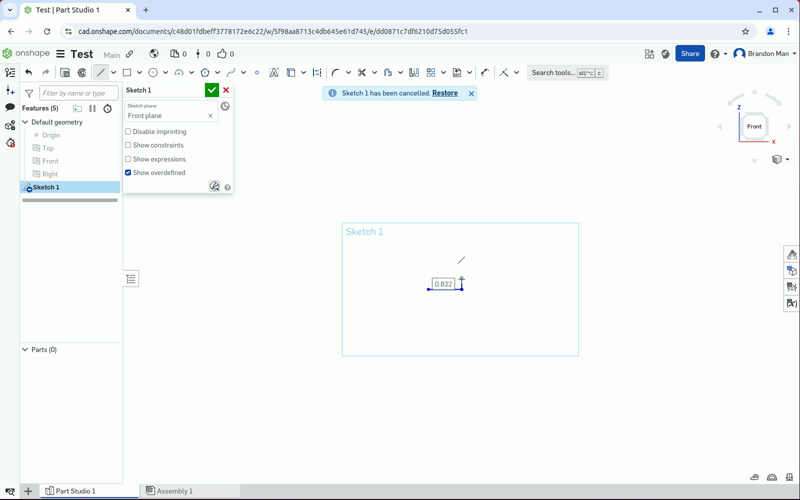
scroll(-6)
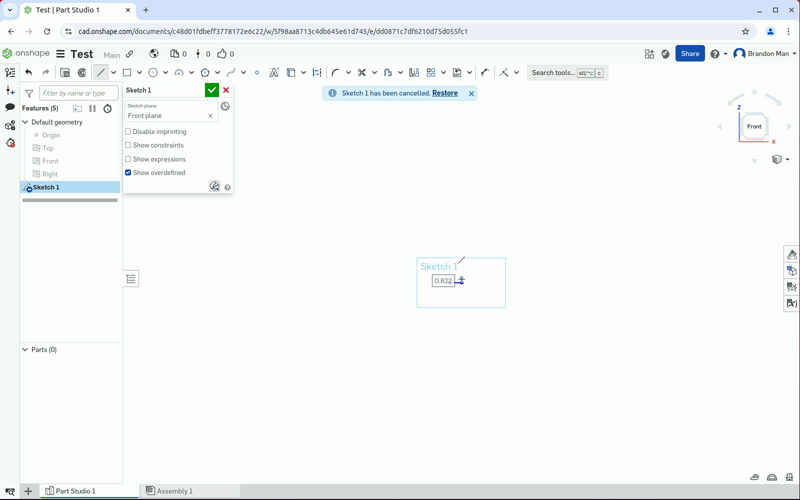
key_up(shift)
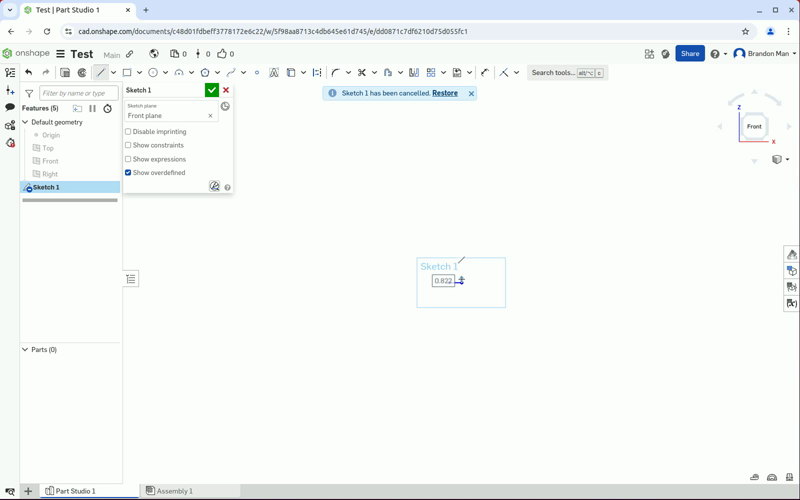
key_down(shift)
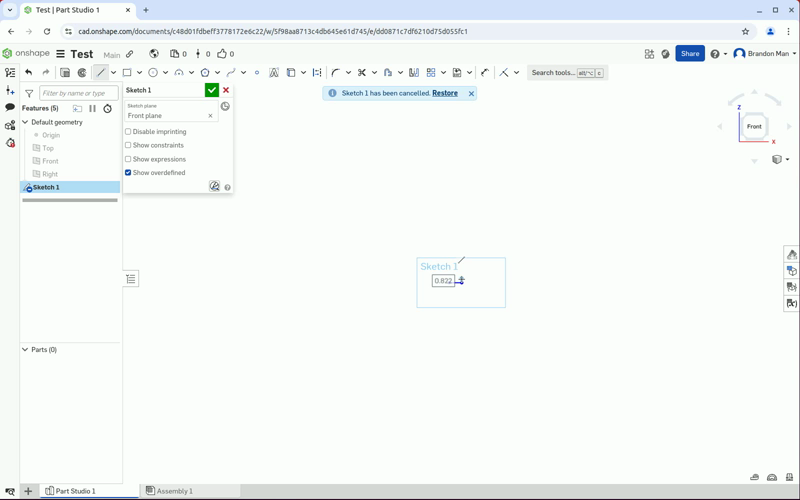
mouse_move(491, 278)
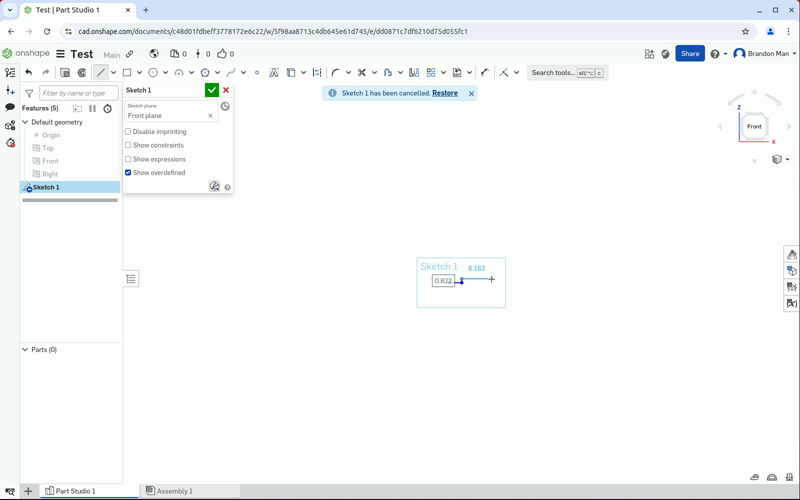
mouse_move(470, 278)
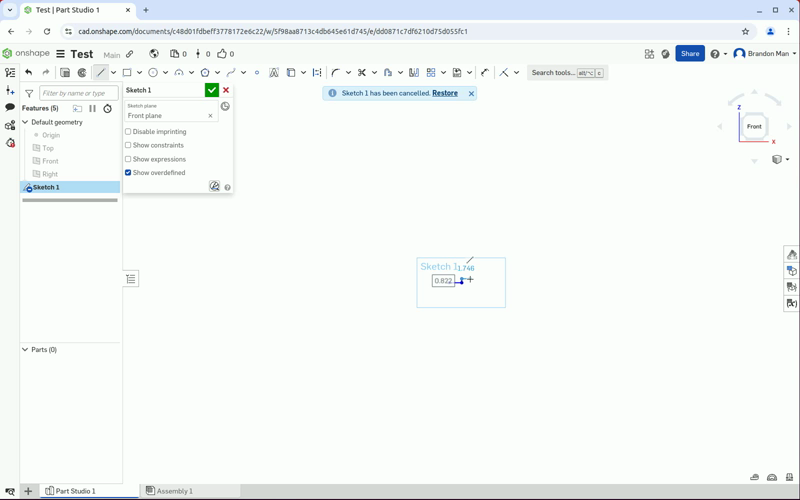
click(470, 278)
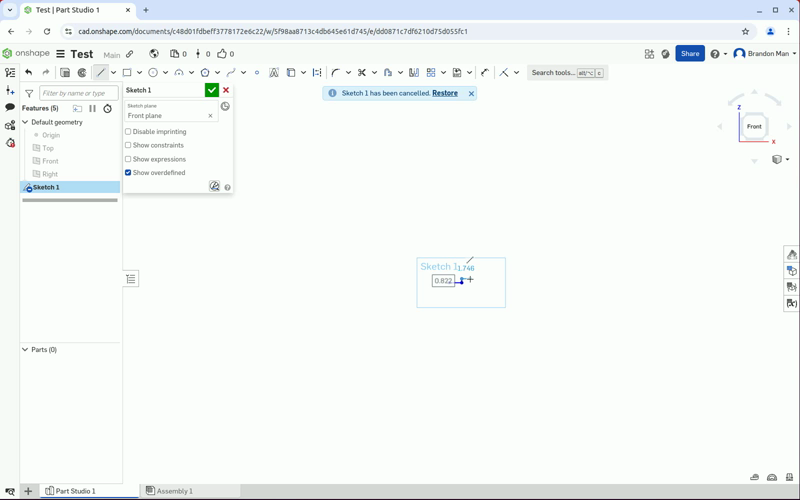
key_up(shift)
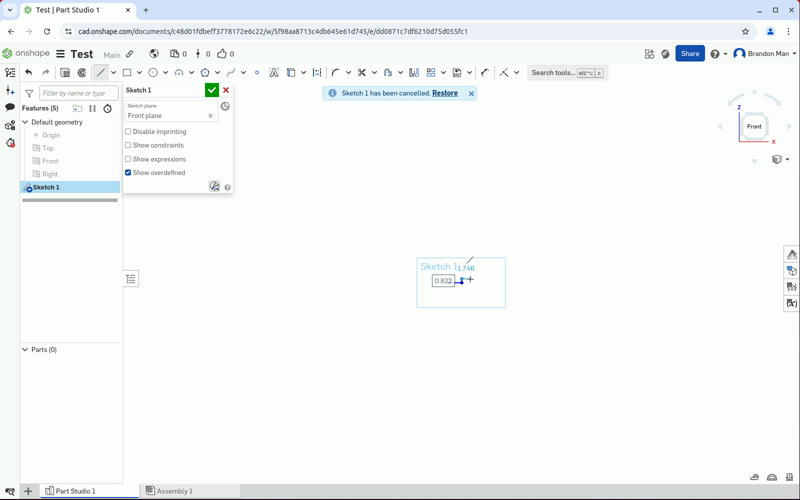
key_down(shift)
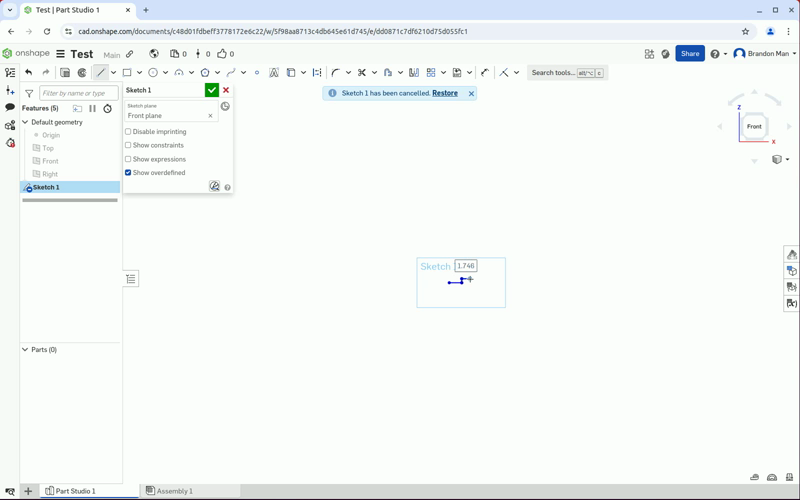
mouse_move(500, 278)
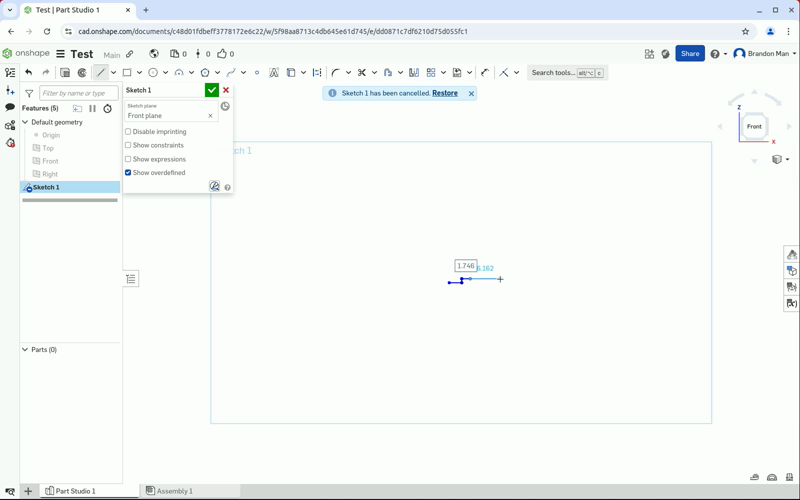
mouse_move(470, 272)
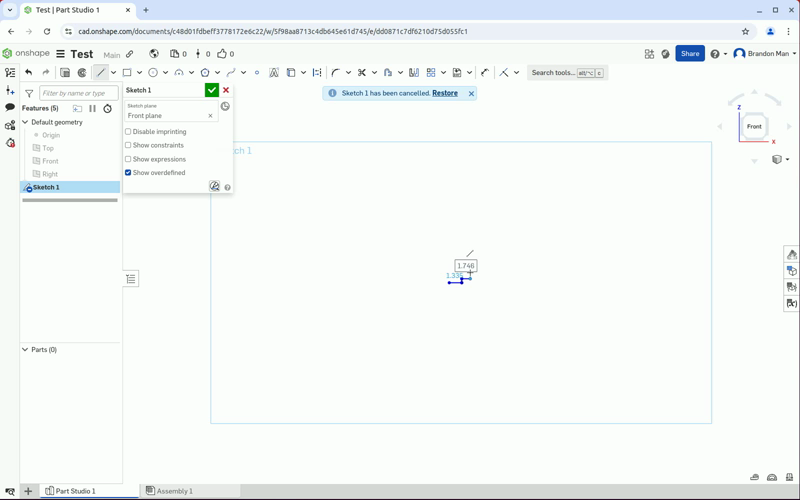
scroll(6)
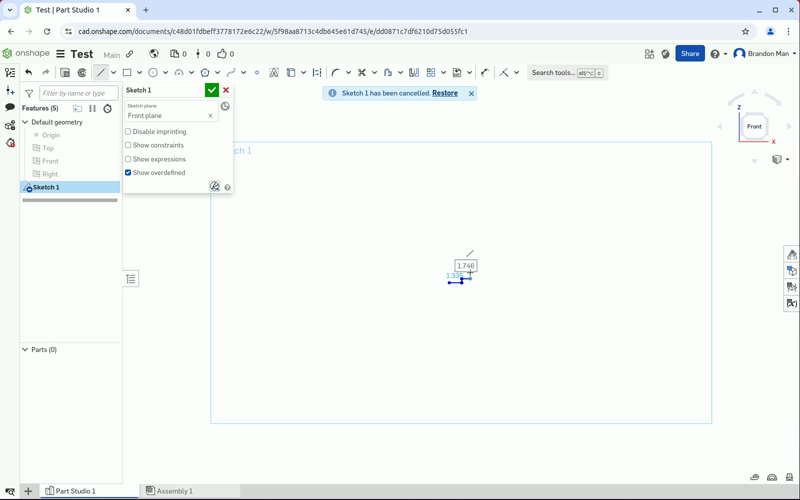
scroll(6)
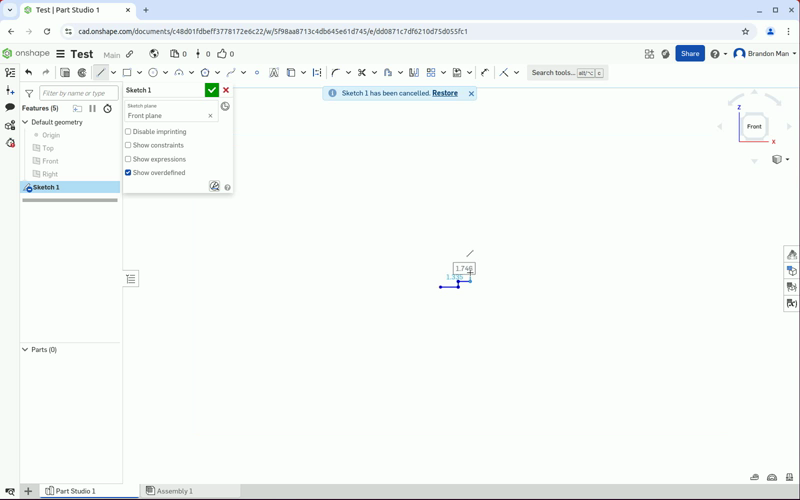
scroll(6)
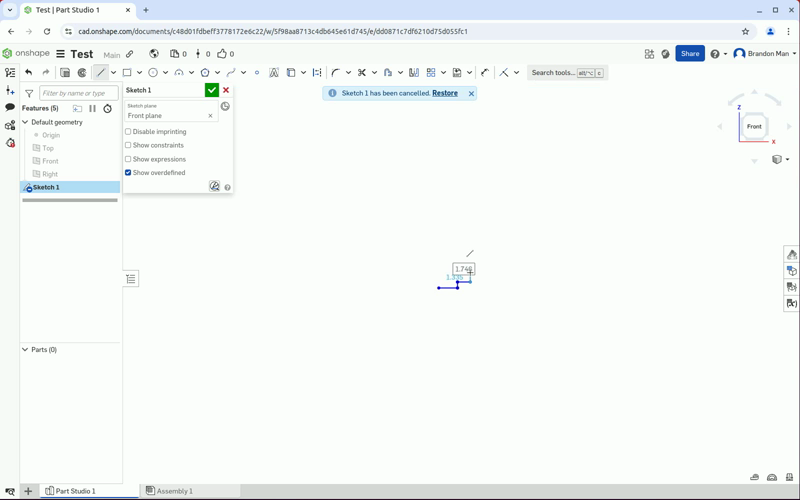
scroll(6)
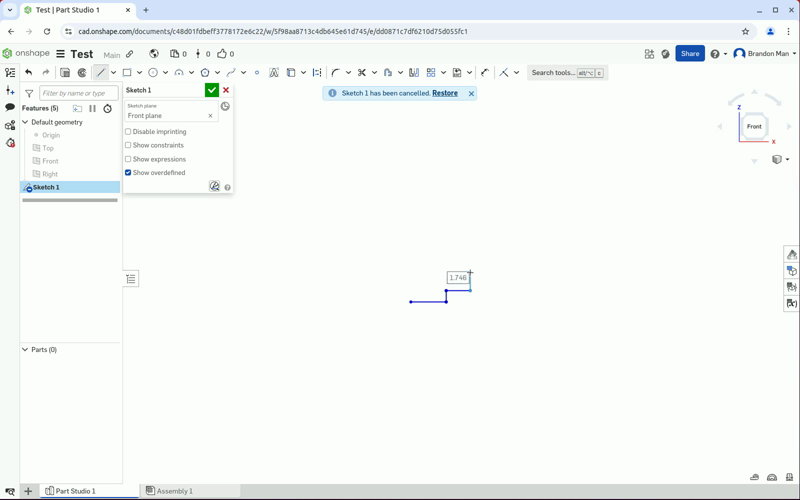
scroll(6)
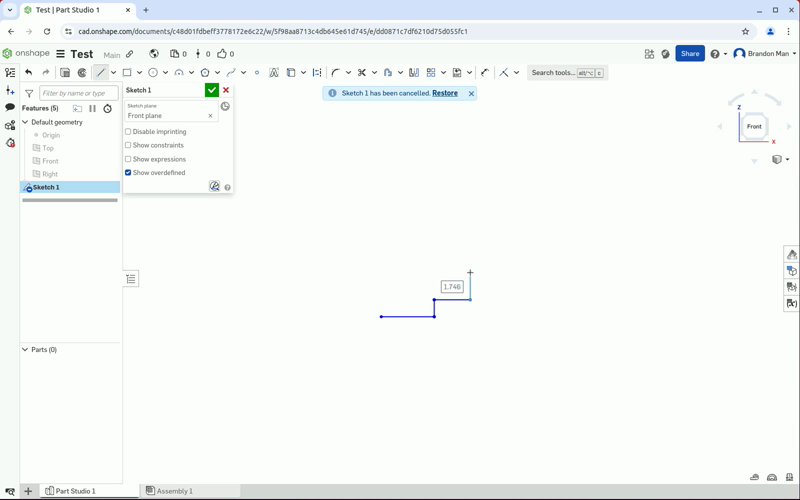
scroll(6)
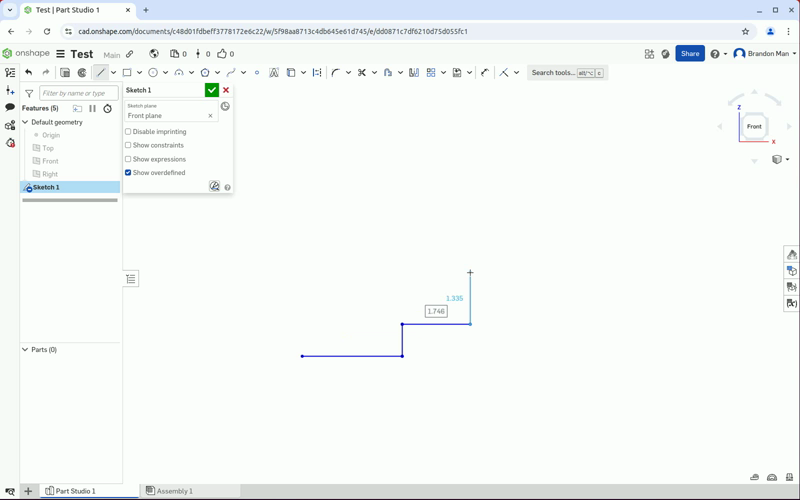
scroll(6)
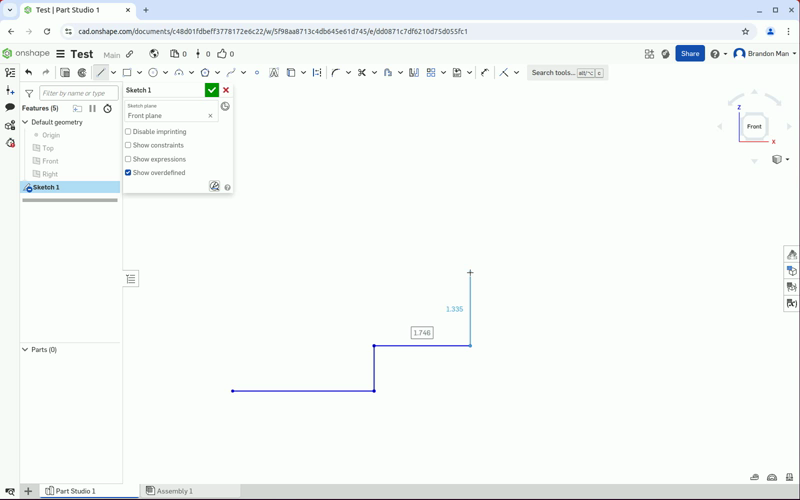
click(470, 272)
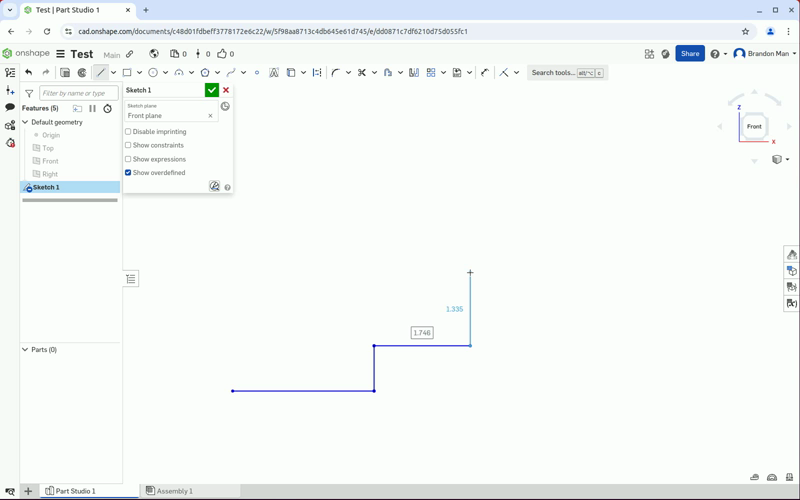
scroll(-6)
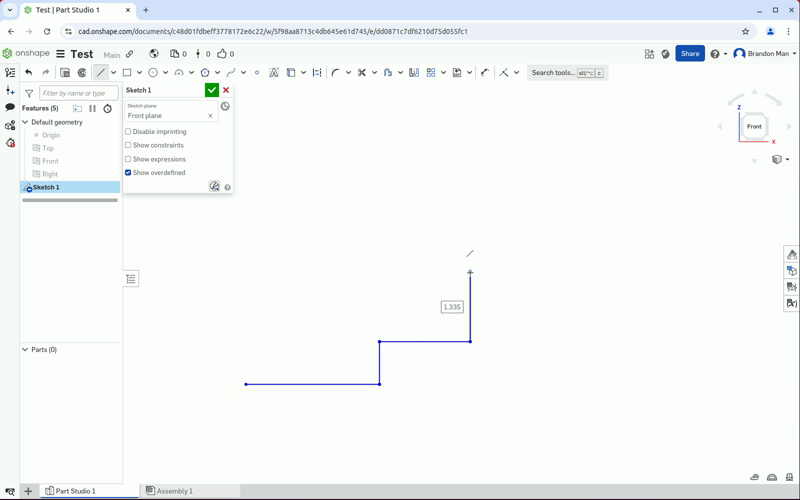
scroll(-6)
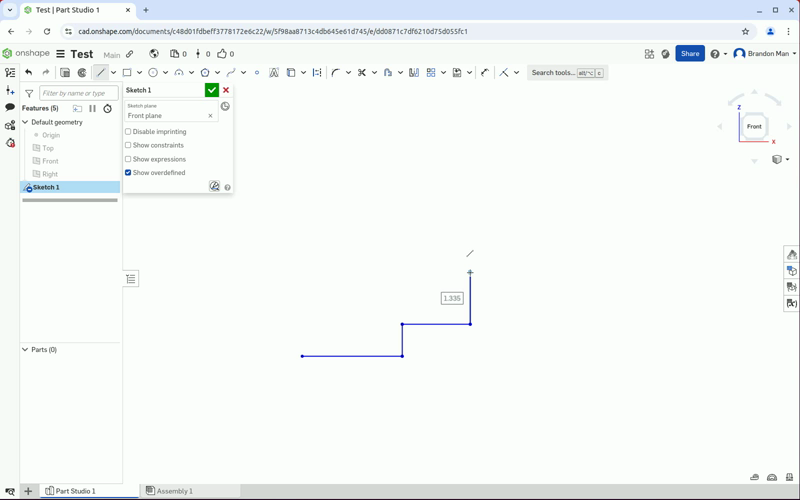
scroll(-6)
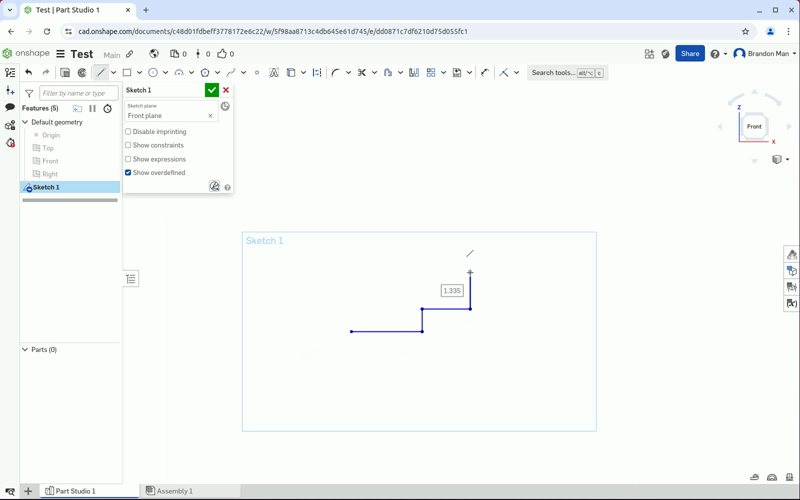
scroll(-6)
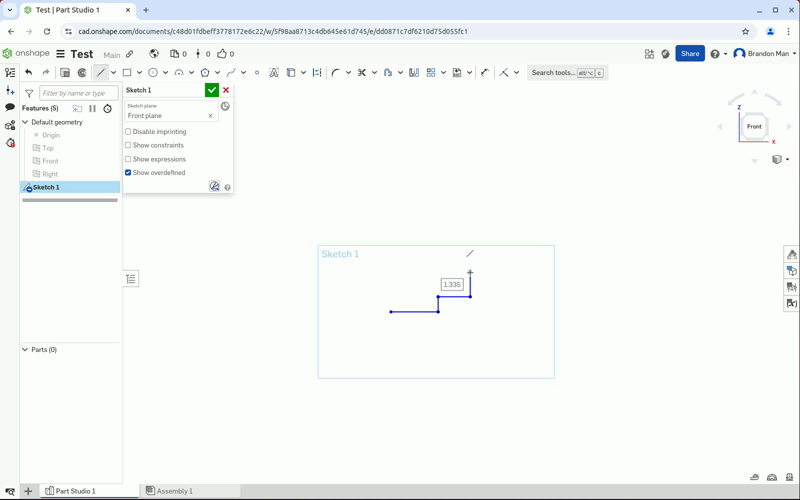
scroll(-6)
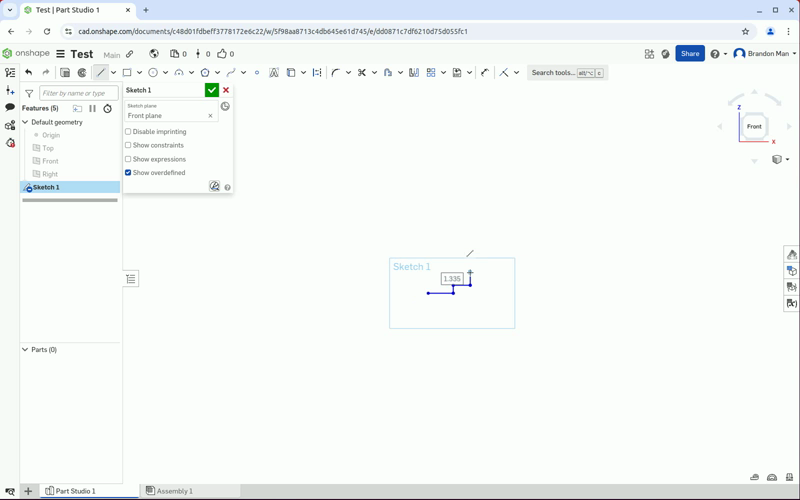
scroll(-6)
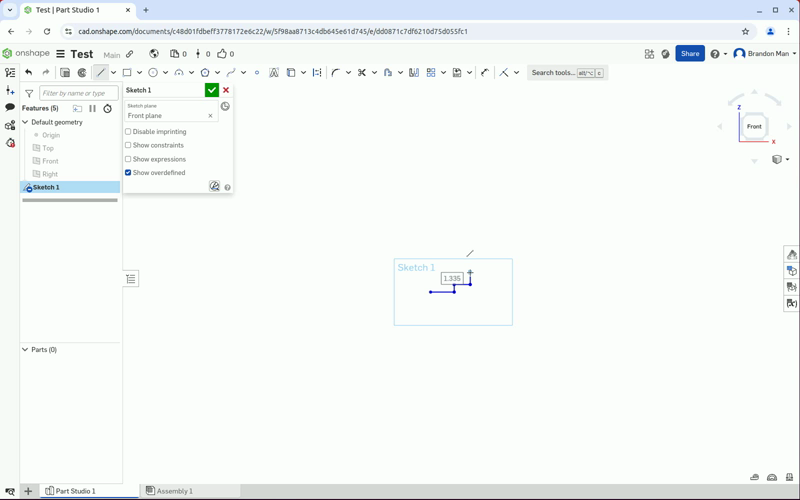
scroll(-6)
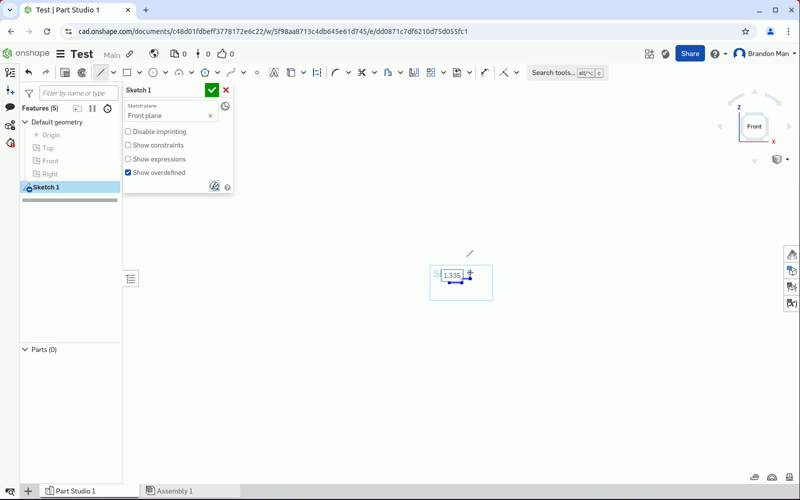
key_up(shift)
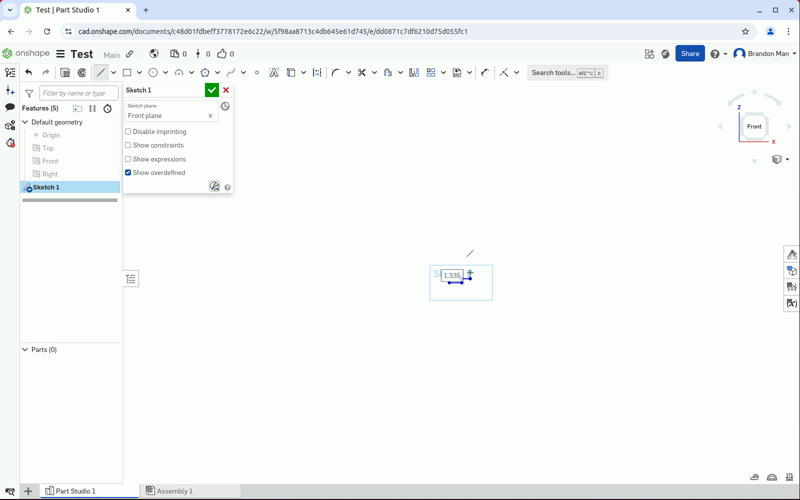
key(esc)
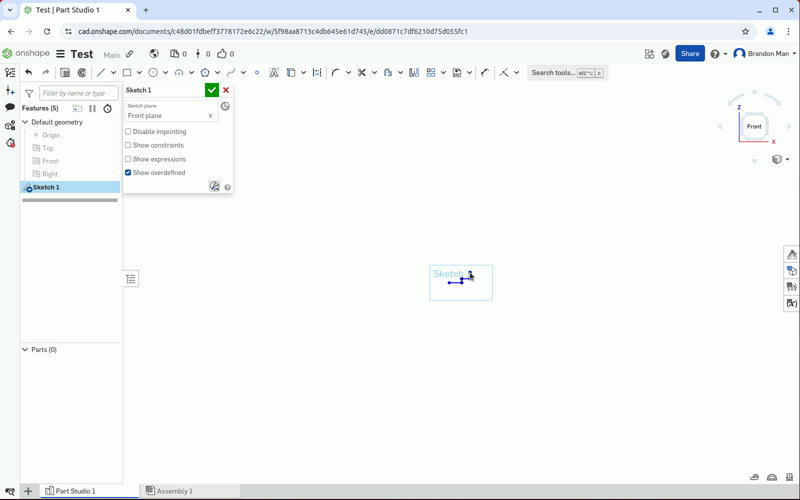
key(a)
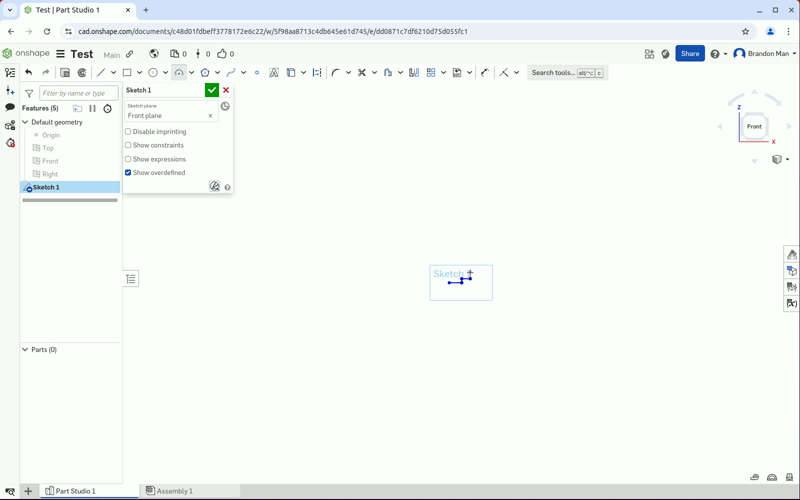
mouse_move(470, 272)
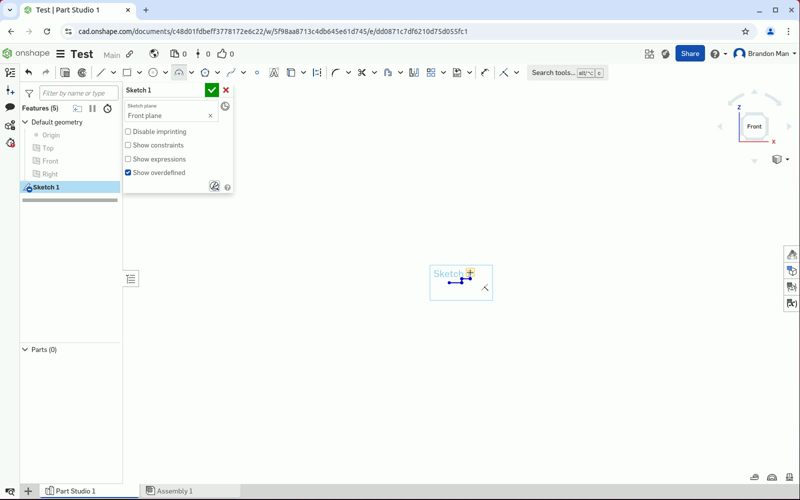
click(470, 272)
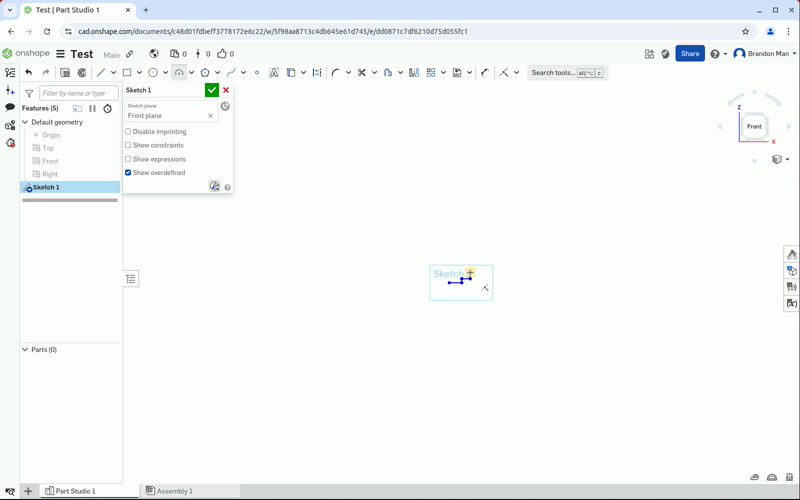
key_down(shift)
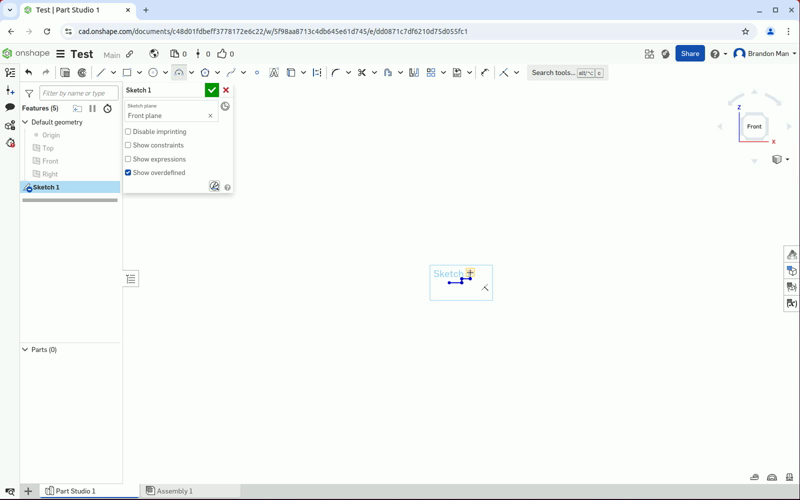
mouse_move(459, 261)
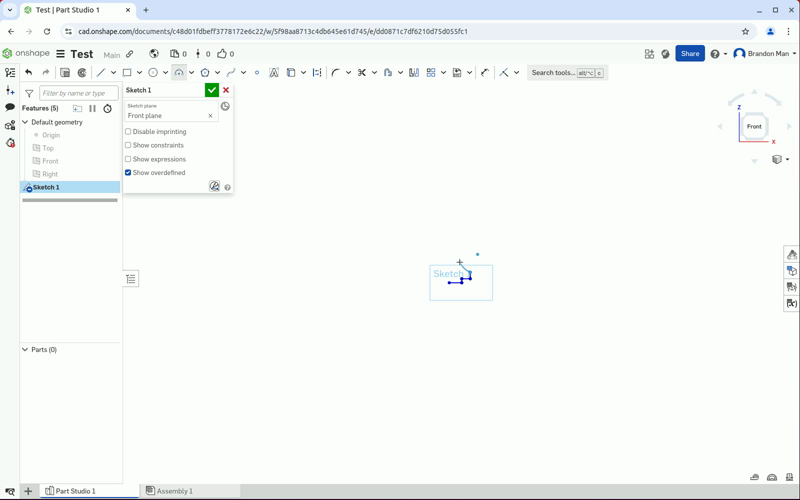
click(459, 261)
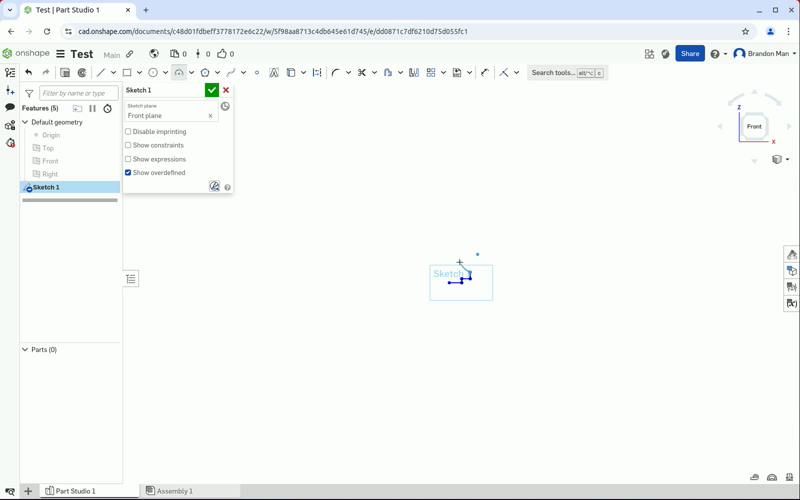
mouse_move(466, 265)
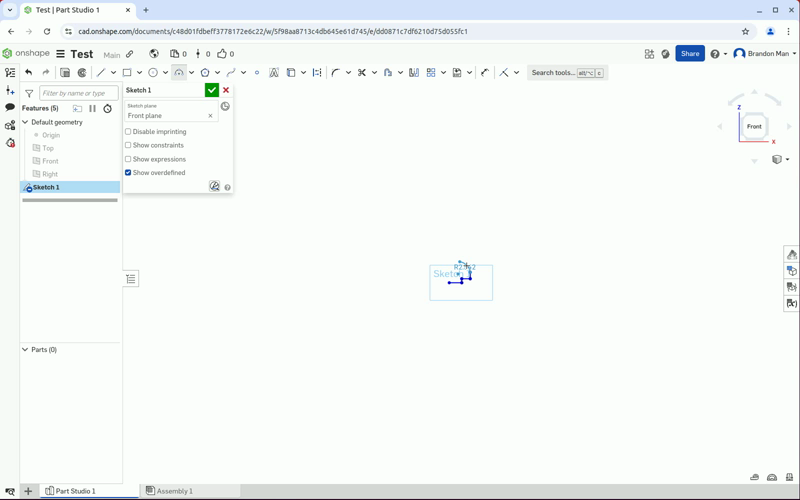
click(466, 265)
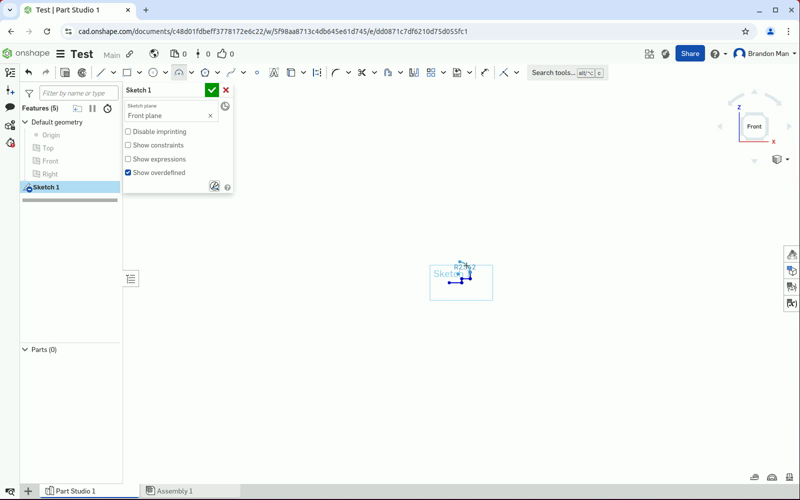
key_up(shift)
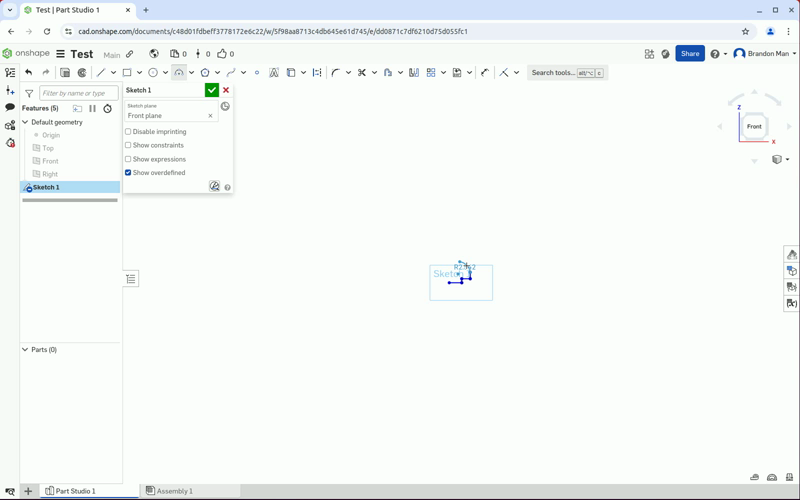
key(esc)
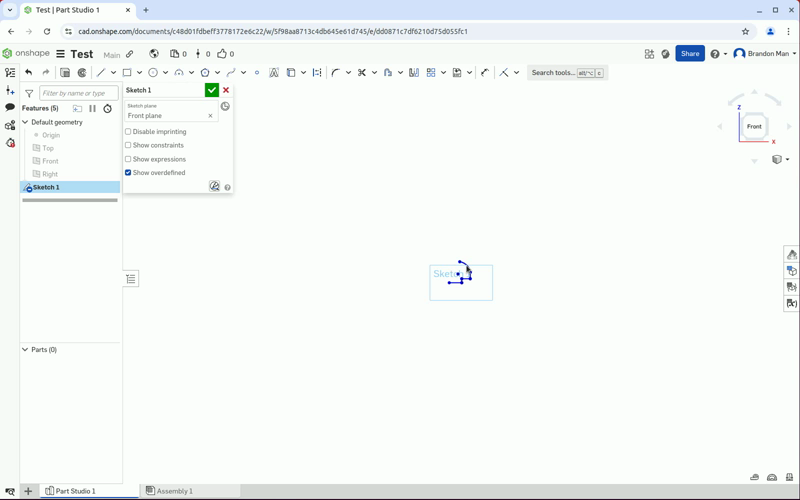
key(l)
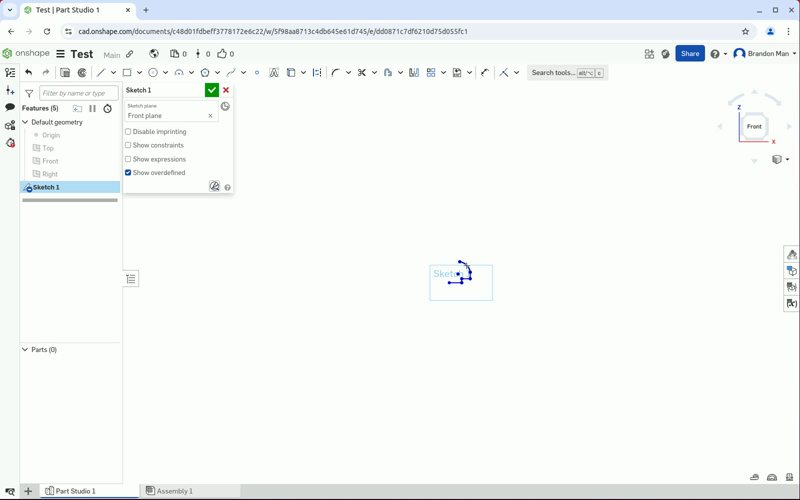
mouse_move(459, 261)
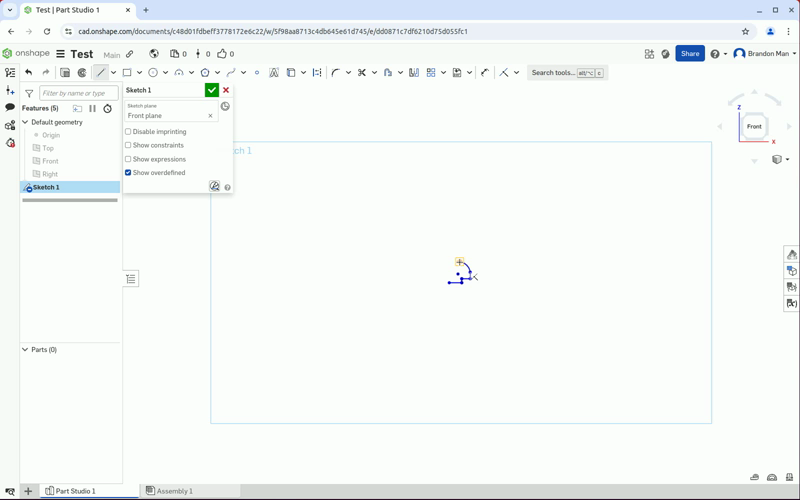
click(459, 261)
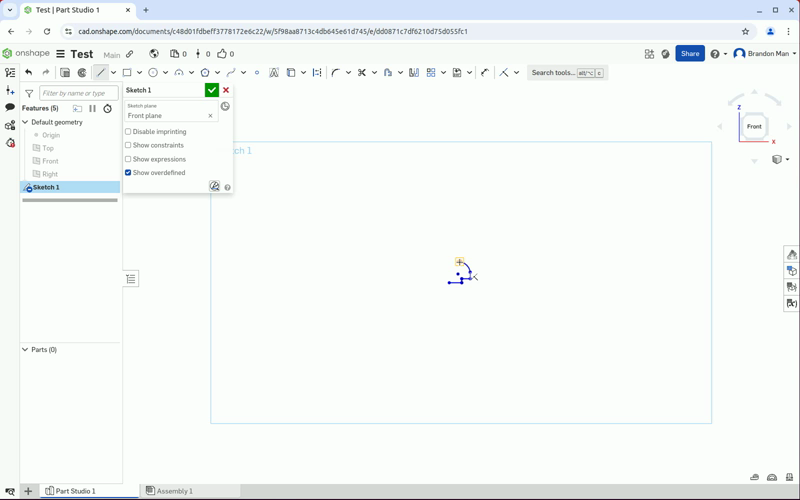
key_down(shift)
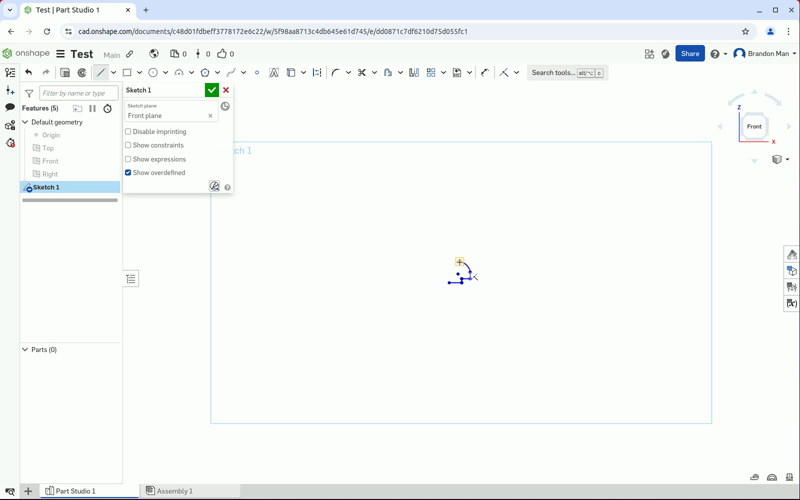
mouse_move(489, 261)
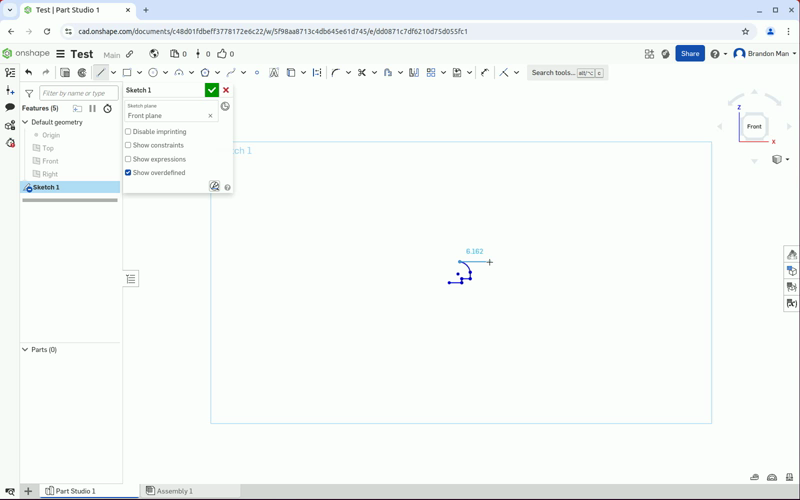
mouse_move(449, 261)
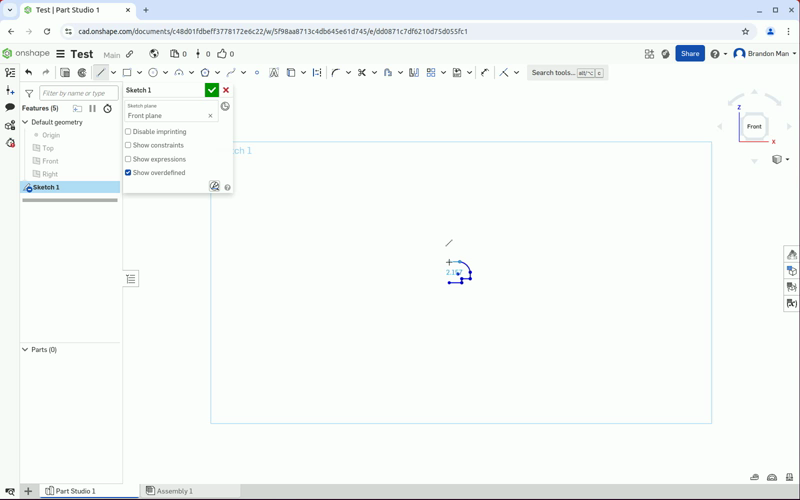
click(449, 261)
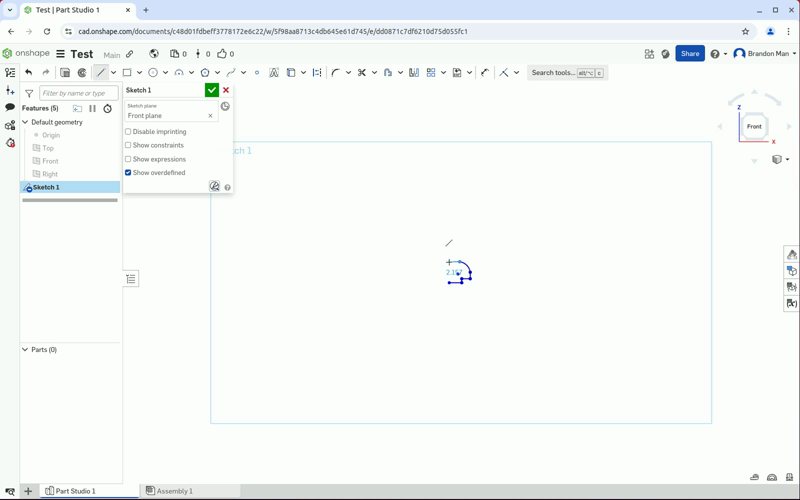
key_up(shift)
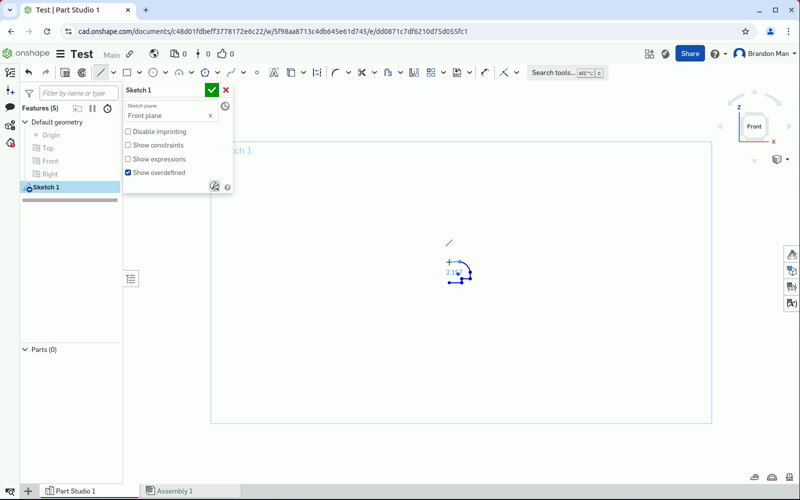
mouse_move(479, 261)
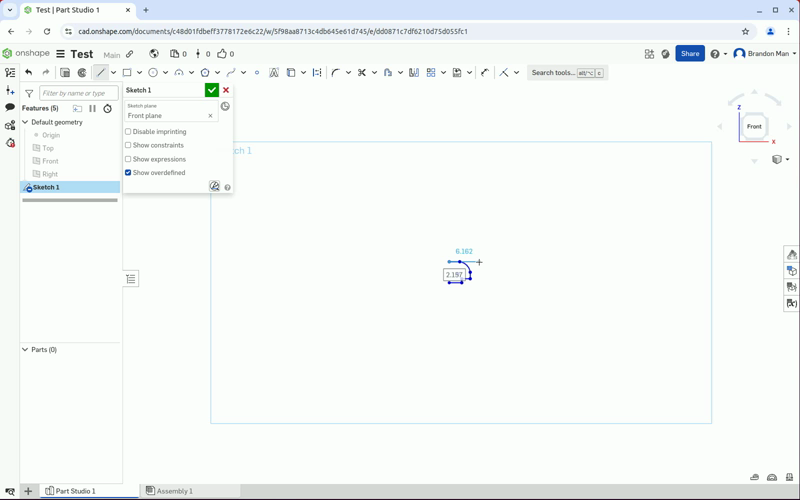
key_down(shift)
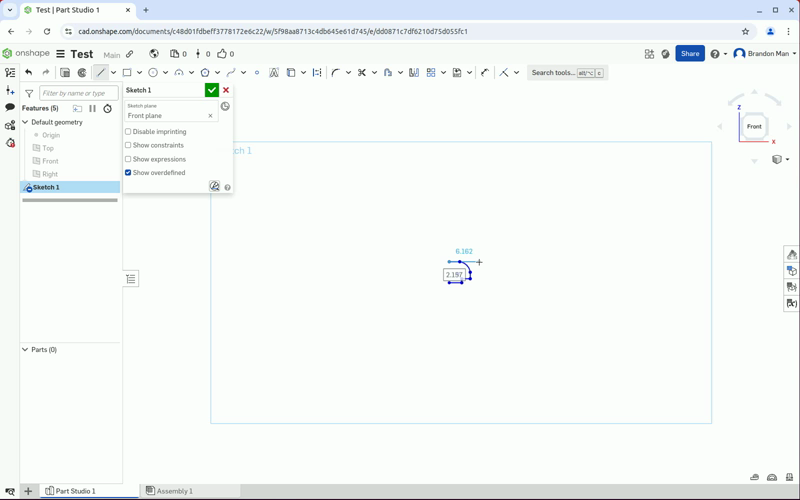
mouse_move(449, 282)
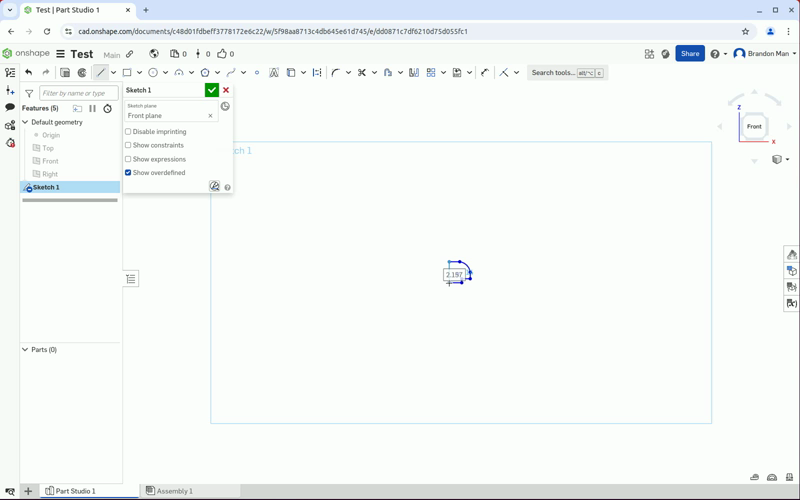
key_up(shift)
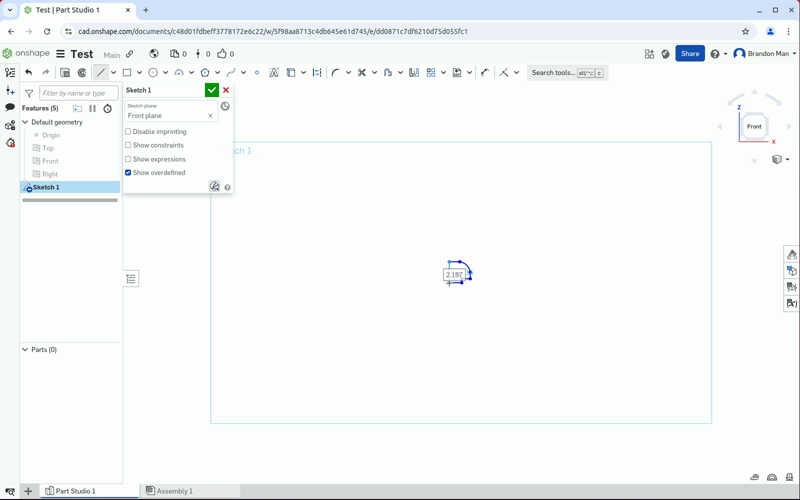
click(449, 282)
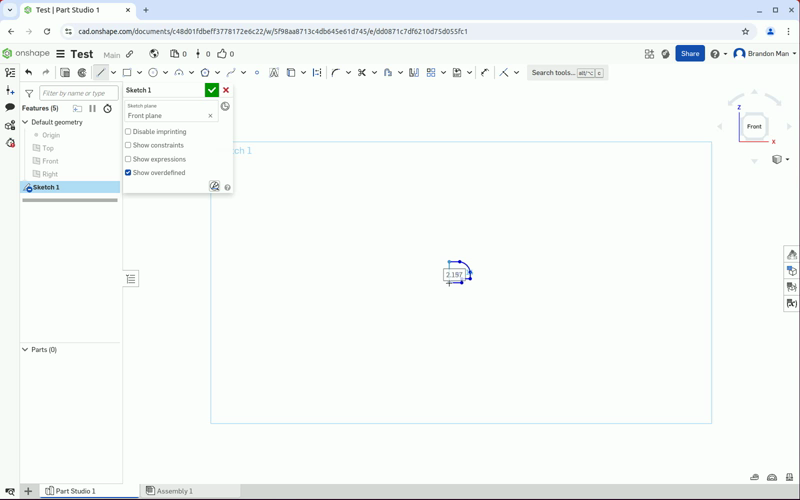
key(esc)
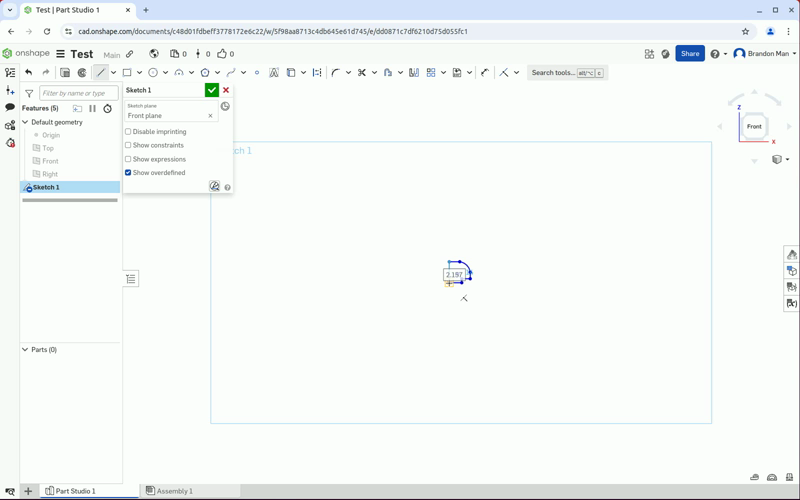
mouse_move(454, 262)
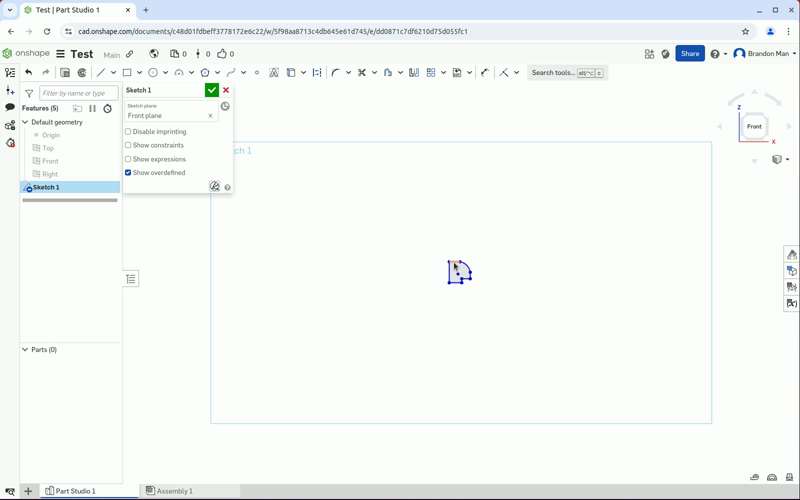
scroll(6)
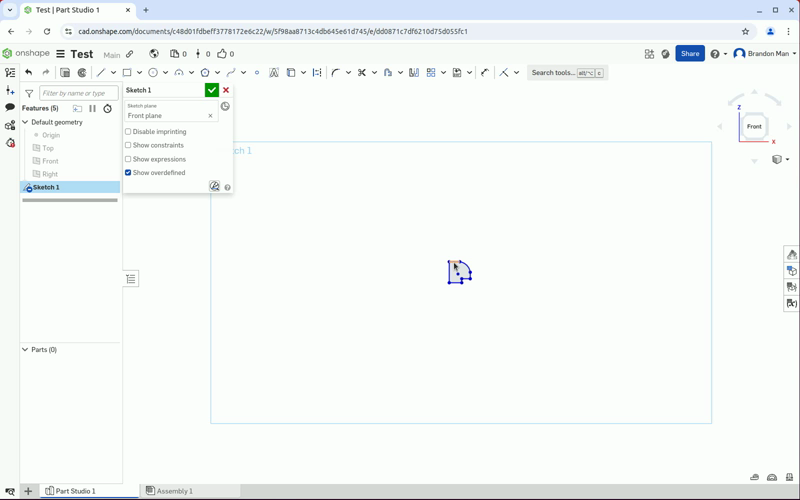
scroll(6)
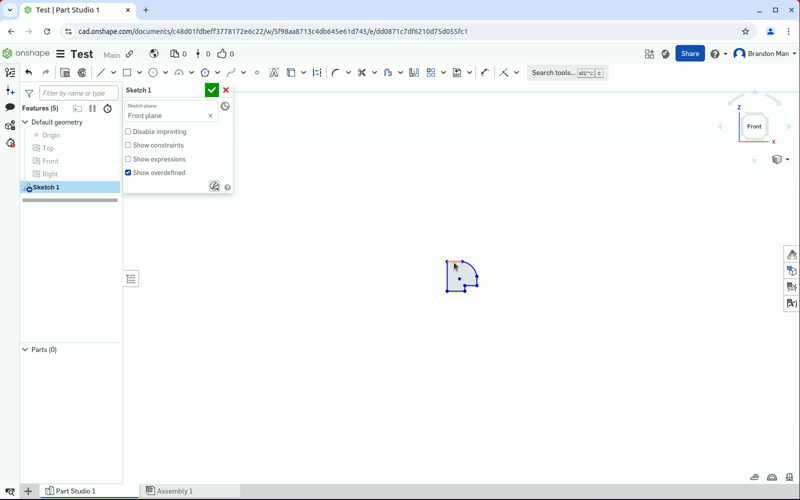
scroll(6)
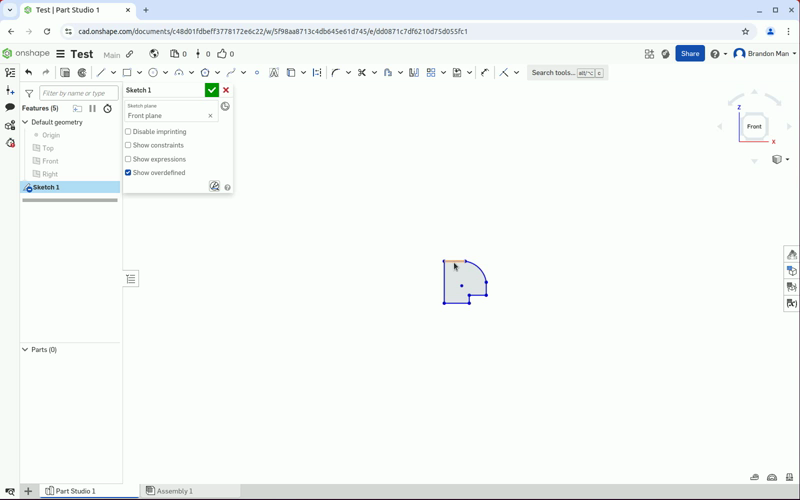
scroll(6)
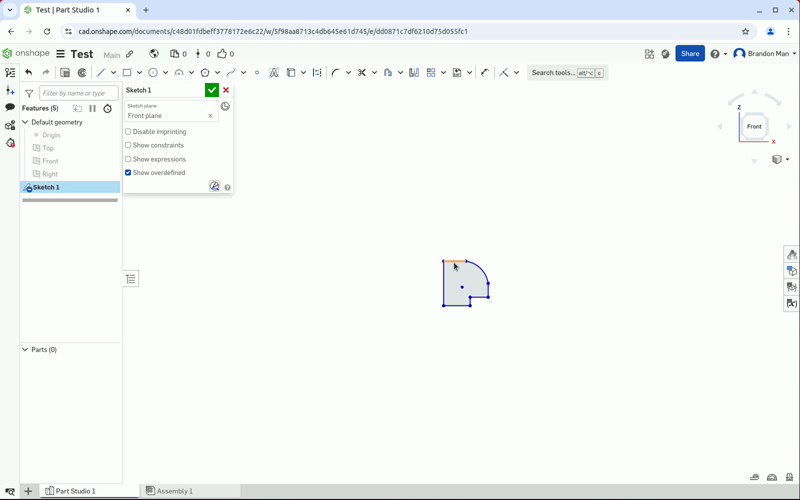
scroll(6)
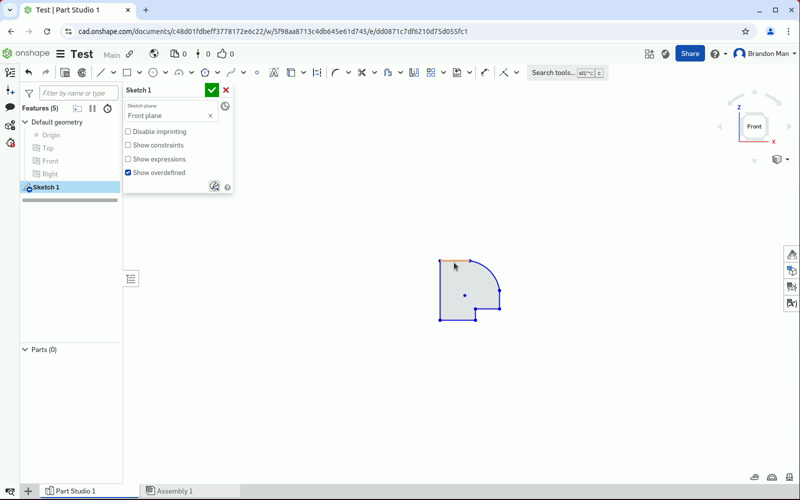
scroll(6)
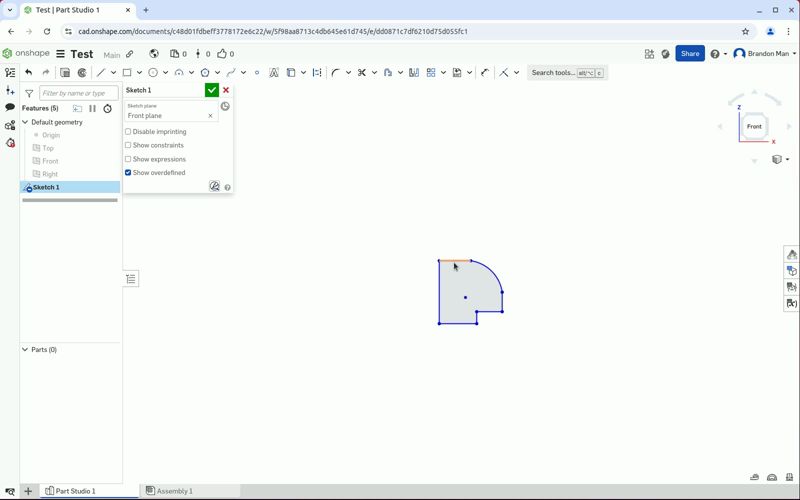
scroll(6)
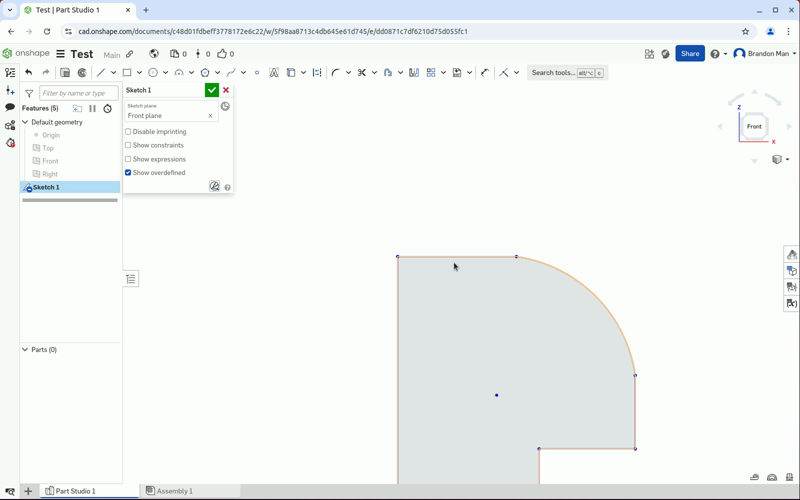
click(454, 262)
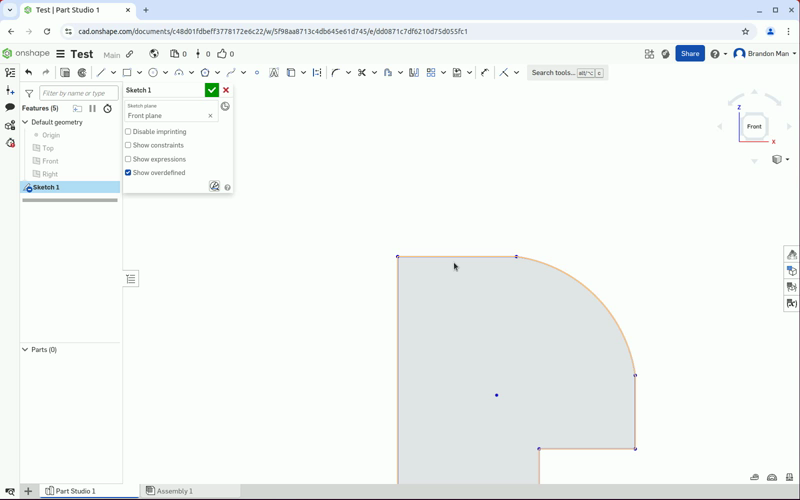
scroll(-6)
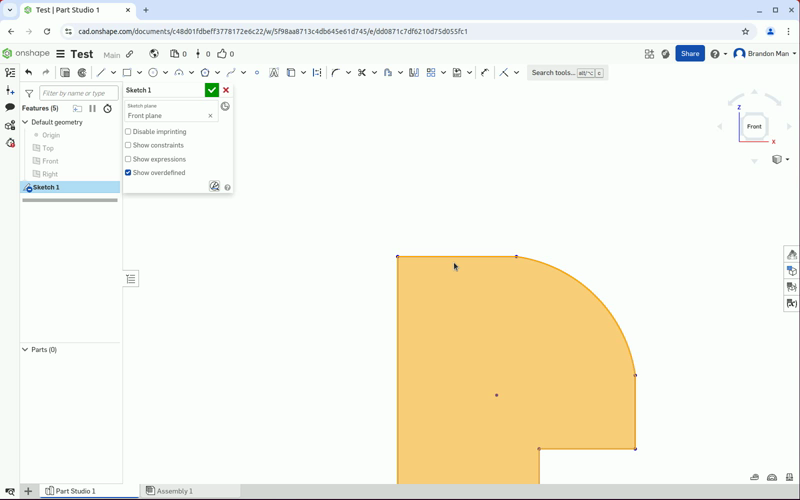
scroll(-6)
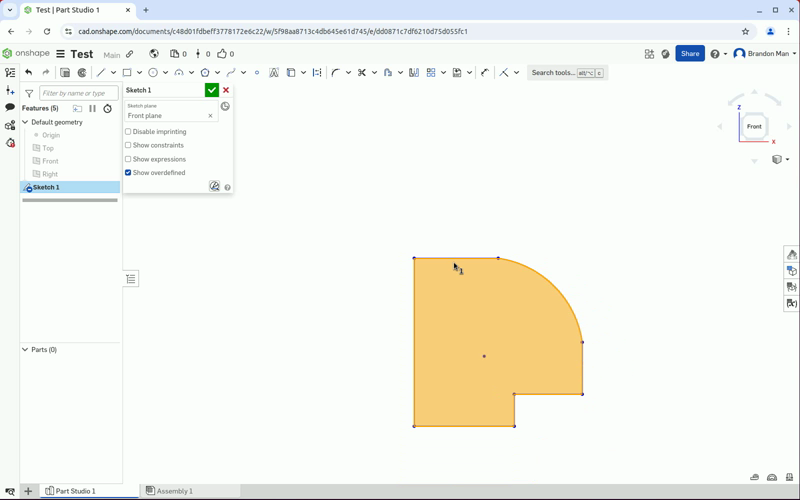
scroll(-6)
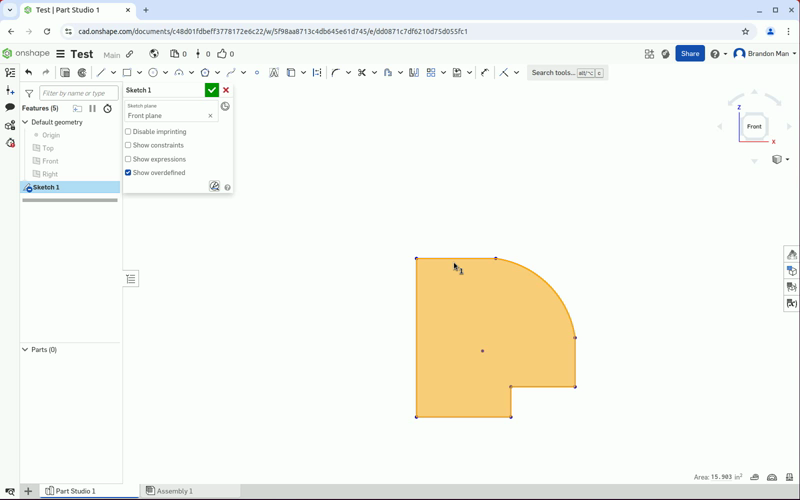
scroll(-6)
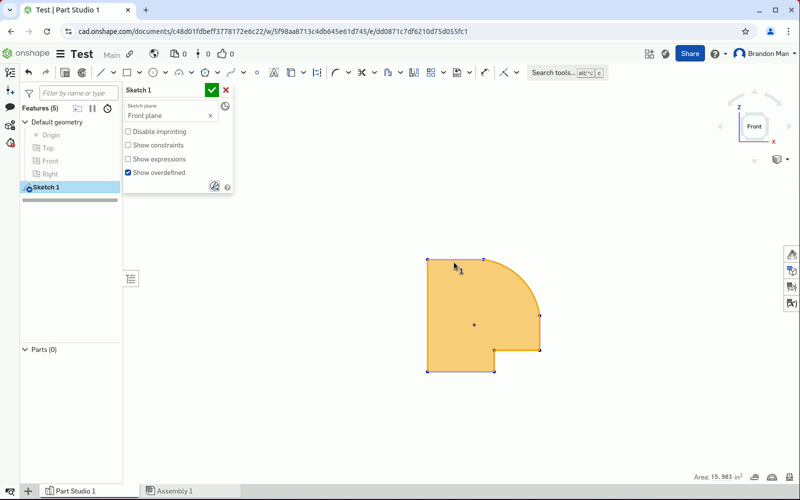
scroll(-6)
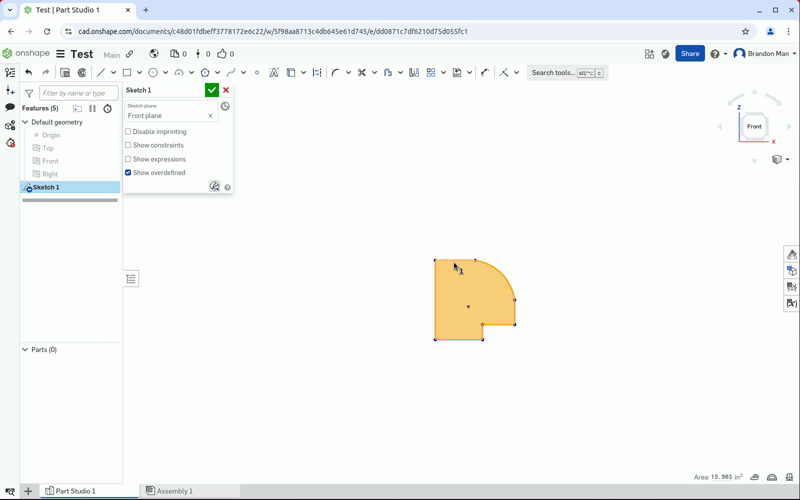
scroll(-6)
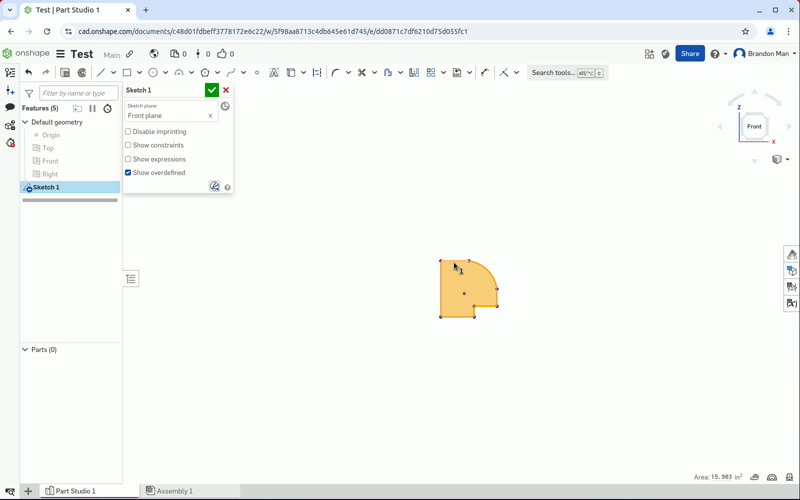
scroll(-6)
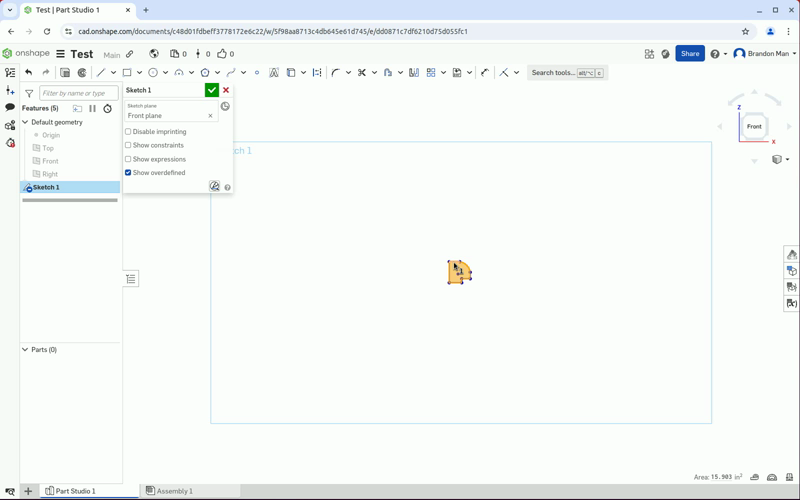
mouse_move(73, 352)
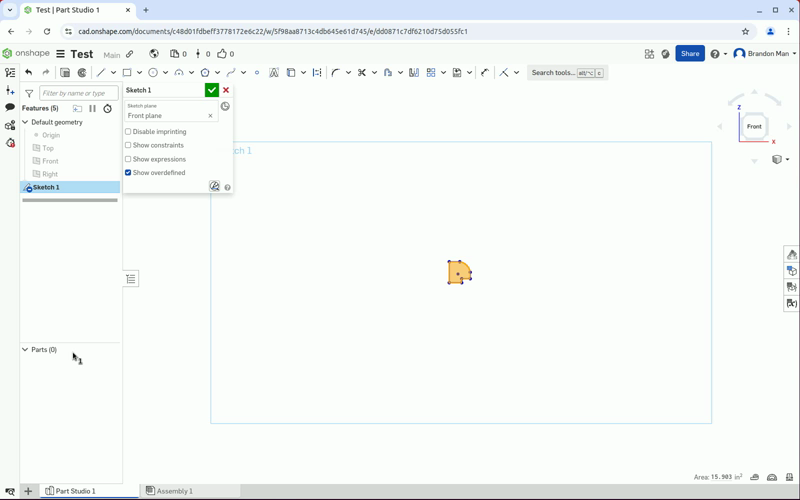
key(shift+y)
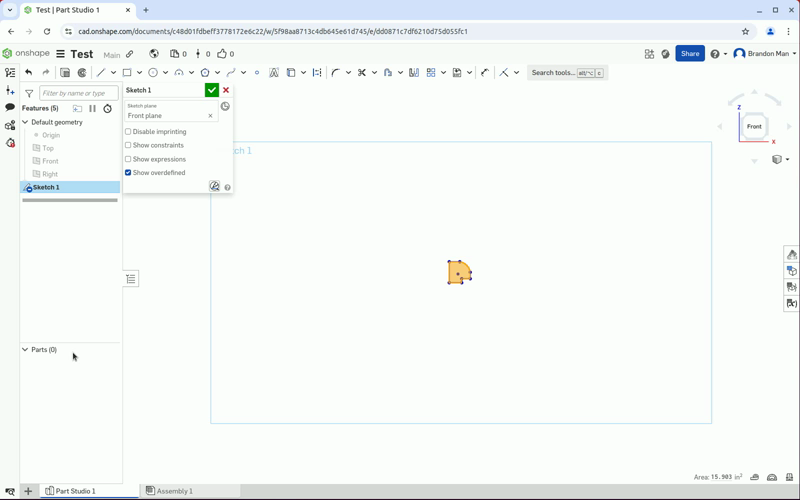
key(shift+e)
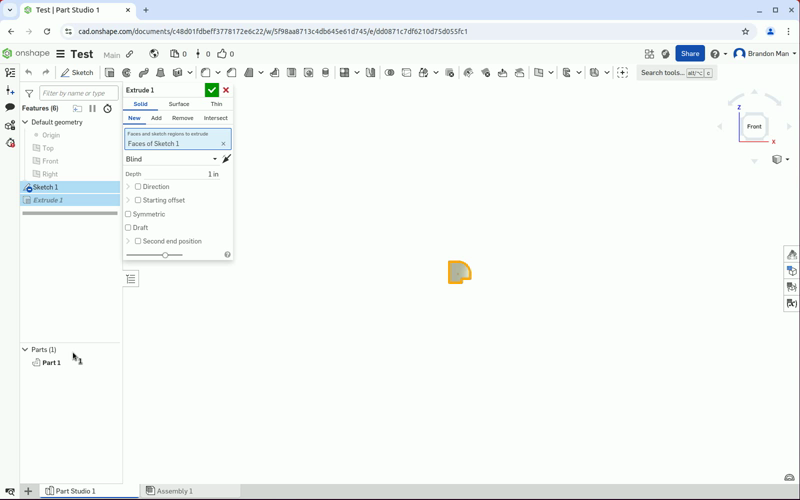
mouse_move(143, 106)
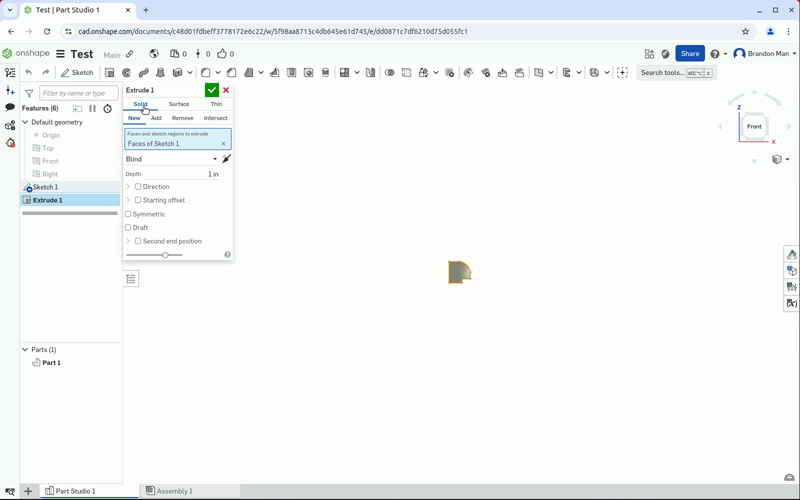
click(143, 106)
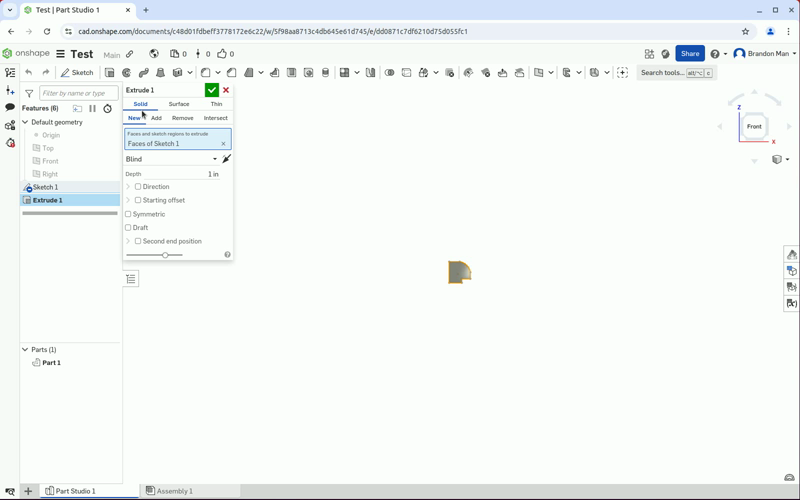
mouse_move(137, 120)
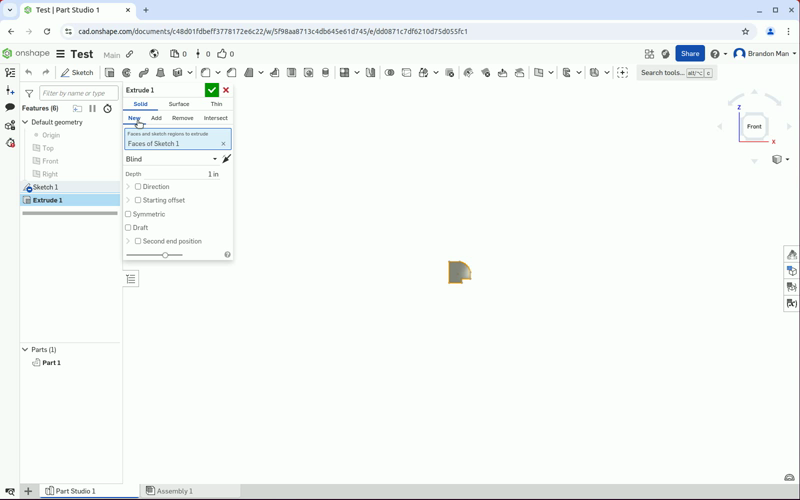
click(137, 120)
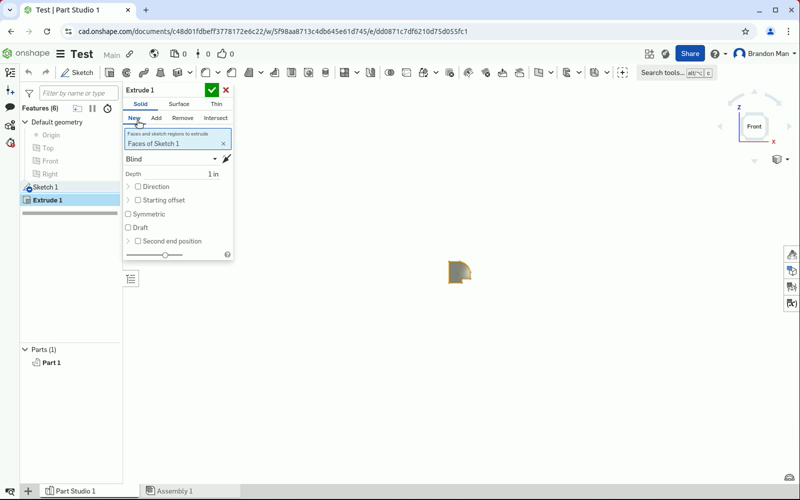
key(tab, 4)
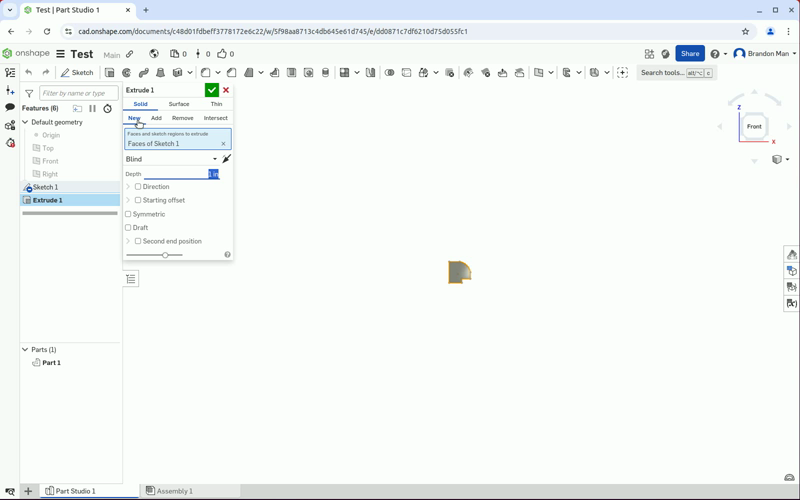
text(8.425)
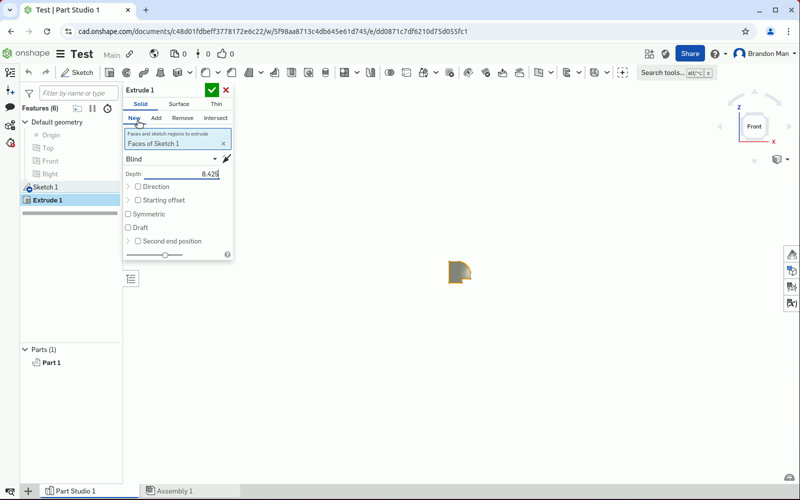
key(enter)
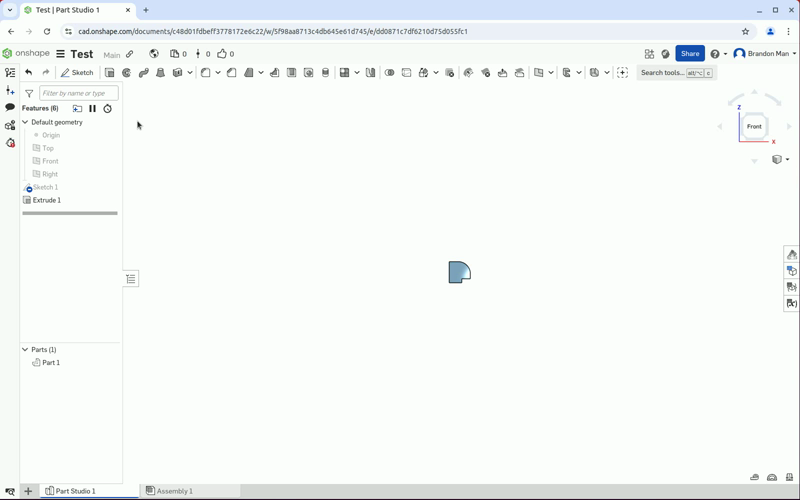
key(shift+h)
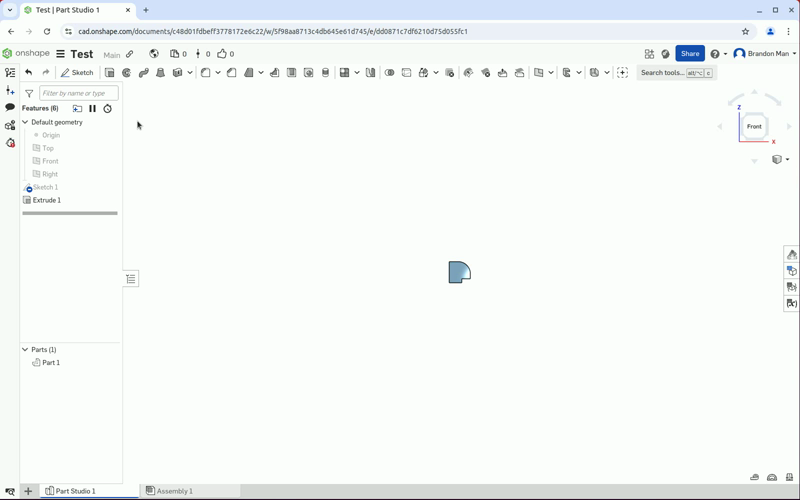
key(shift+h)
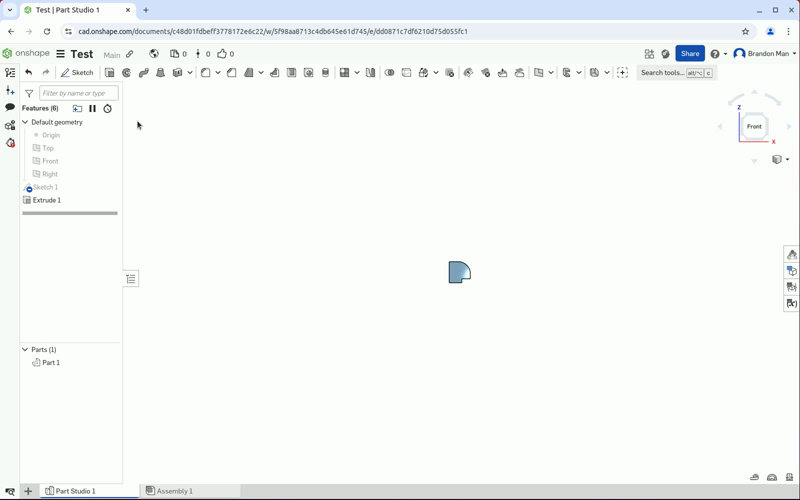
mouse_move(73, 189)
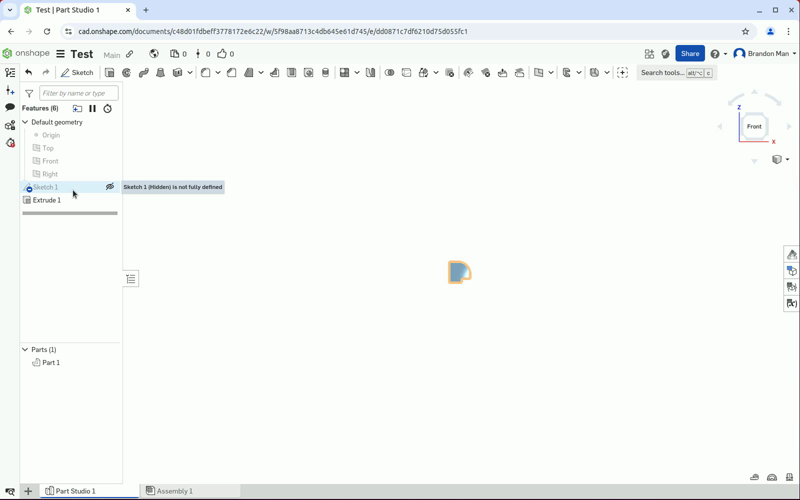
click(73, 189)
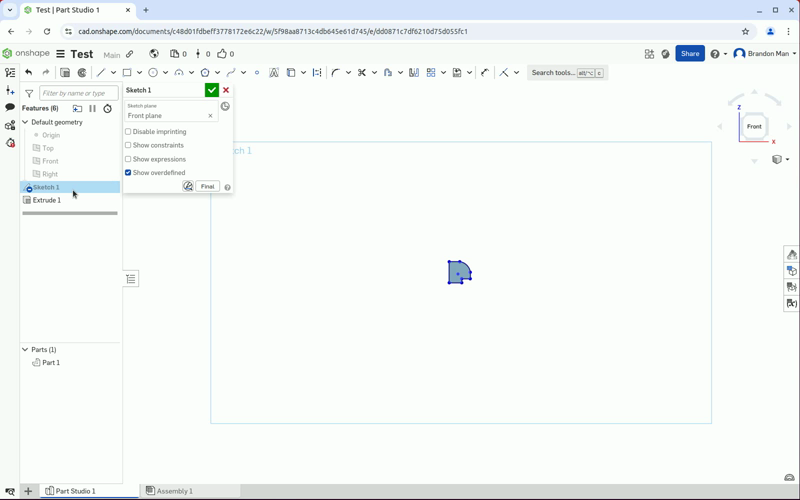
mouse_move(229, 92)
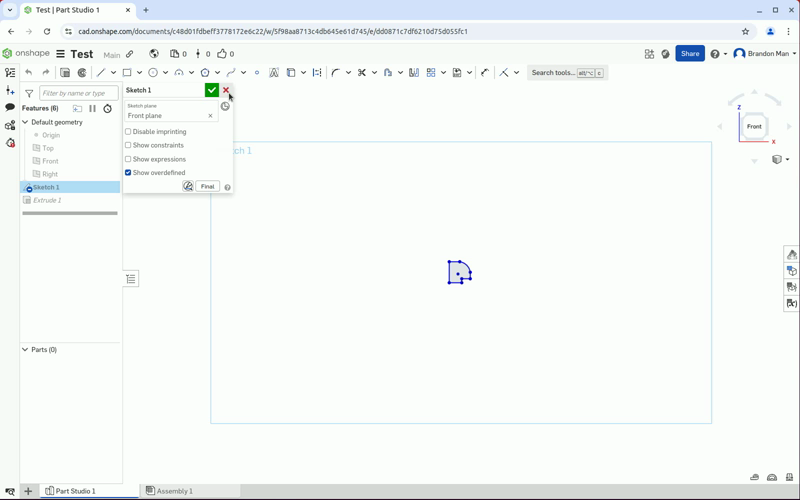
click(229, 92)
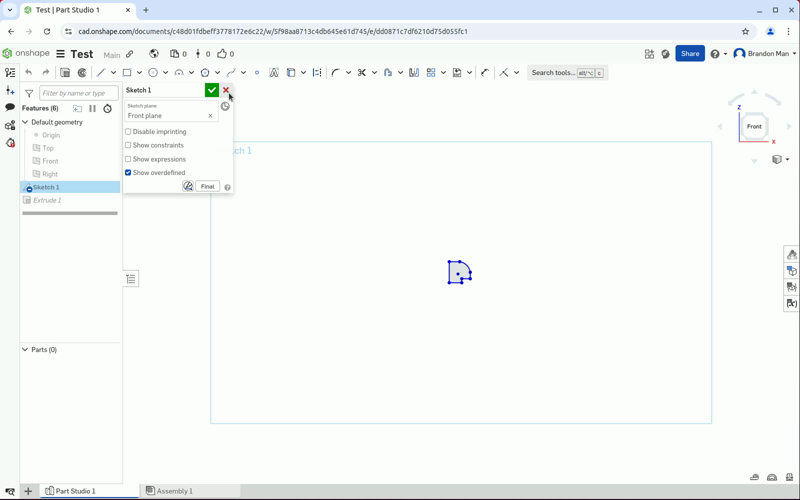
key(shift+s)
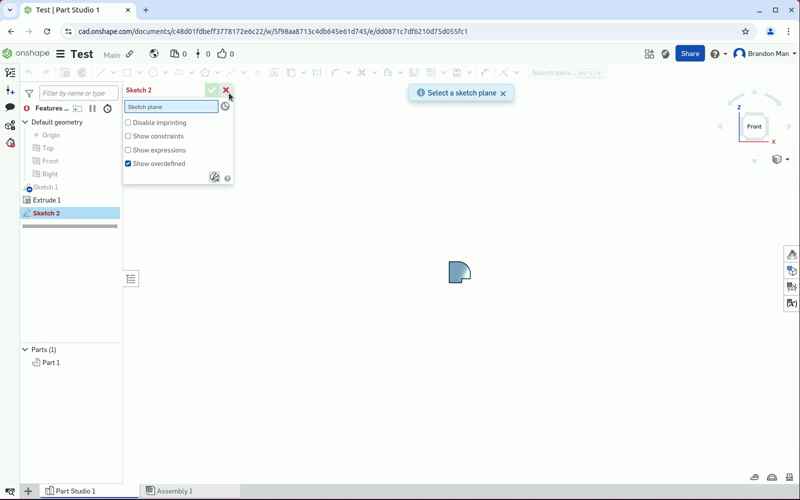
mouse_move(73, 163)
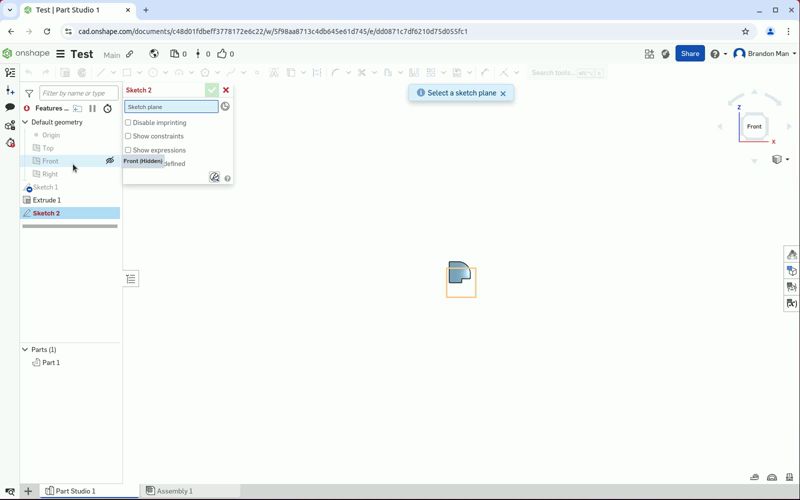
click(73, 163)
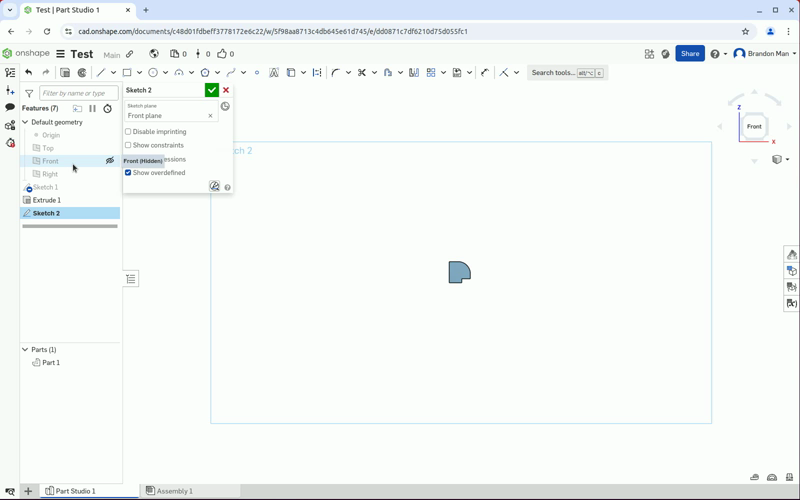
mouse_move(73, 352)
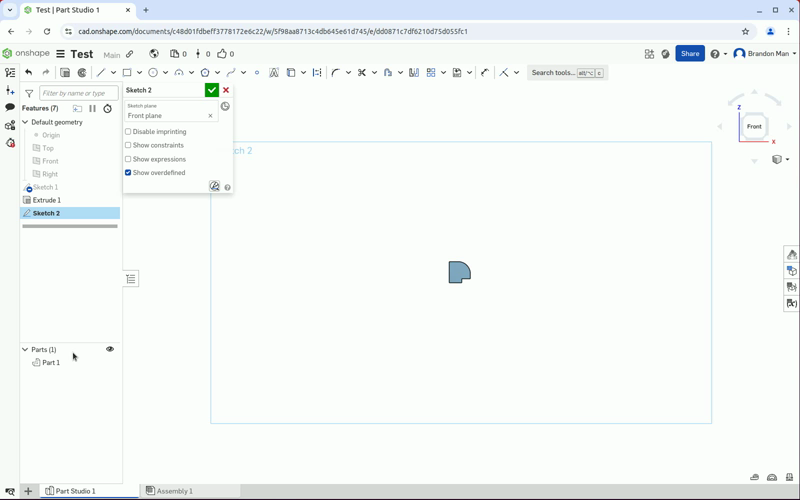
key(y)
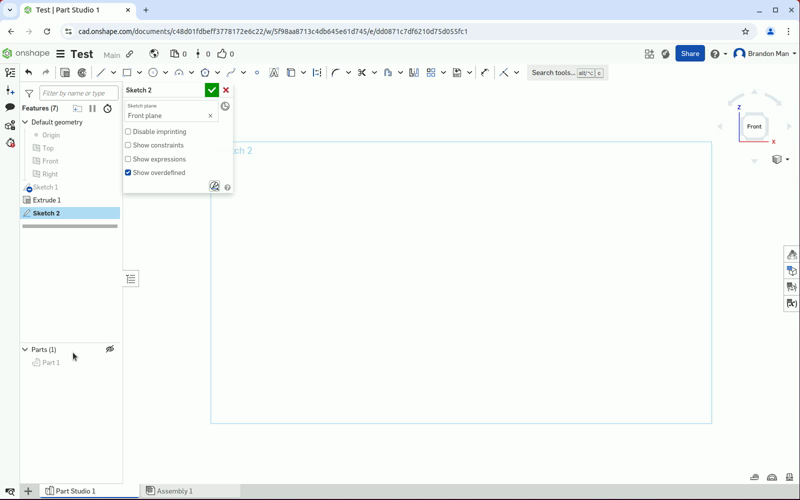
key(l)
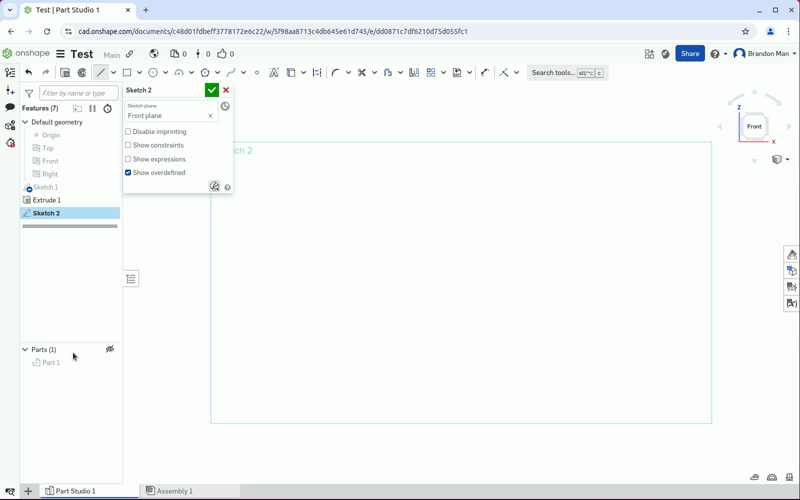
key_down(shift)
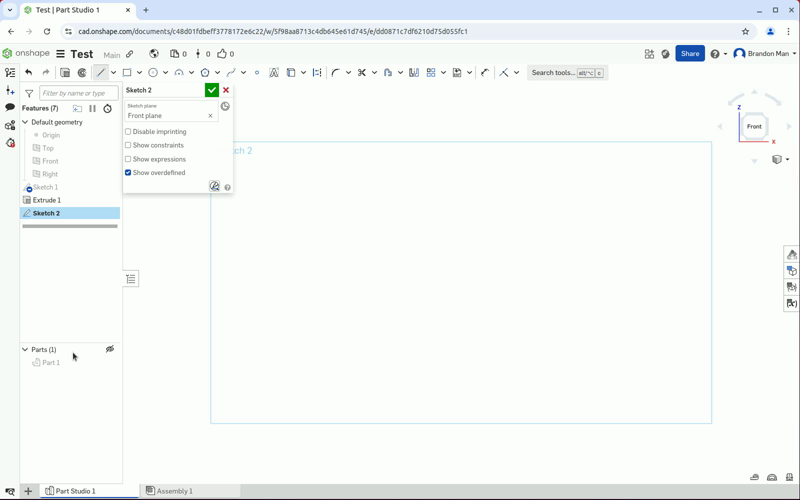
mouse_move(520, 251)
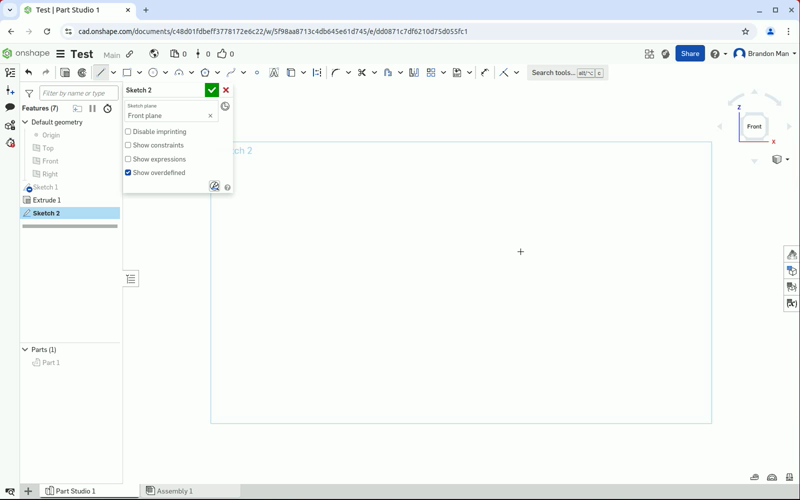
click(520, 251)
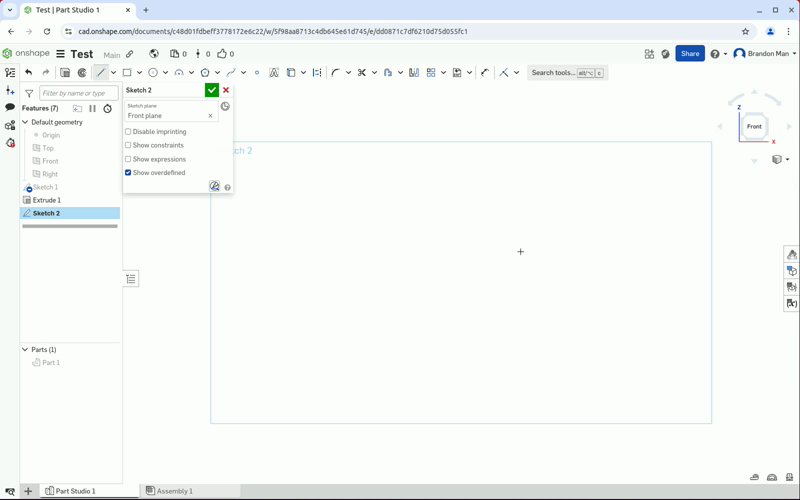
key_up(shift)
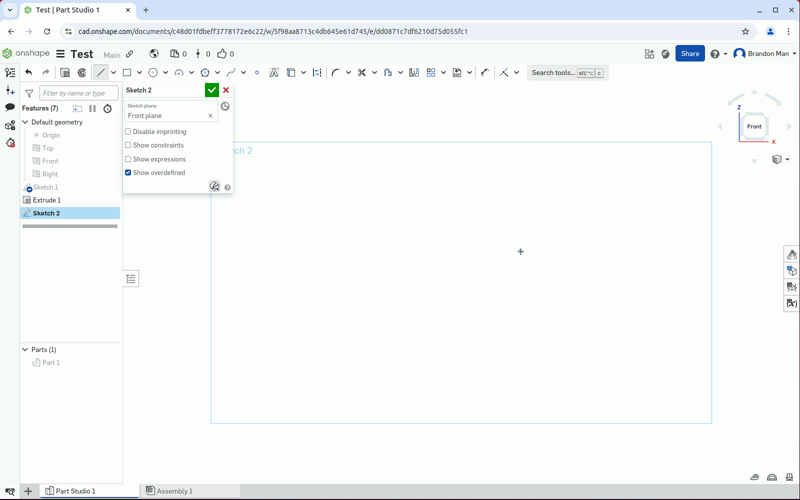
key_down(shift)
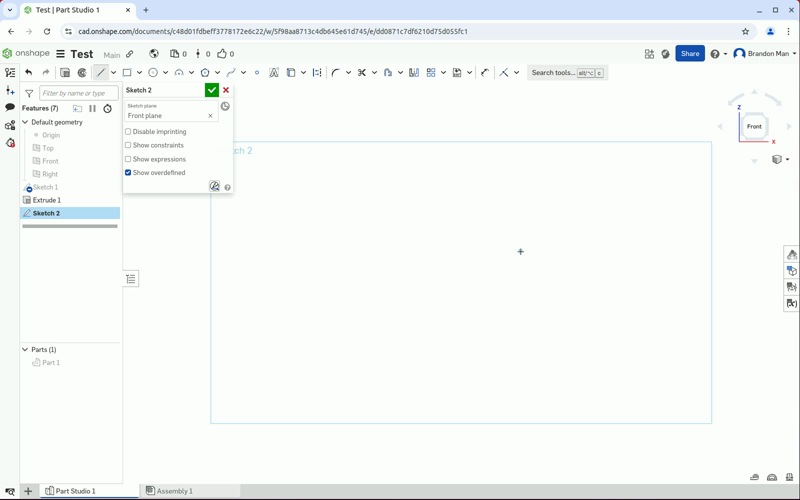
mouse_move(550, 251)
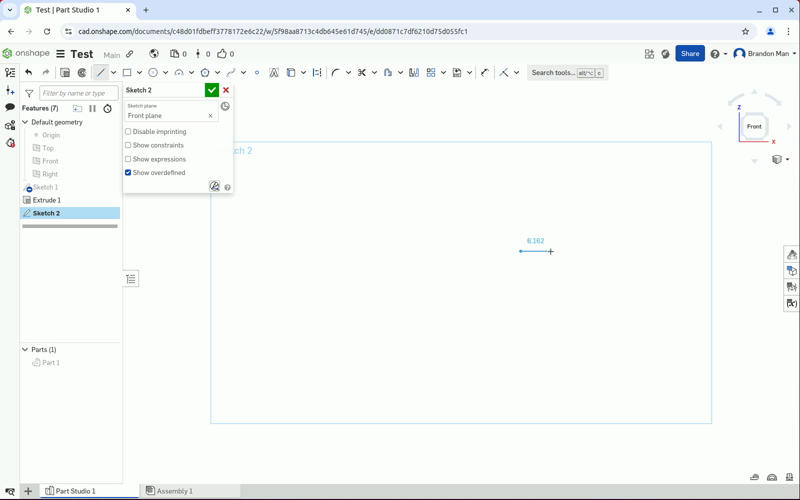
mouse_move(546, 283)
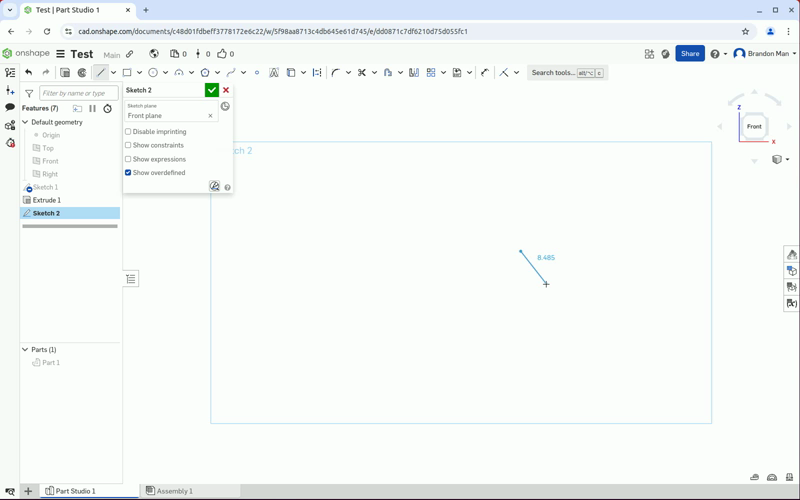
click(546, 283)
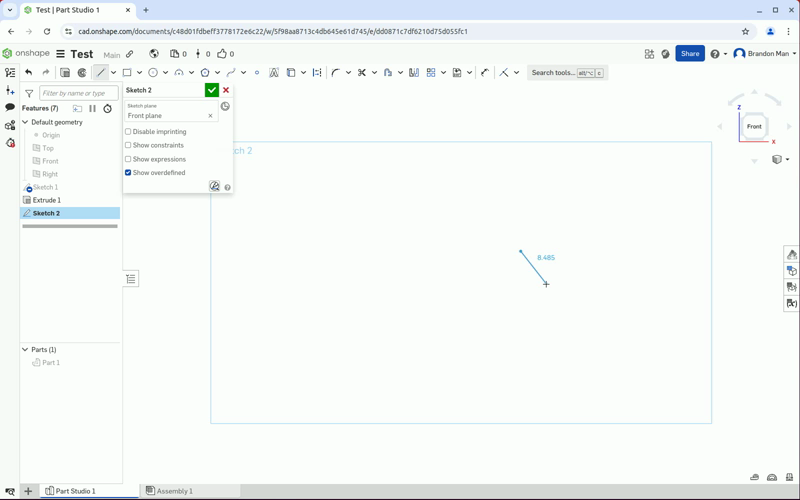
key_up(shift)
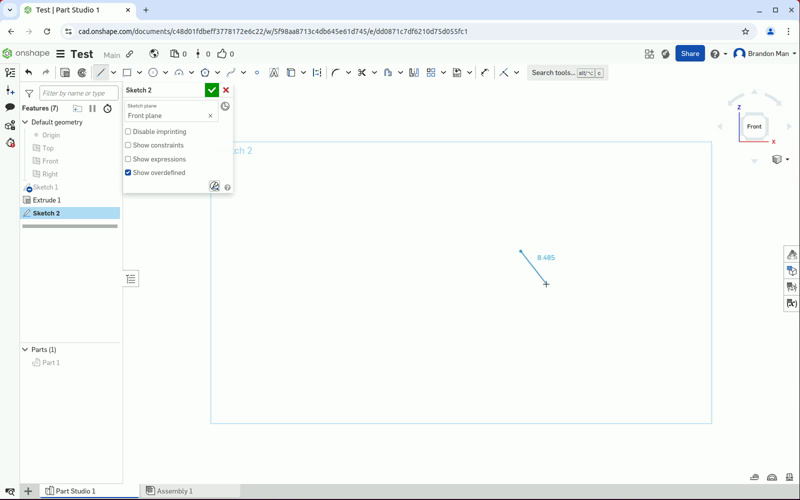
key_down(shift)
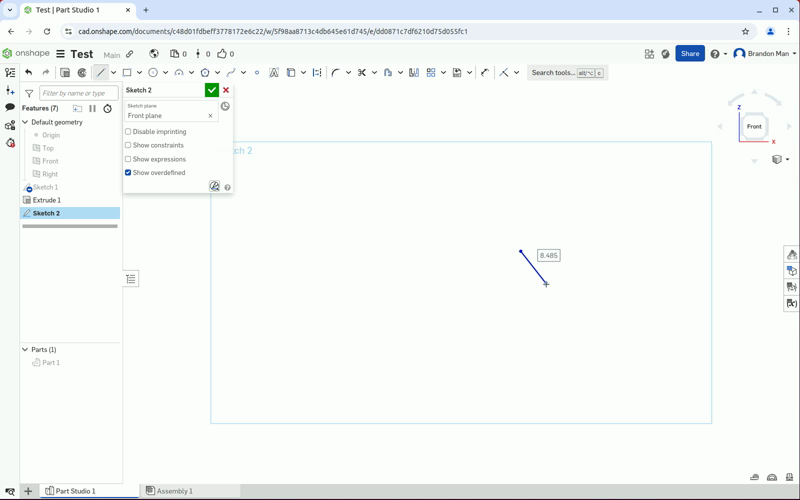
mouse_move(576, 283)
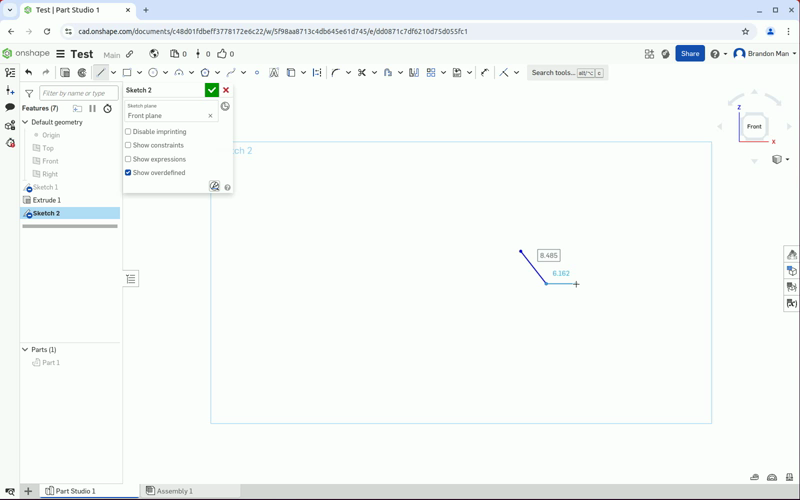
mouse_move(572, 251)
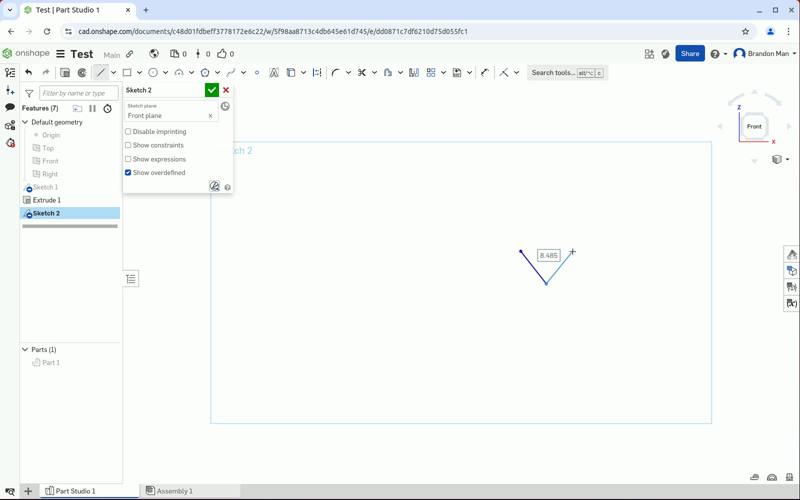
click(572, 251)
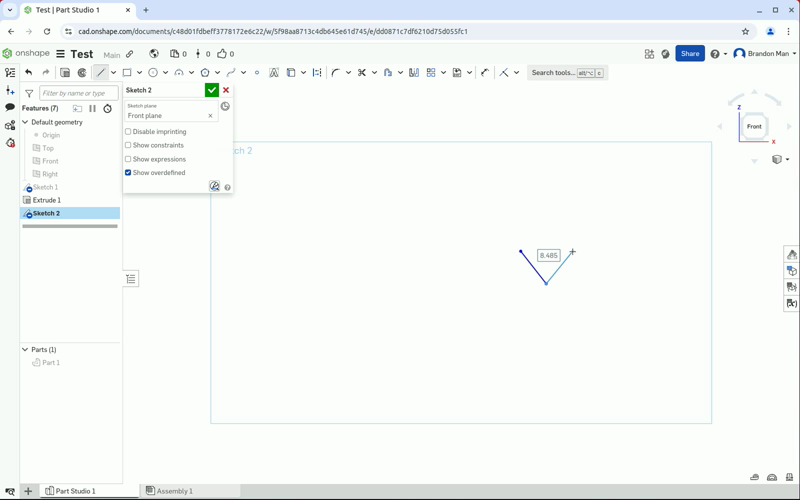
key_up(shift)
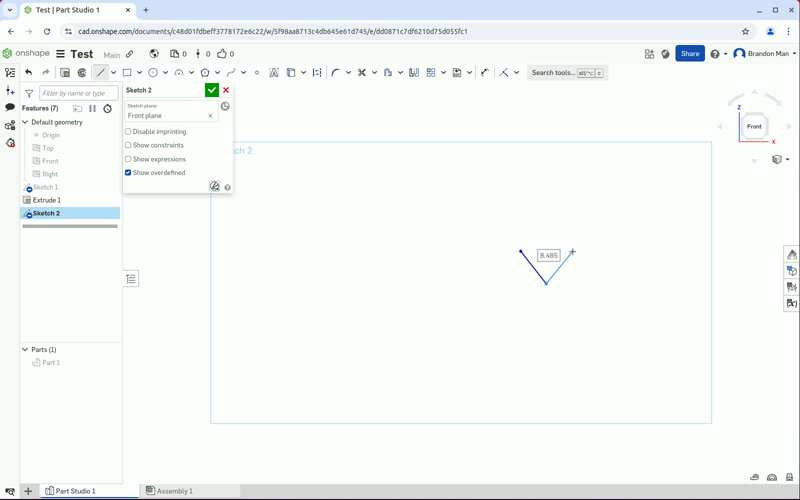
key(esc)
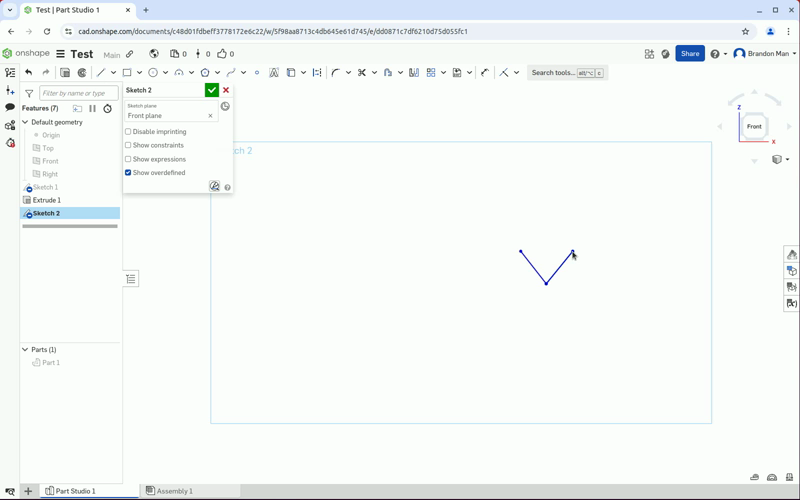
key(a)
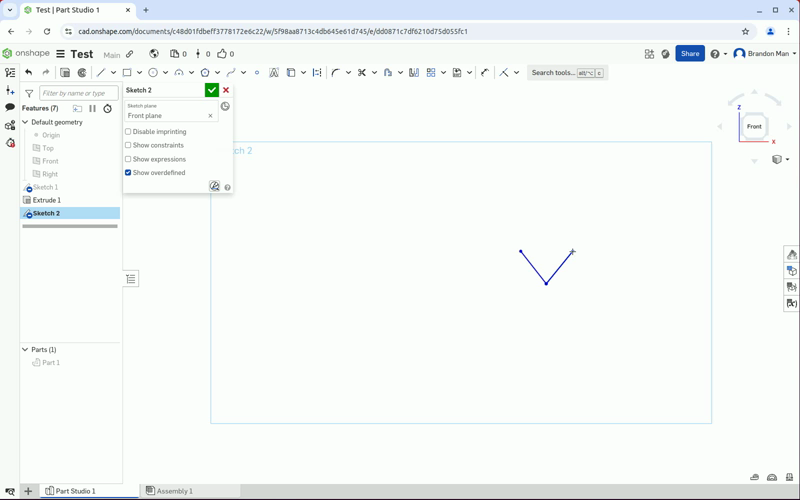
mouse_move(572, 251)
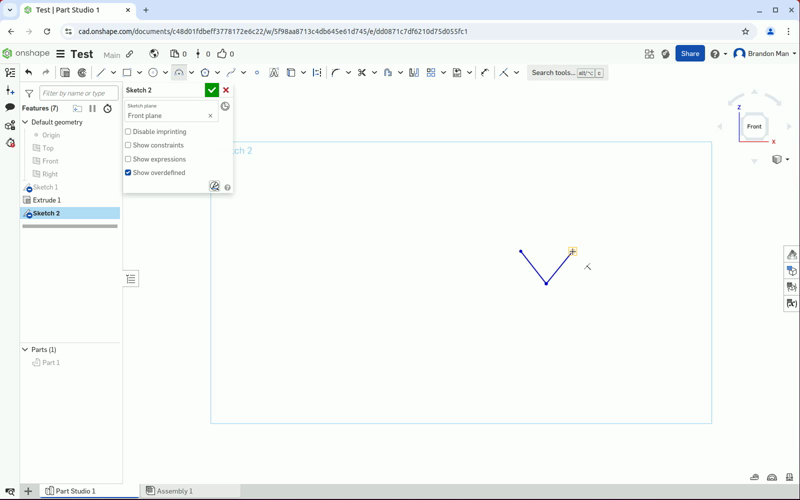
click(572, 251)
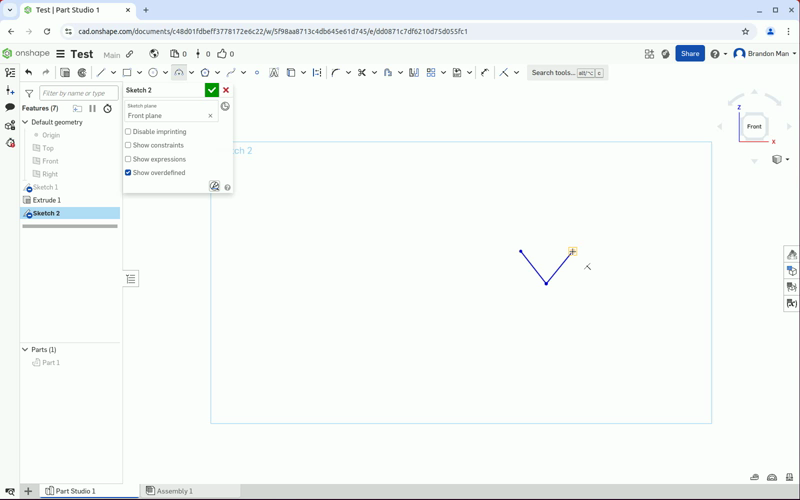
key_down(shift)
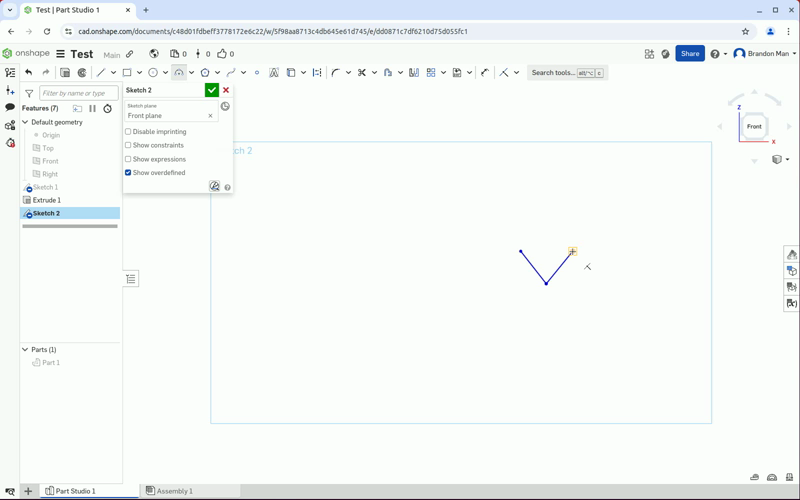
mouse_move(546, 240)
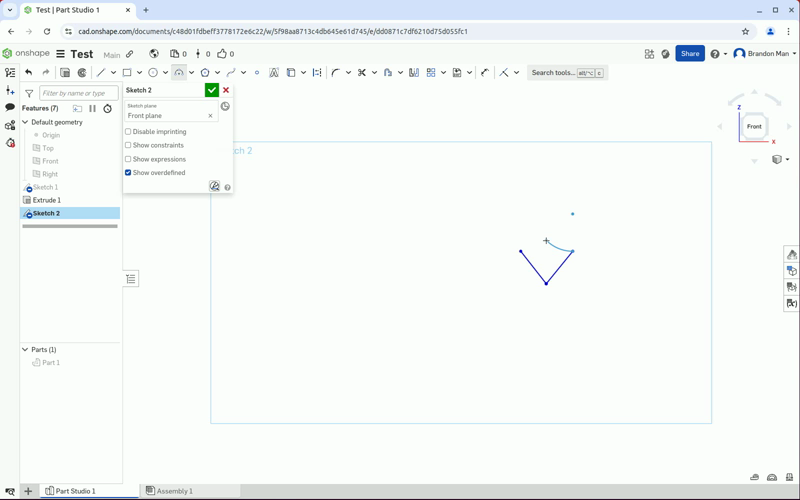
click(546, 240)
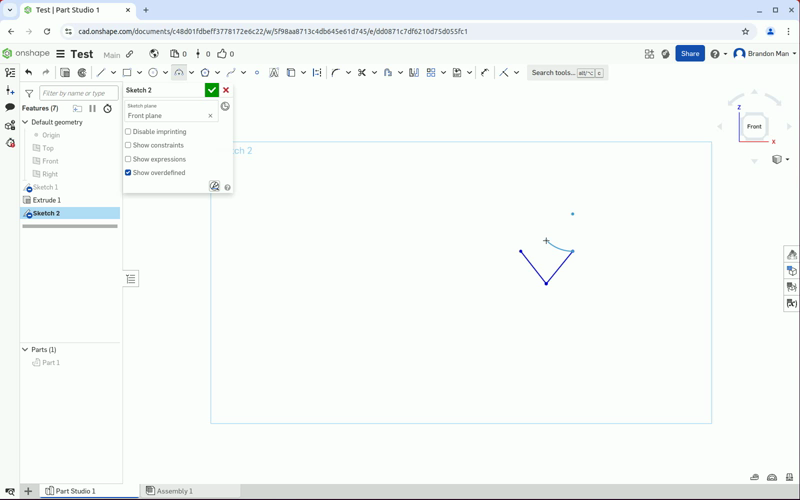
mouse_move(565, 232)
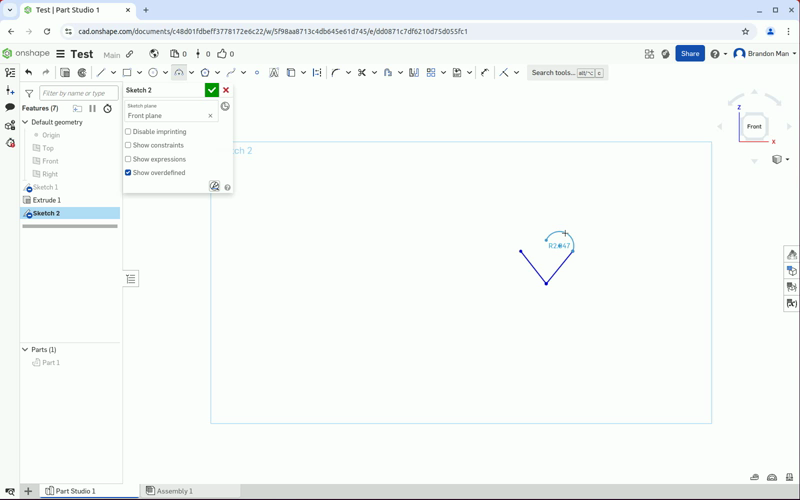
click(565, 232)
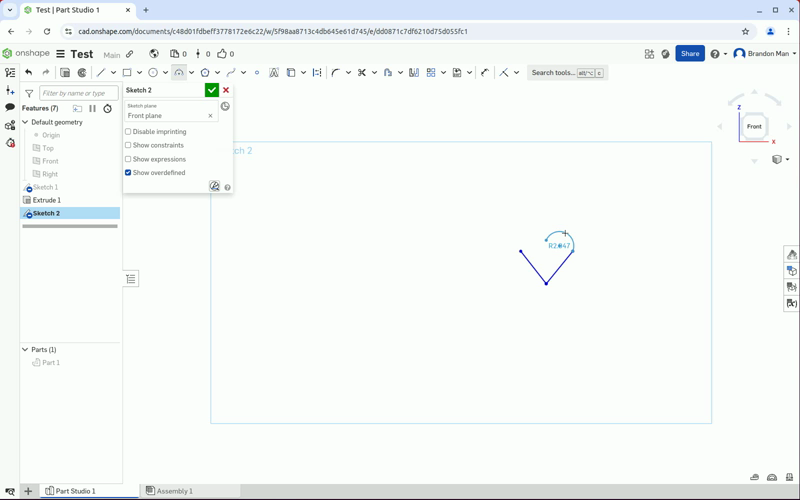
key_up(shift)
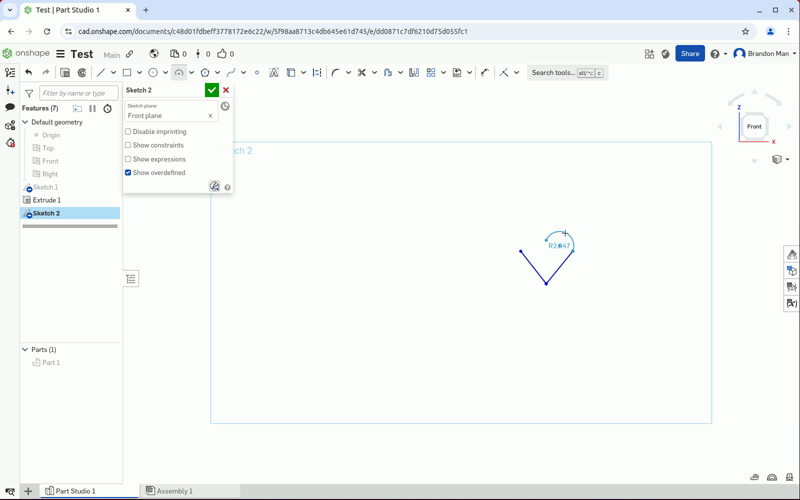
mouse_move(546, 240)
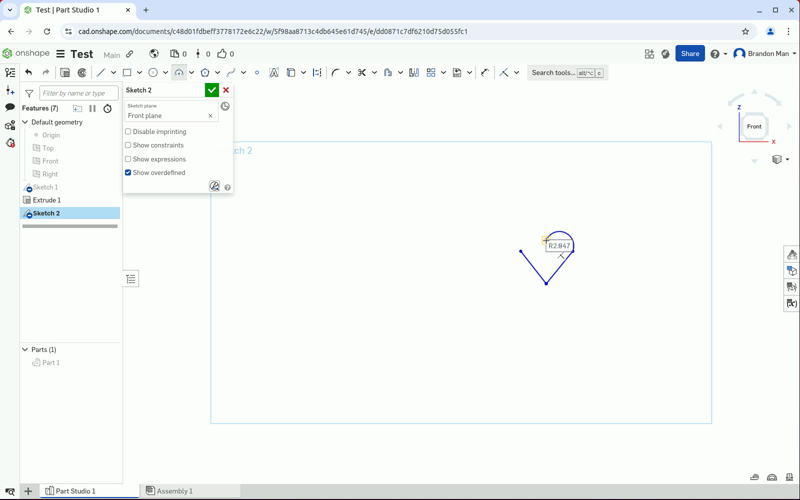
click(546, 240)
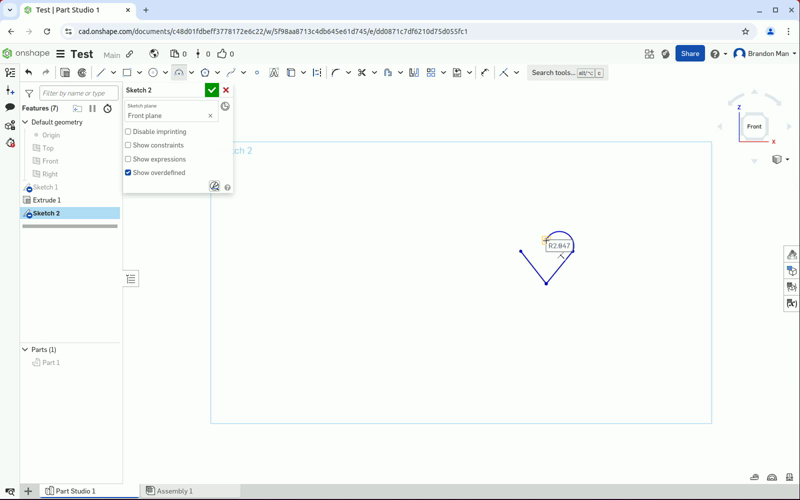
mouse_move(520, 251)
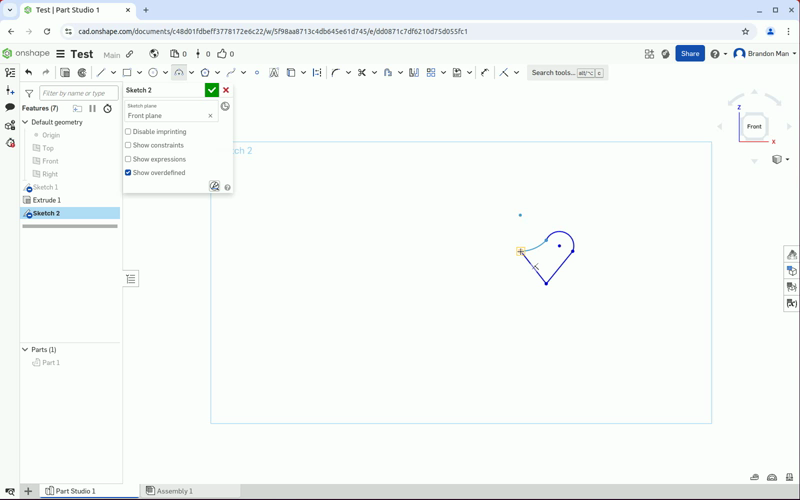
click(520, 251)
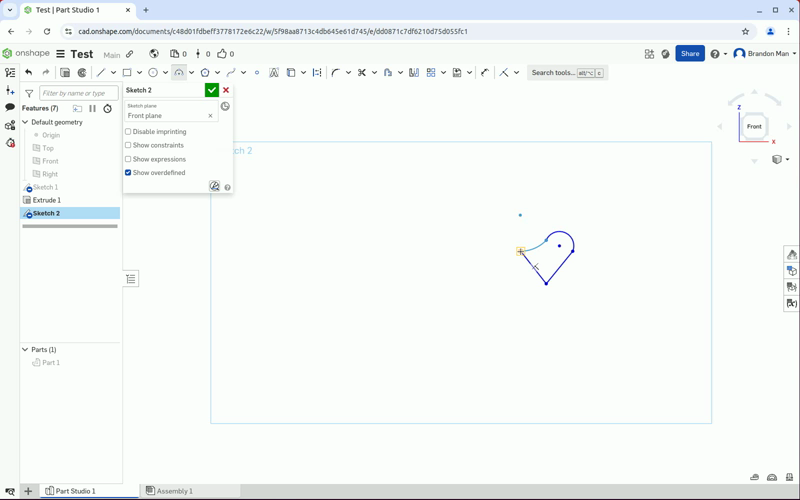
key_down(shift)
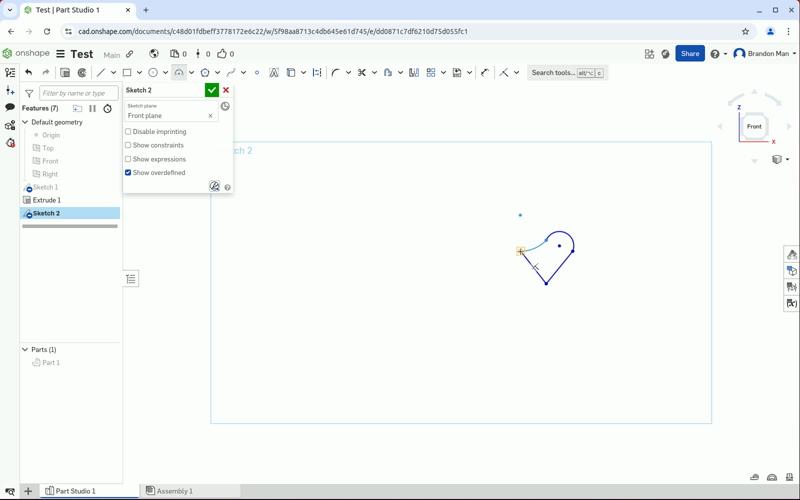
mouse_move(527, 232)
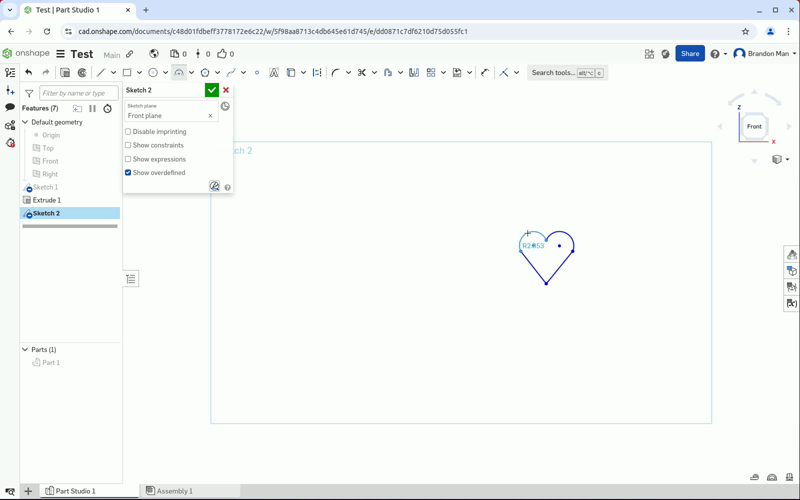
click(527, 232)
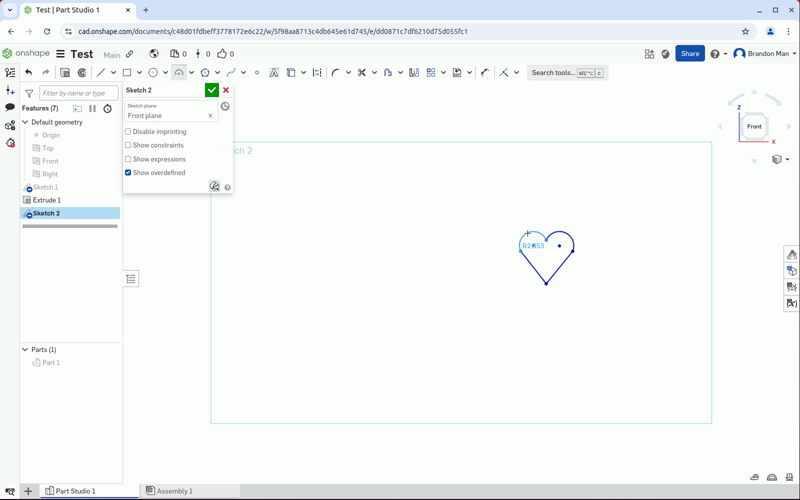
key_up(shift)
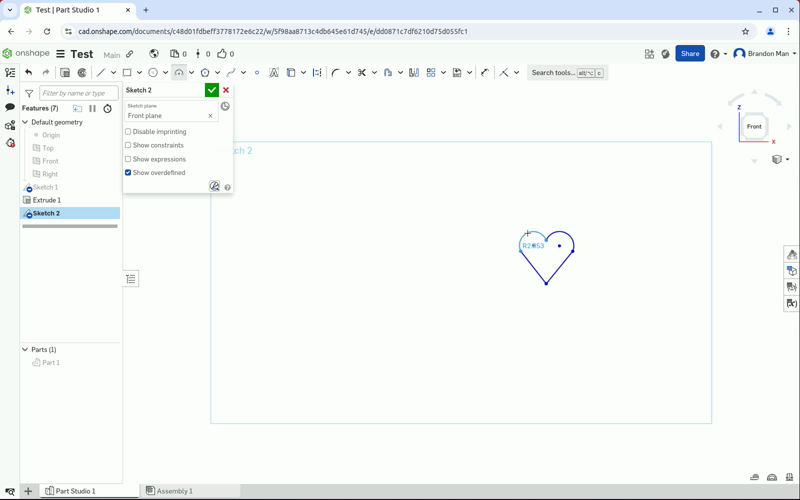
key(esc)
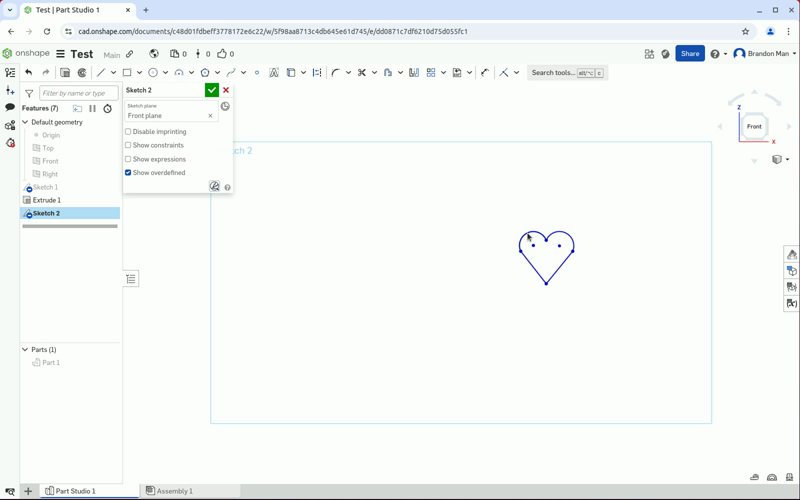
mouse_move(562, 243)
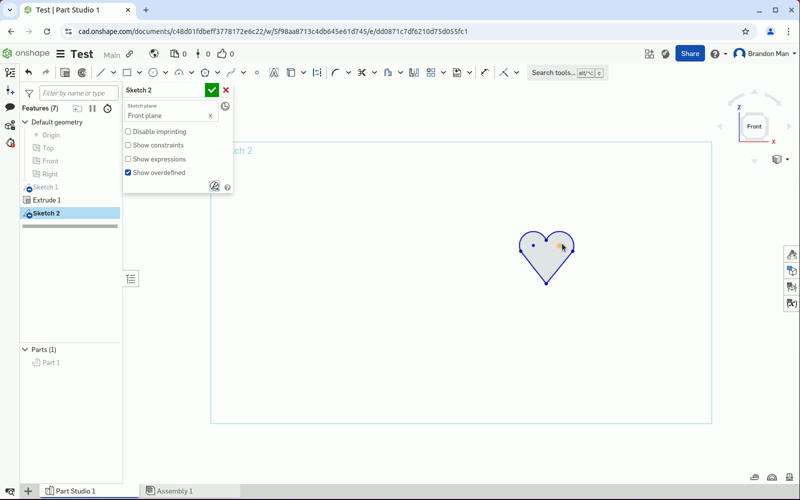
scroll(6)
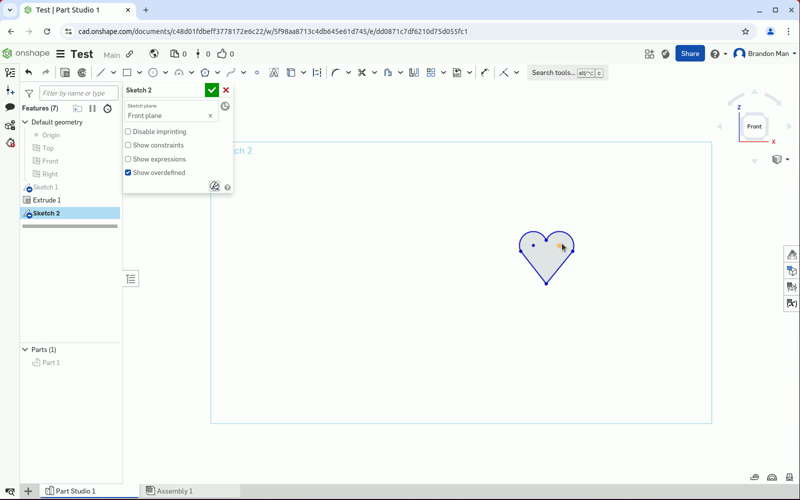
scroll(6)
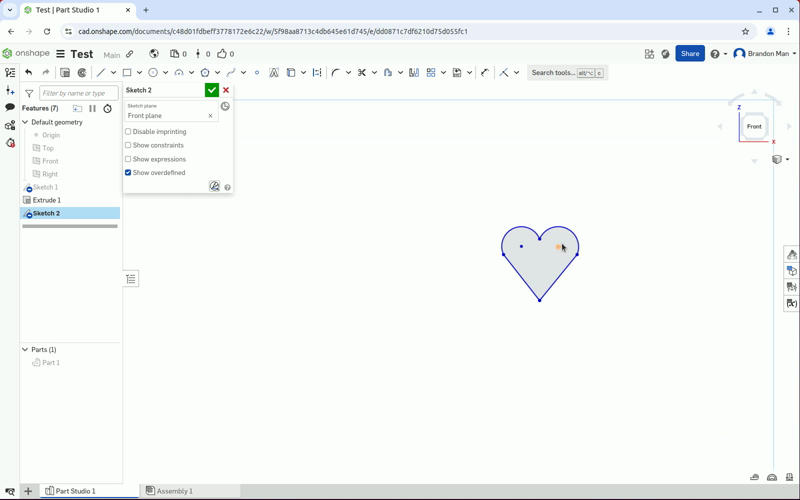
scroll(6)
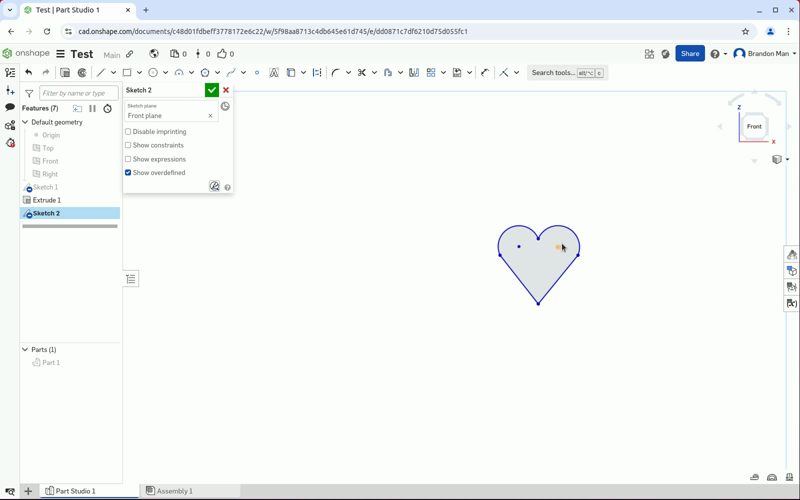
scroll(6)
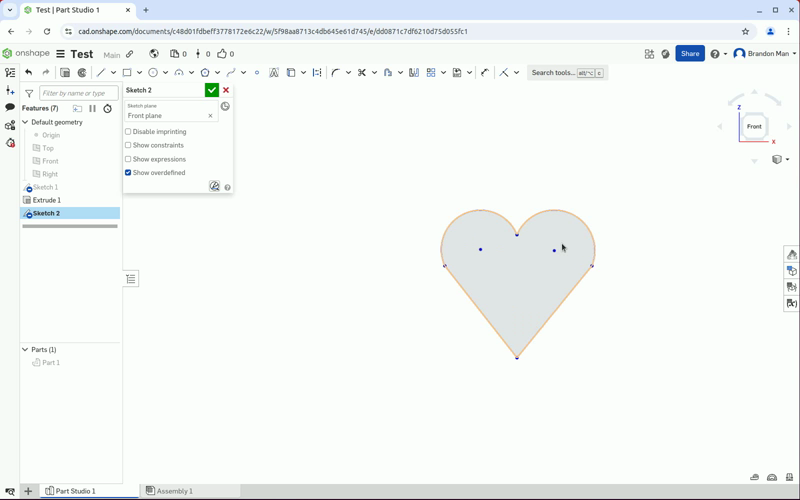
scroll(6)
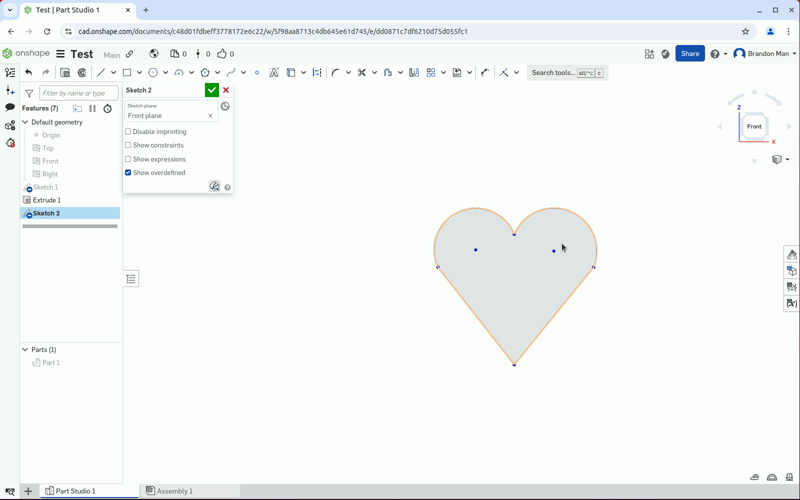
scroll(6)
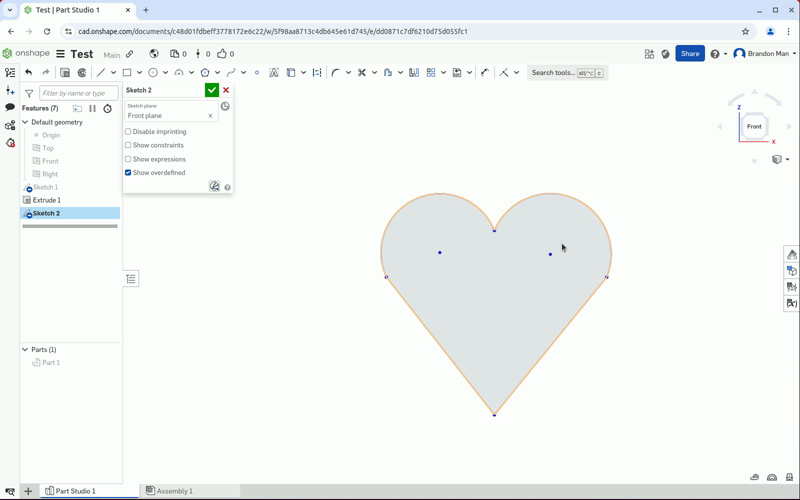
scroll(6)
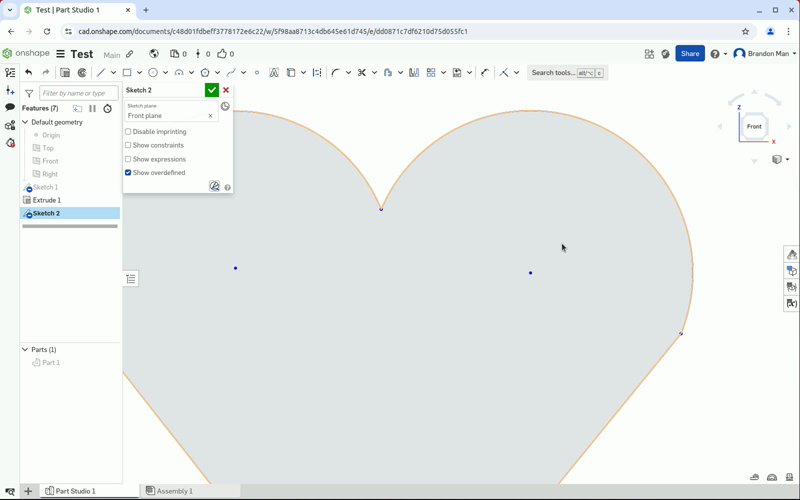
click(562, 243)
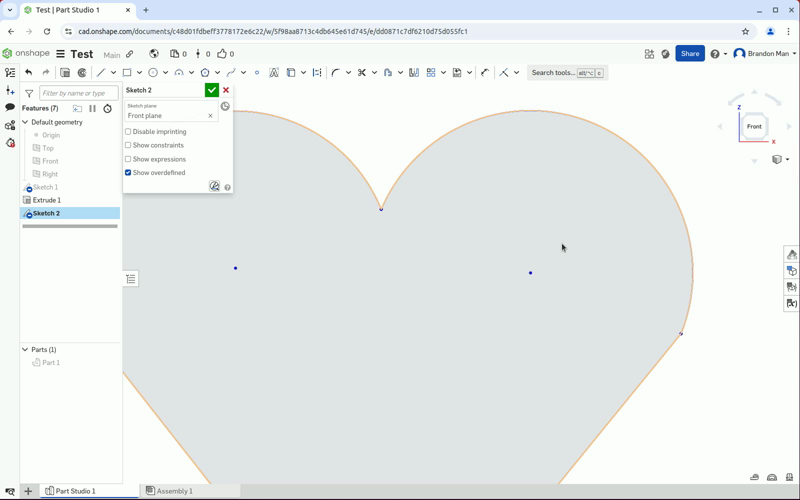
scroll(-6)
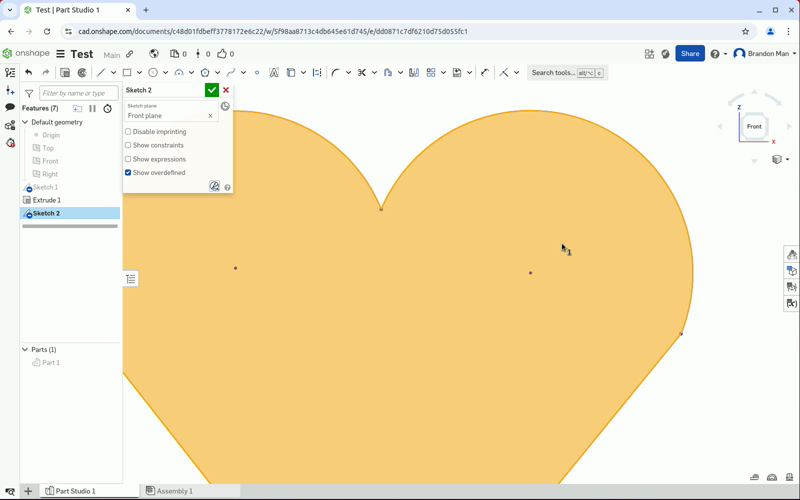
scroll(-6)
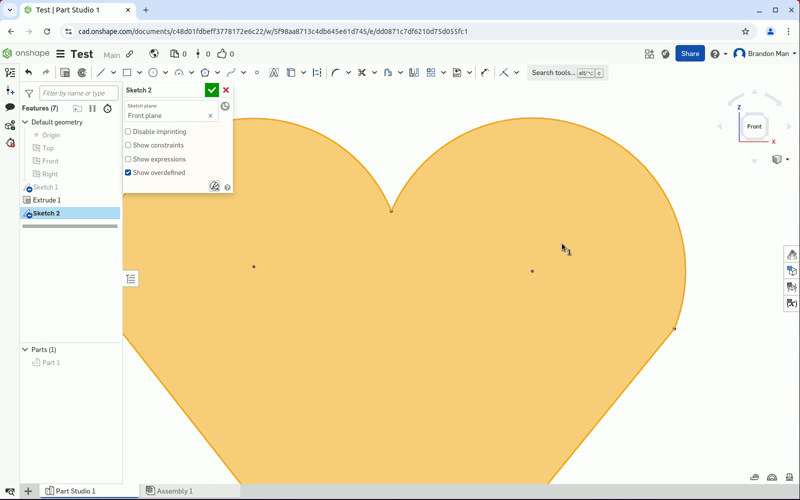
scroll(-6)
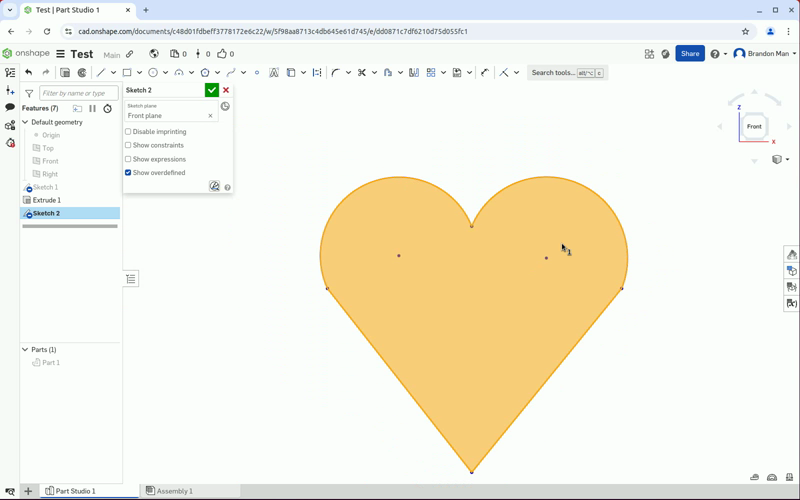
scroll(-6)
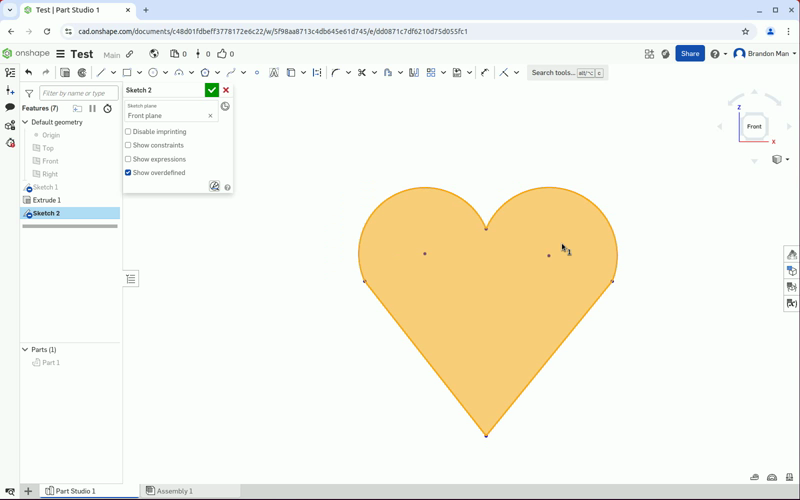
scroll(-6)
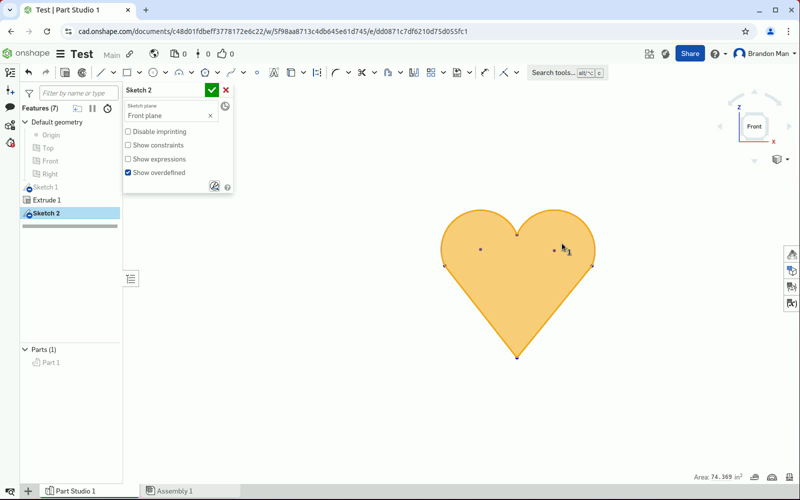
scroll(-6)
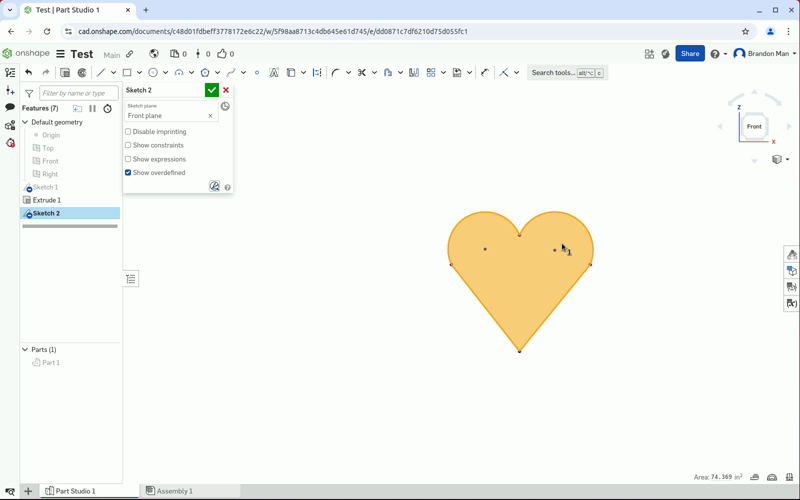
scroll(-6)
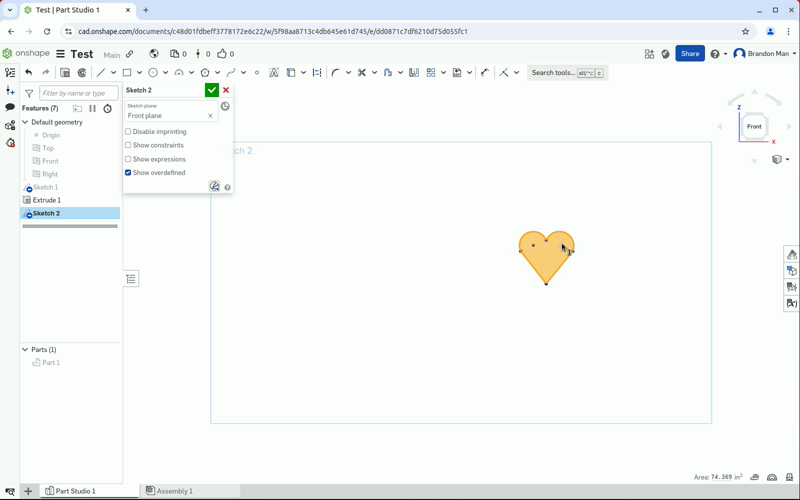
mouse_move(73, 352)
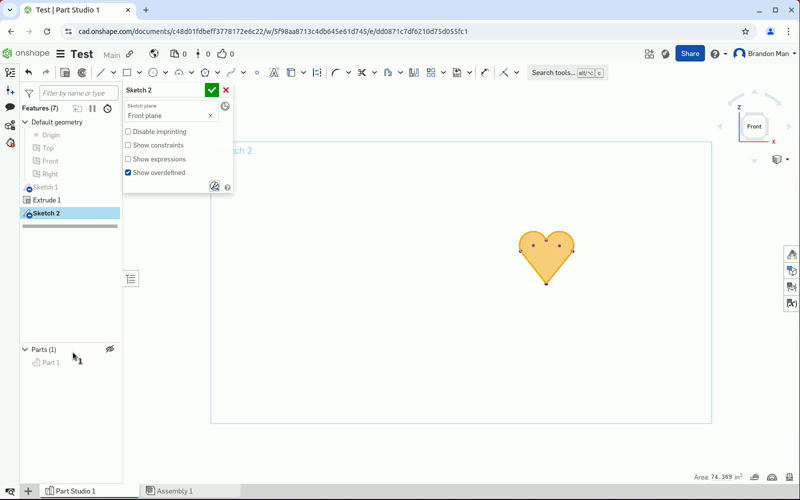
key(shift+y)
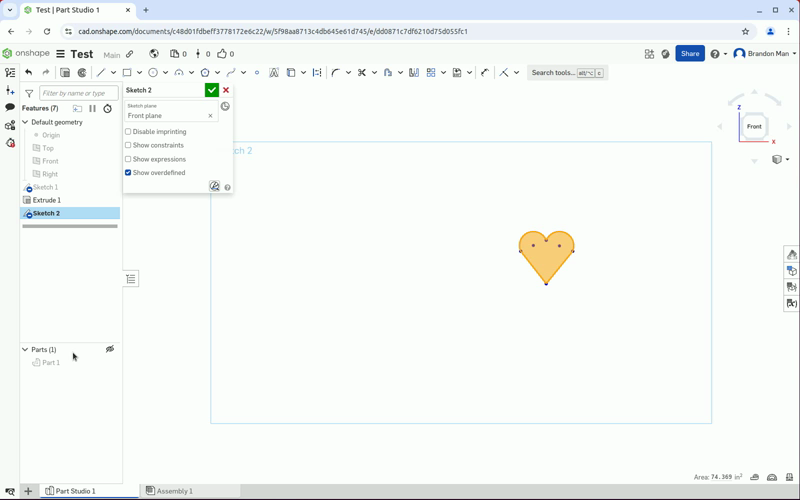
key(shift+e)
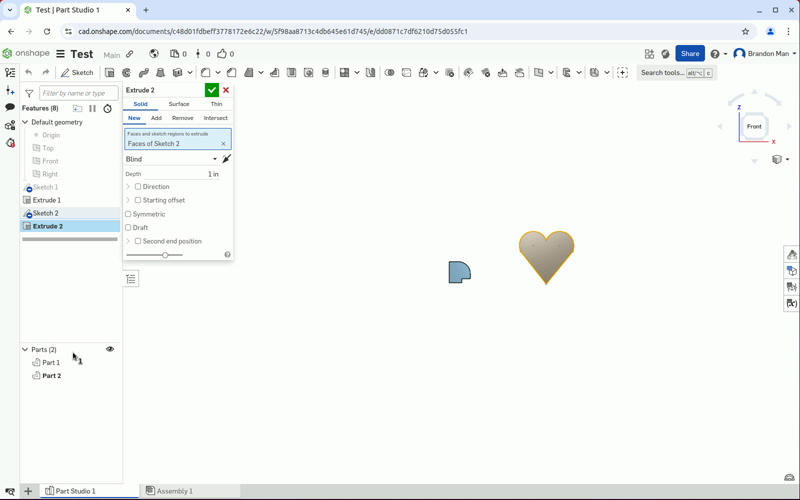
mouse_move(143, 106)
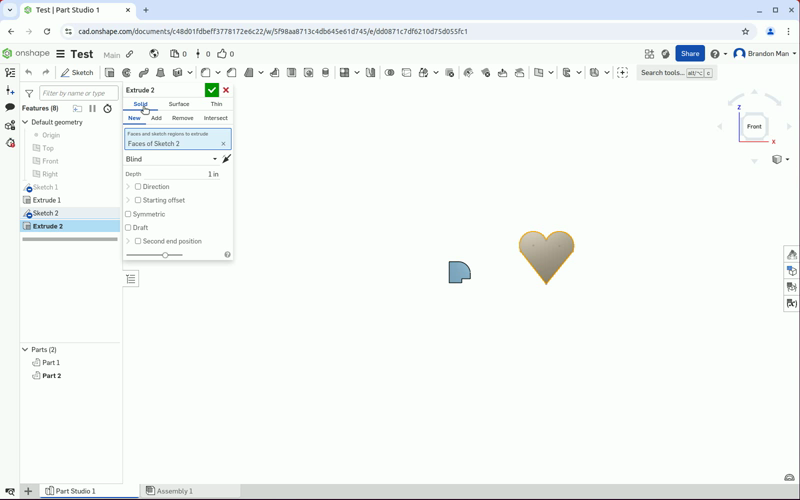
click(143, 106)
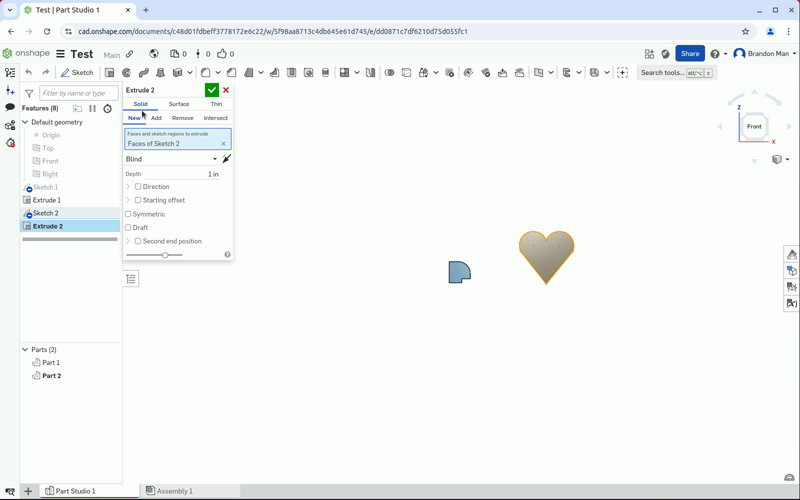
mouse_move(137, 120)
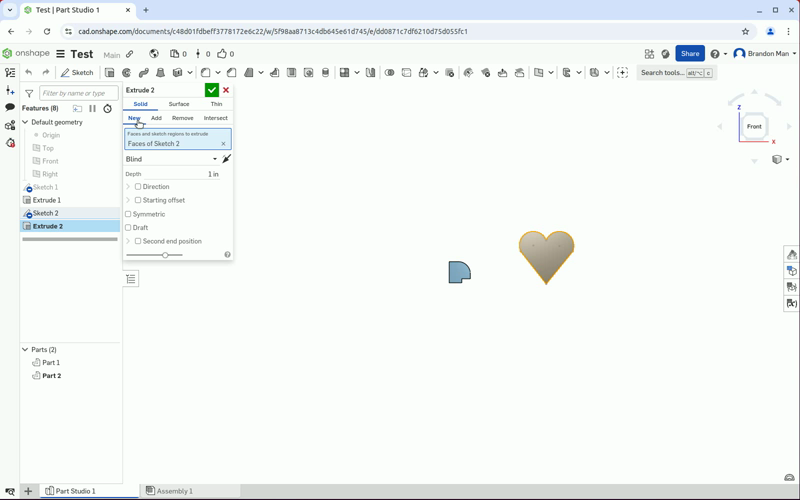
click(137, 120)
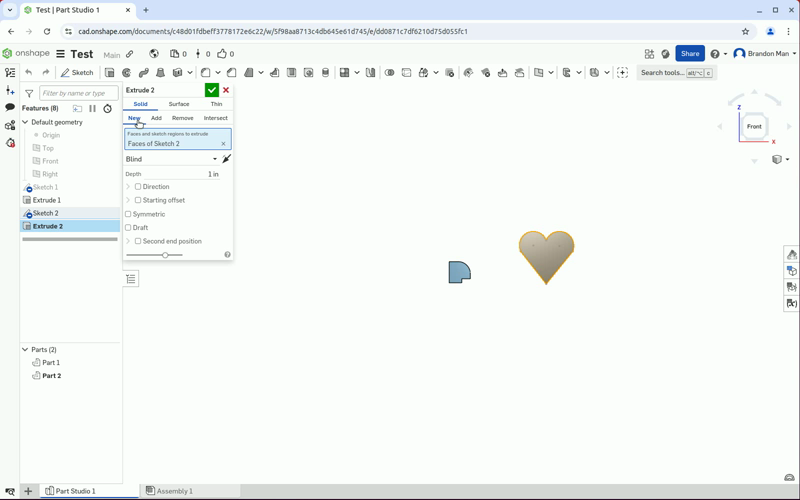
key(tab, 4)
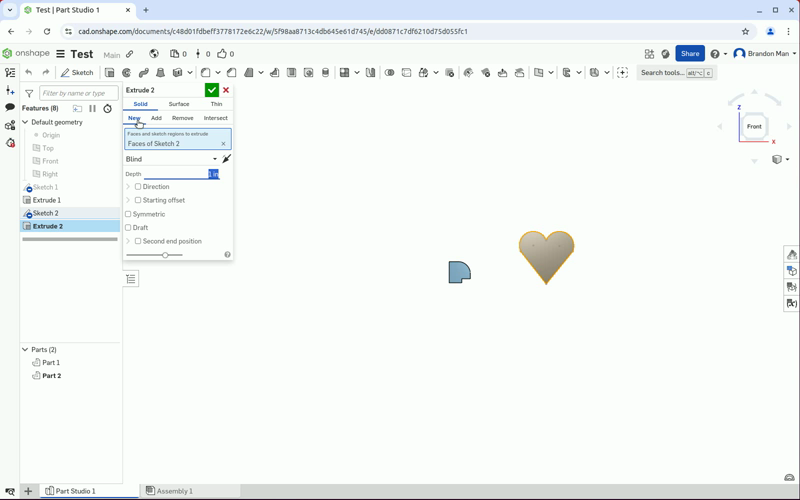
text(0.722)
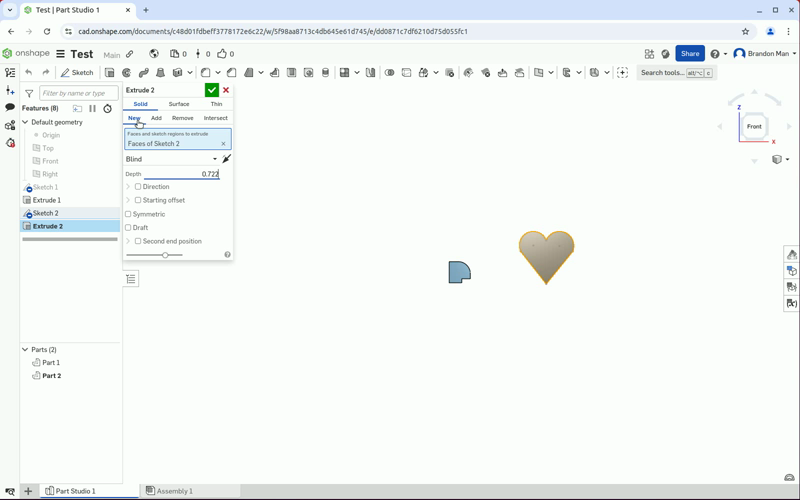
key(enter)
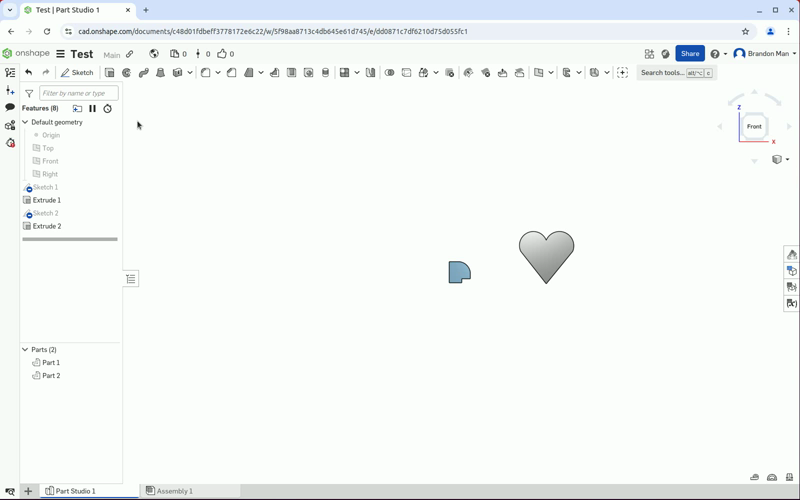
key(shift+h)
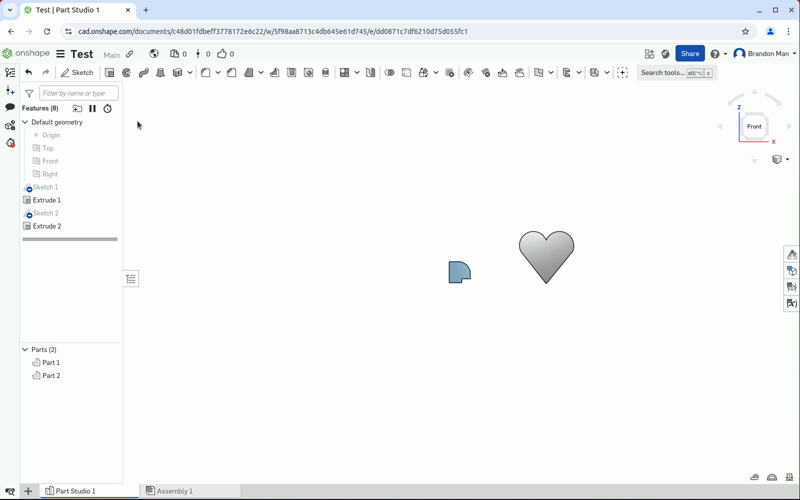
key(shift+h)
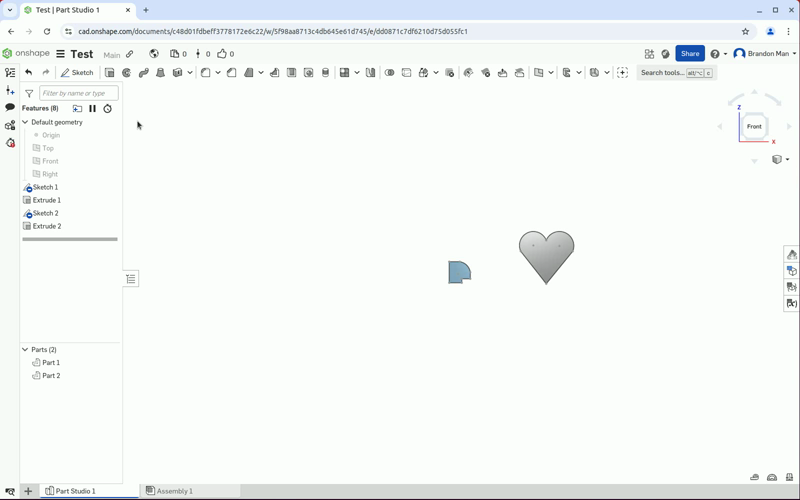
key(shift+7)
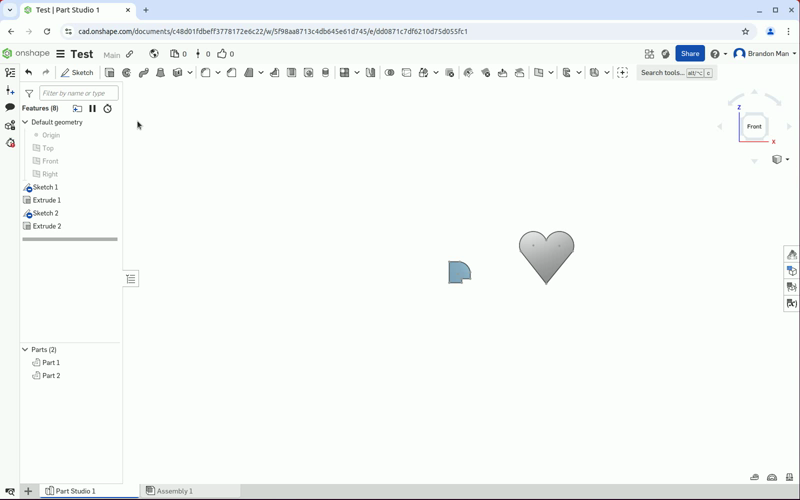
key(left, 2)
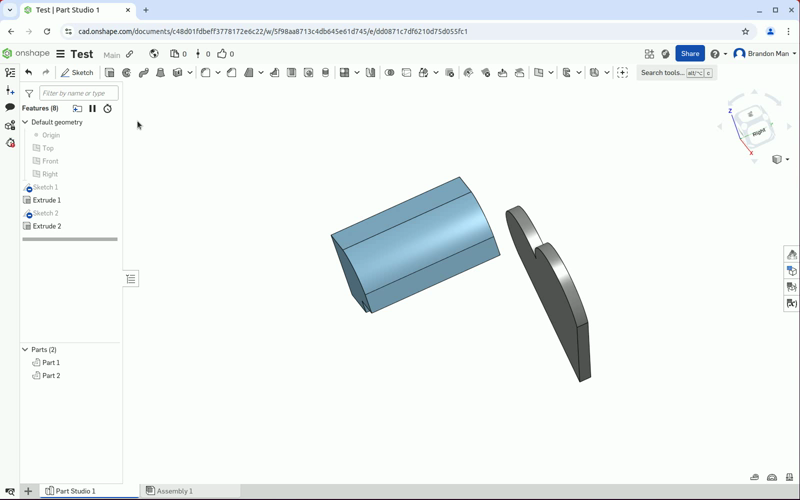
key(down, 2)
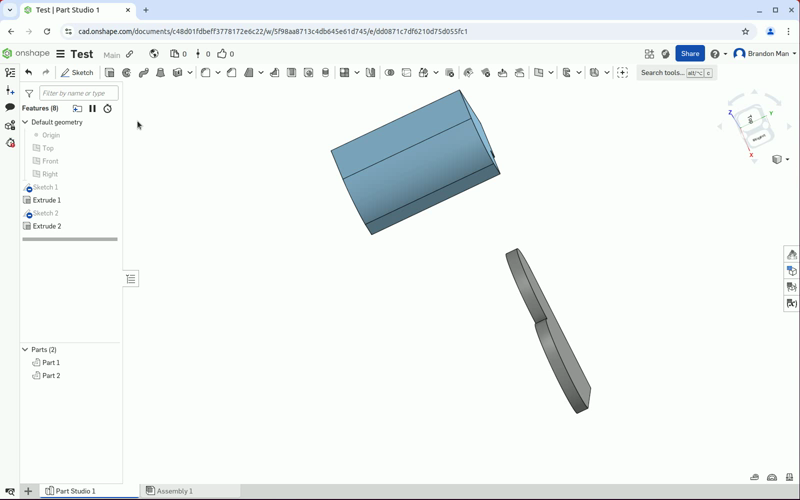
key(up, 2)
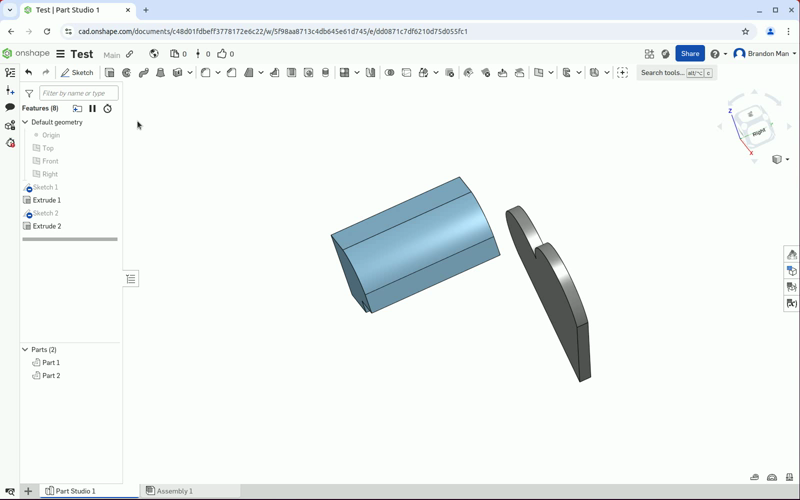
key(right, 2)
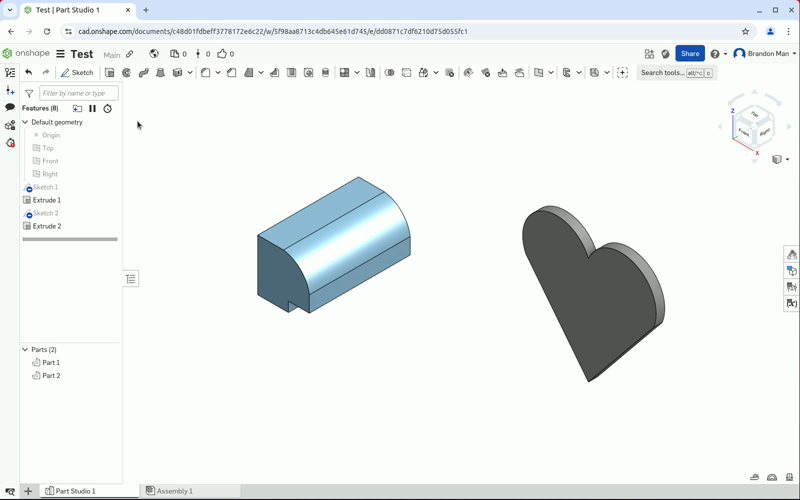
mouse_move(73, 189)
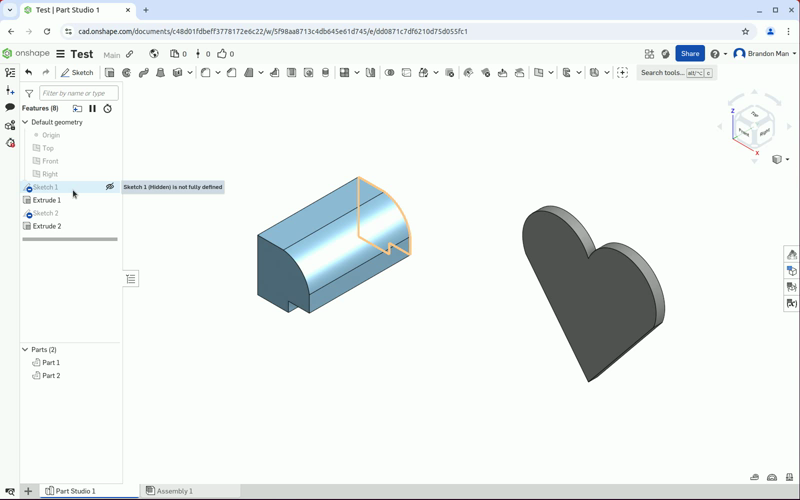
click(73, 189)